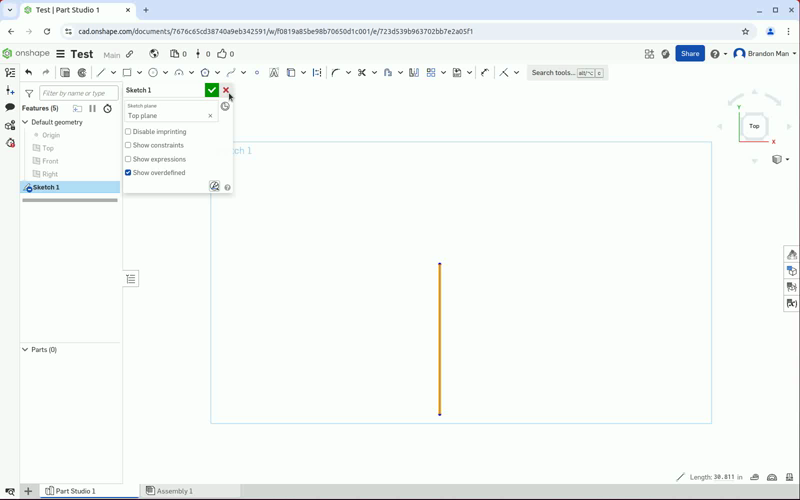
key(shift+h)
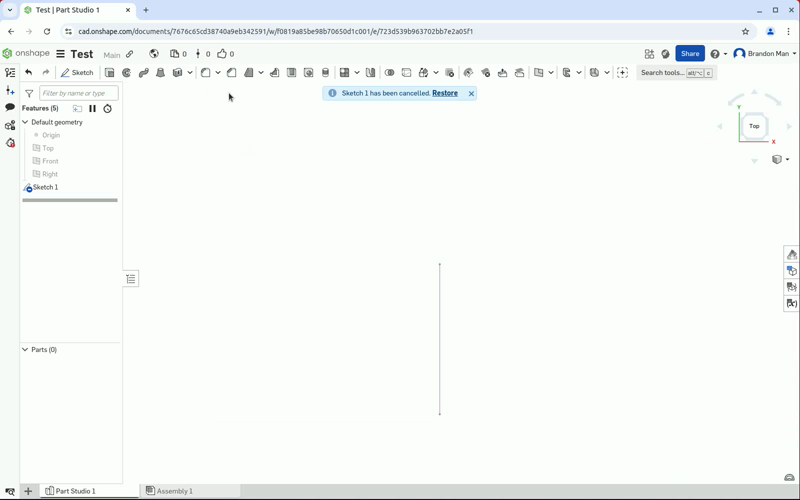
key(shift+s)
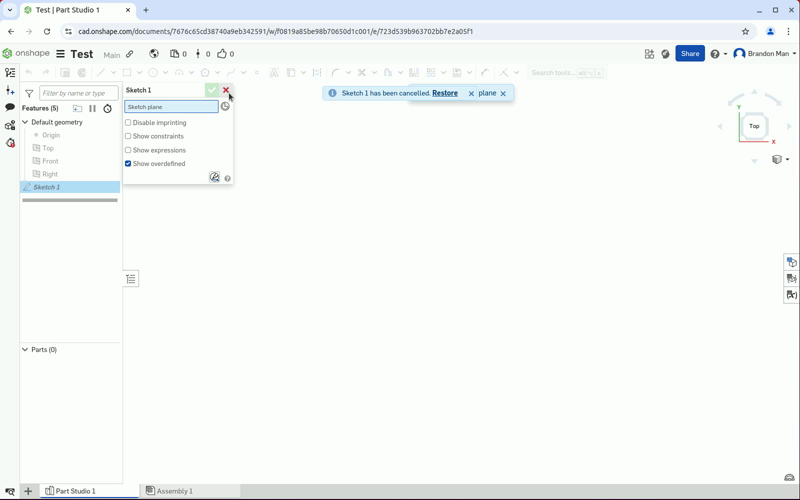
mouse_move(73, 150)
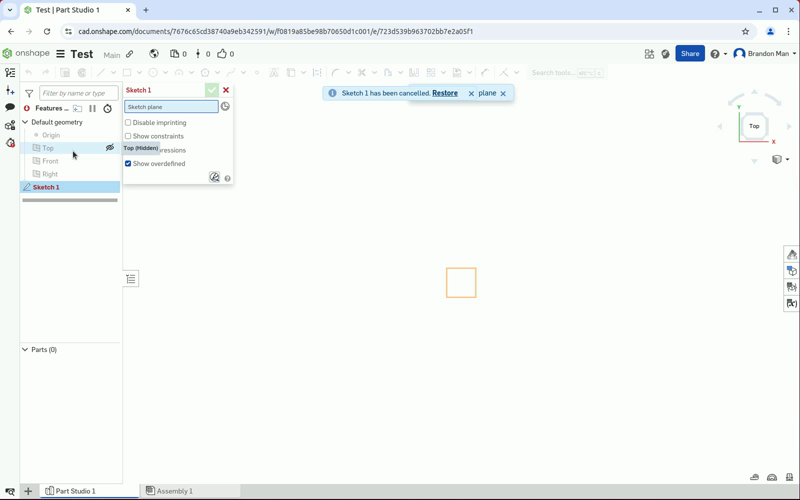
click(73, 150)
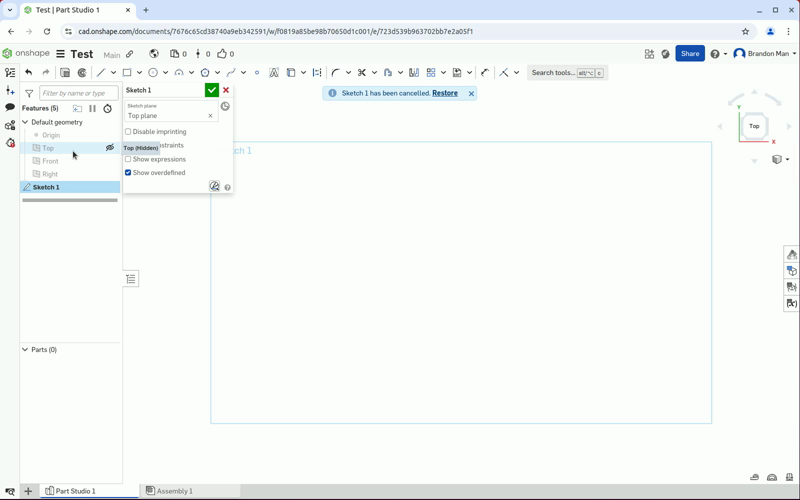
mouse_move(73, 352)
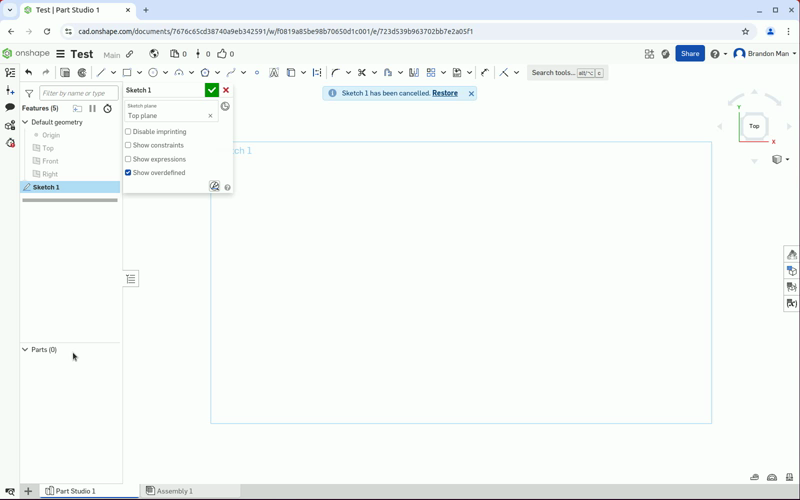
key(y)
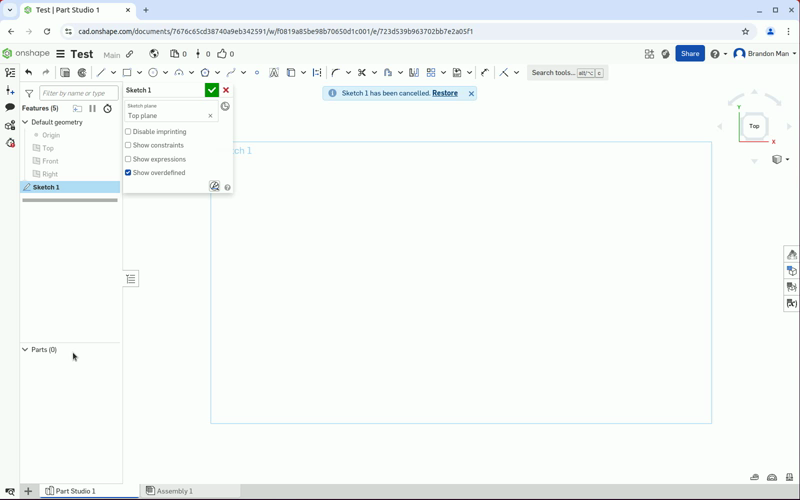
key(l)
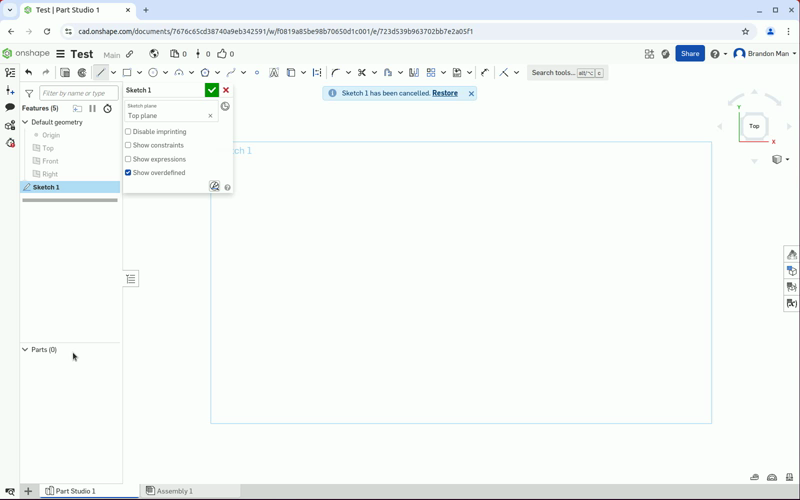
key_down(shift)
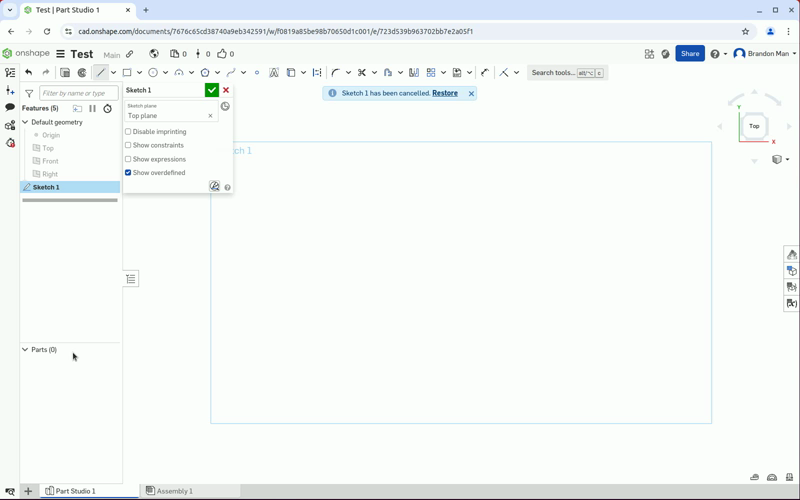
mouse_move(357, 282)
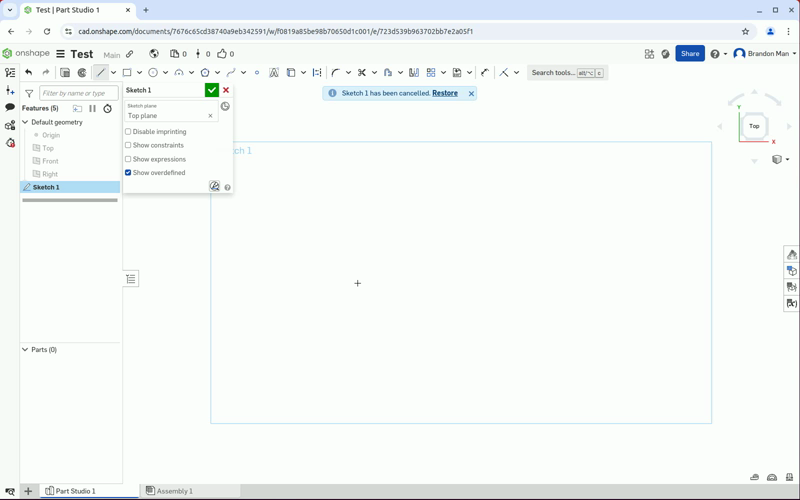
click(357, 282)
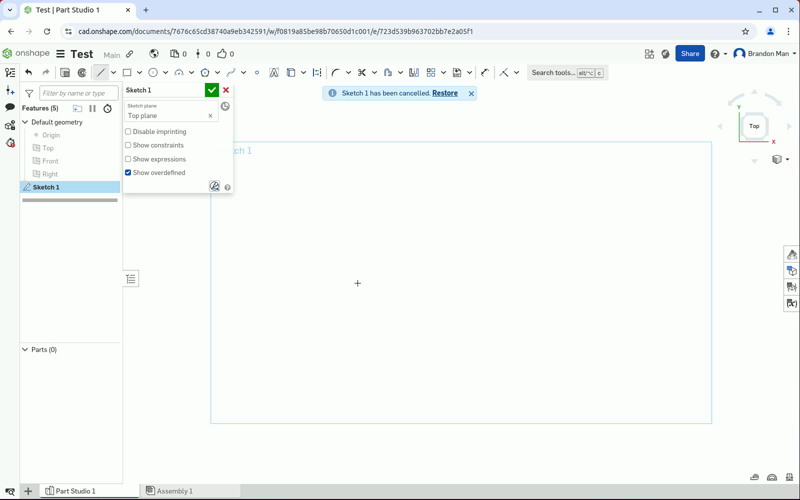
key_up(shift)
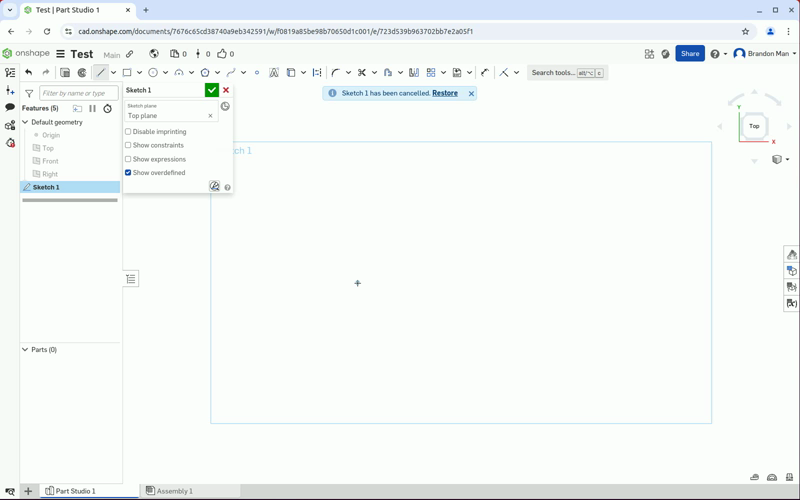
key_down(shift)
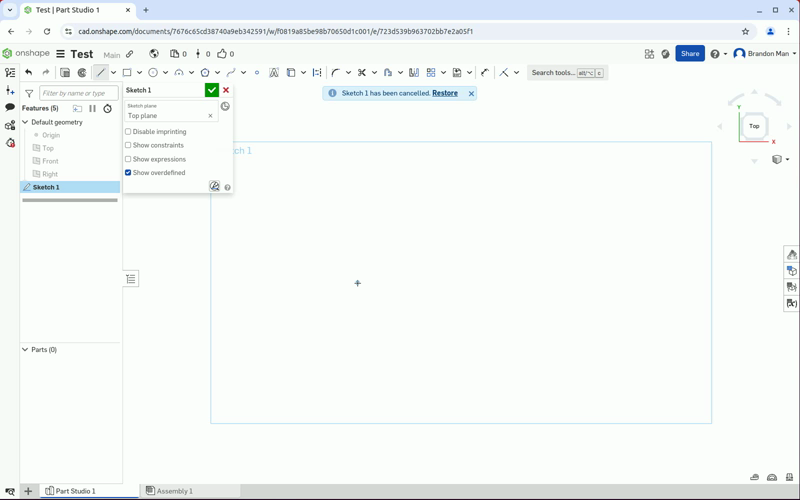
mouse_move(562, 282)
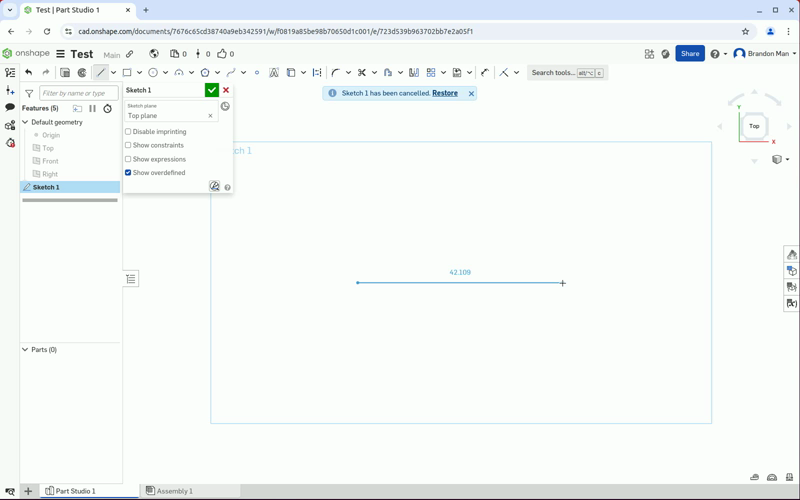
click(562, 282)
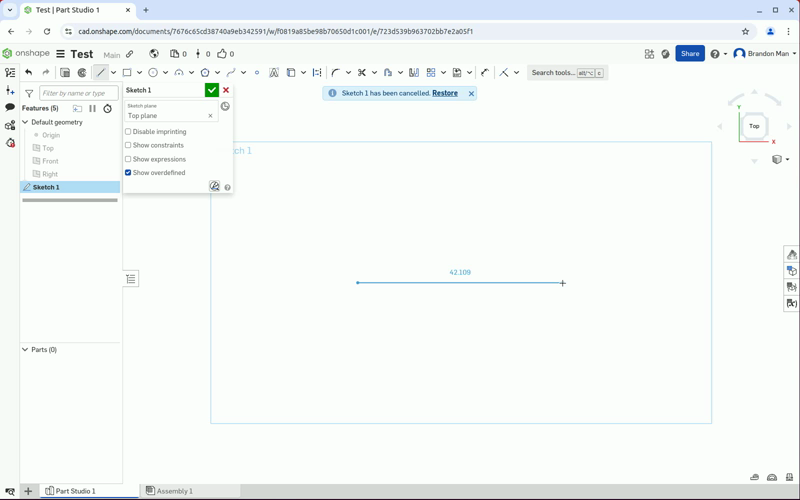
key_up(shift)
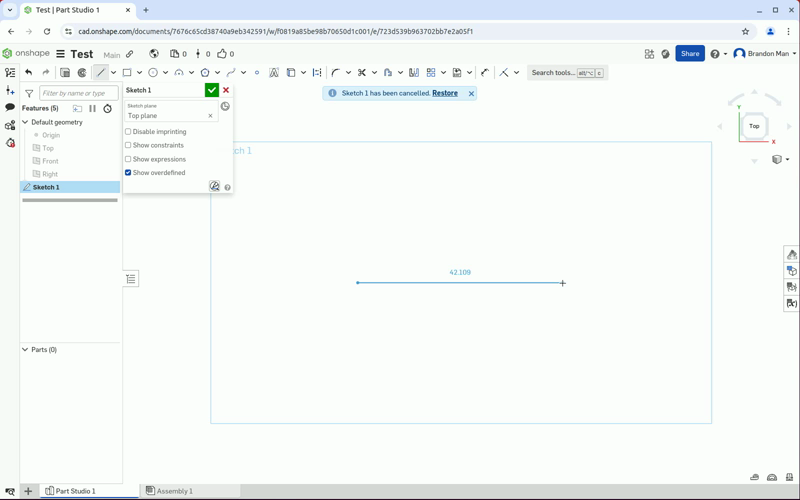
key_down(shift)
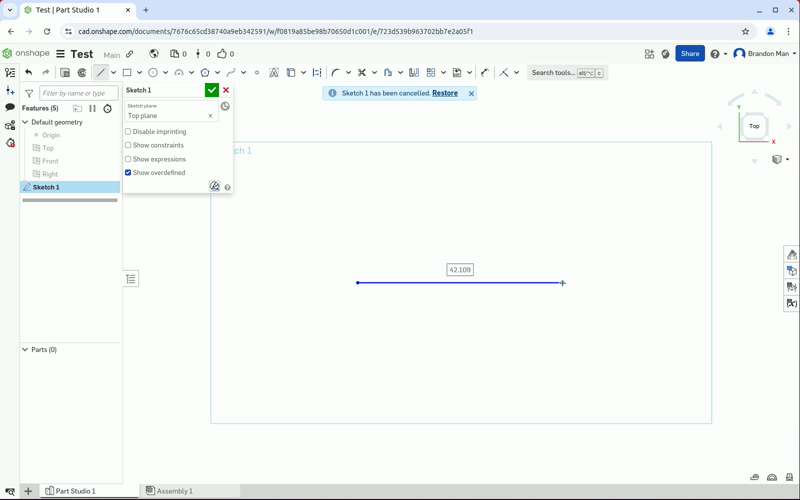
mouse_move(562, 170)
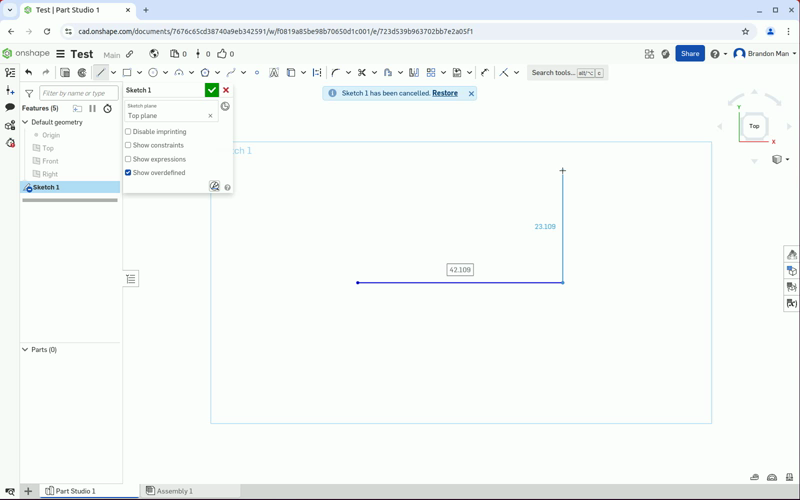
click(562, 170)
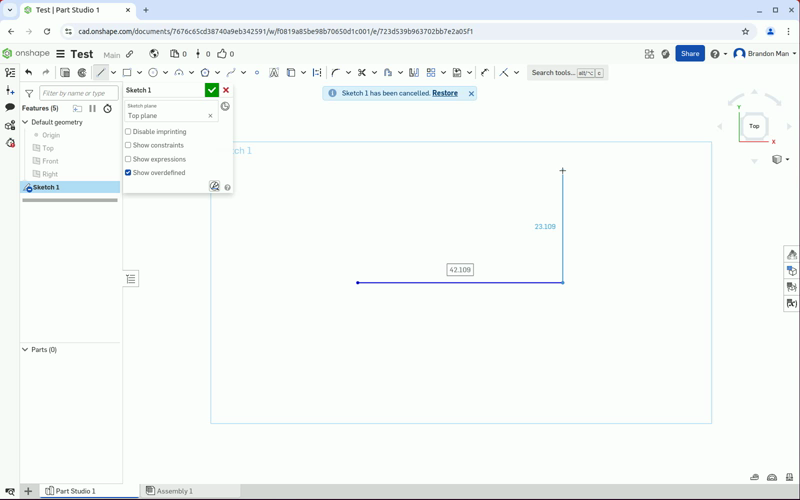
key_up(shift)
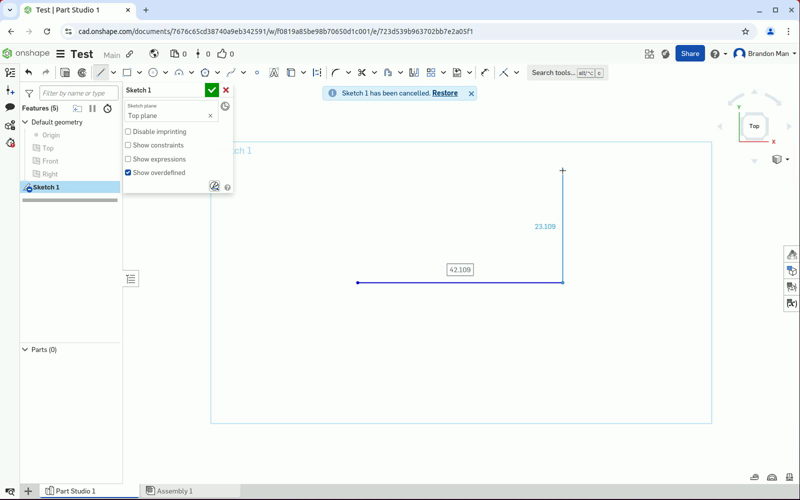
key_down(shift)
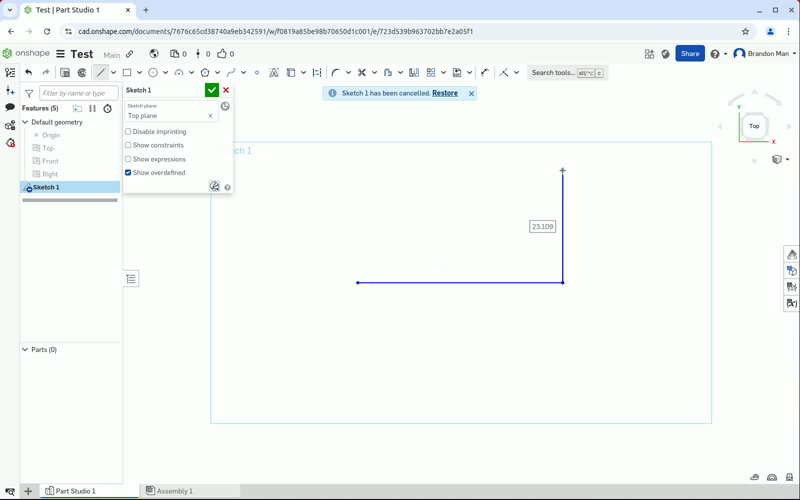
mouse_move(357, 170)
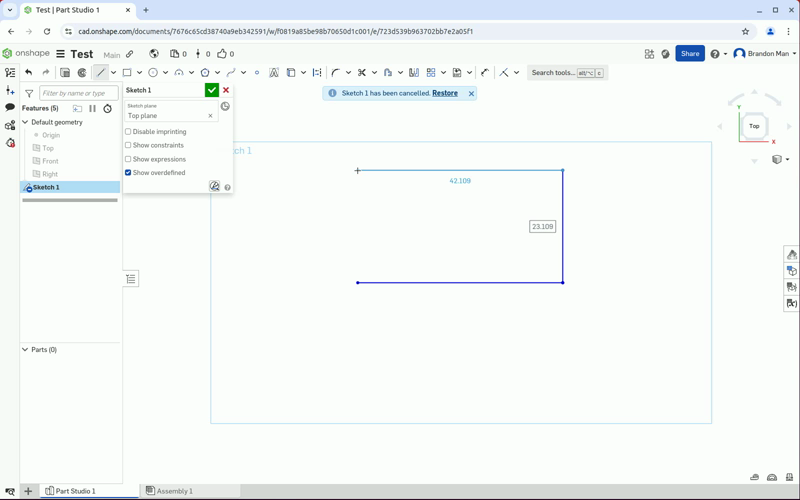
click(357, 170)
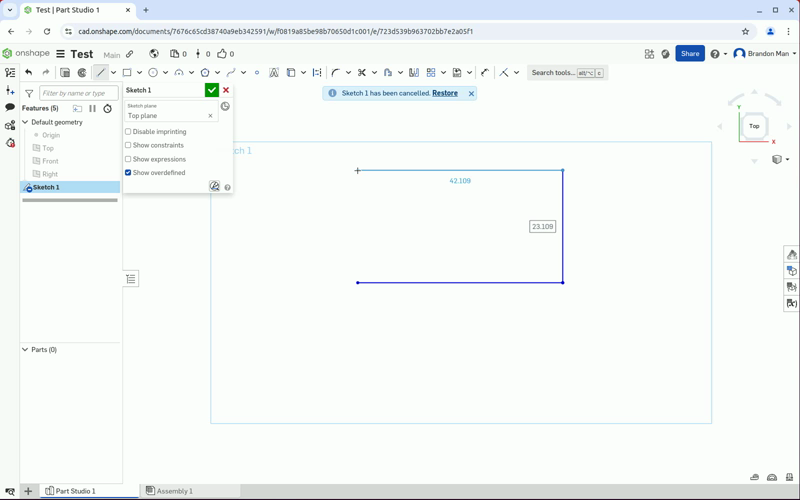
key_up(shift)
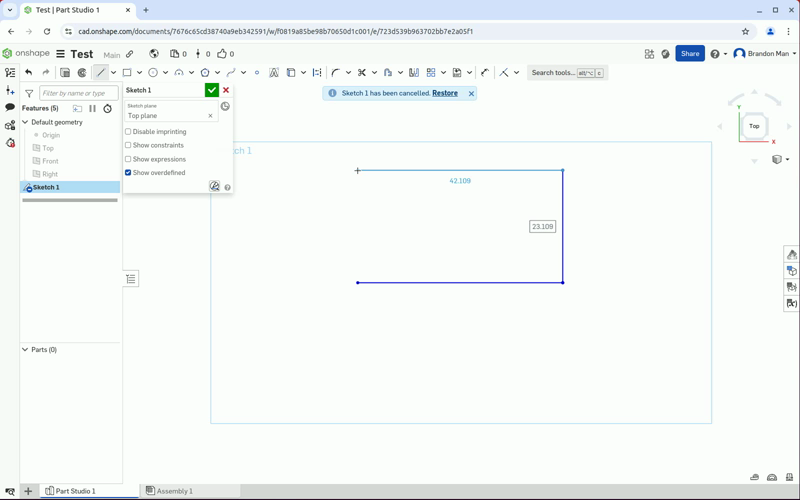
key_down(shift)
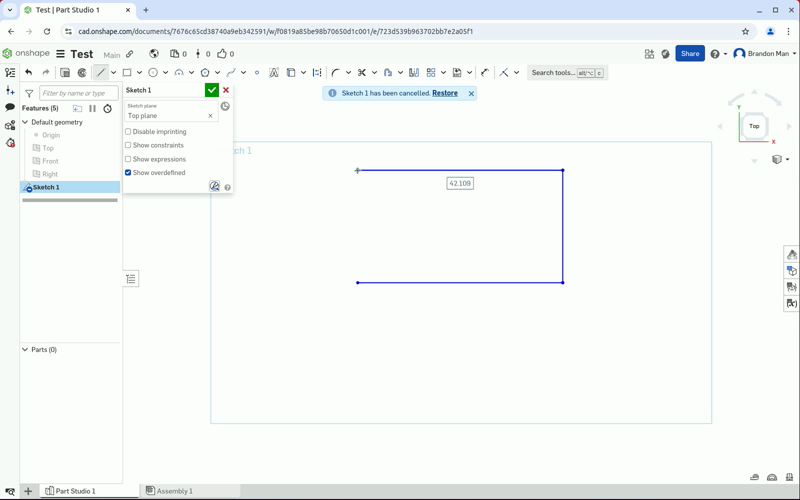
mouse_move(357, 282)
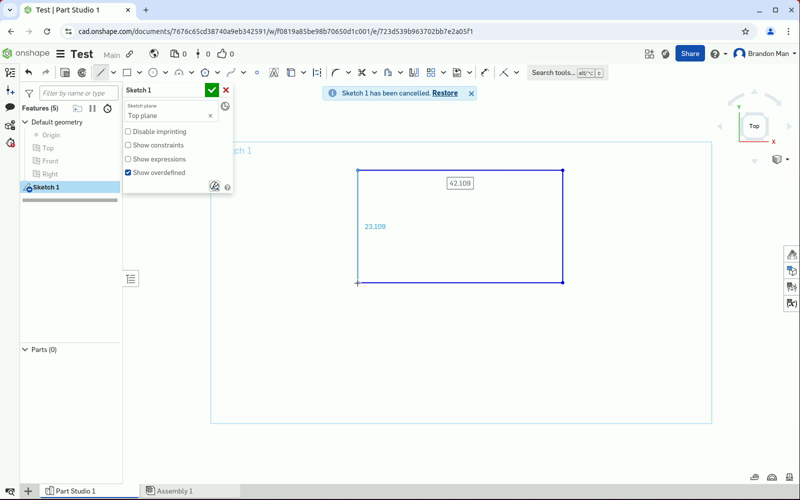
key_up(shift)
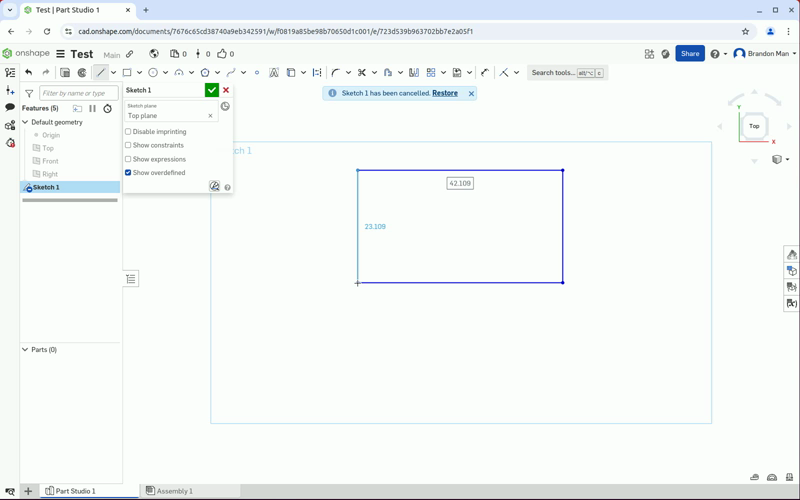
click(357, 282)
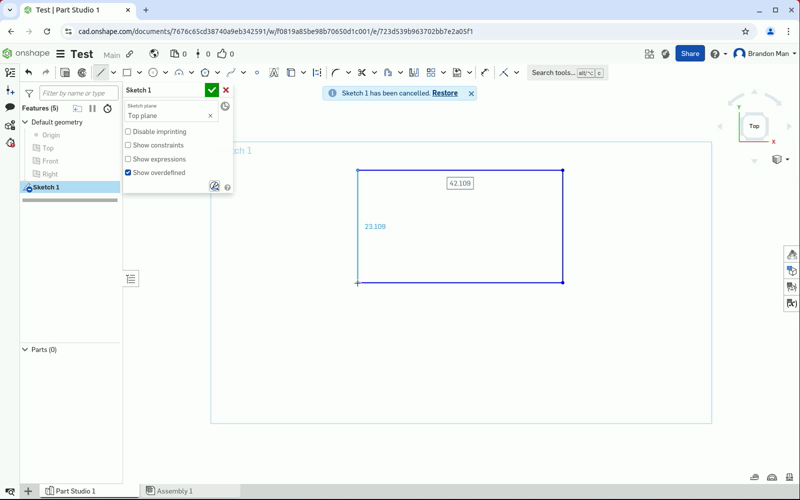
key(esc)
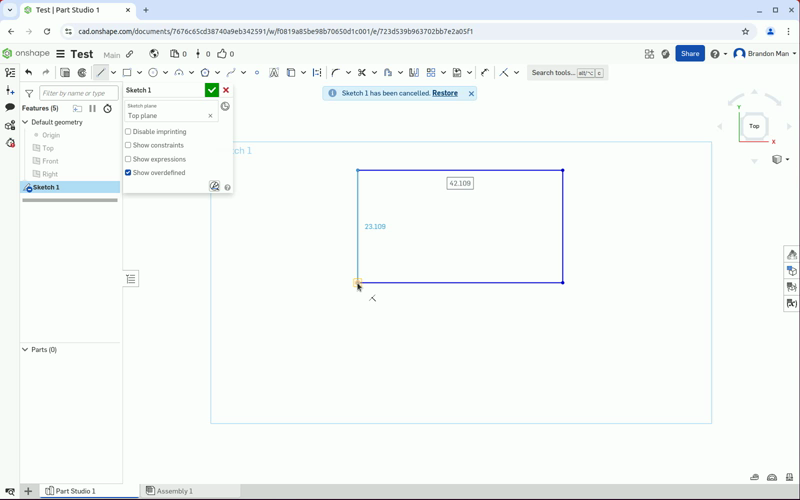
key(l)
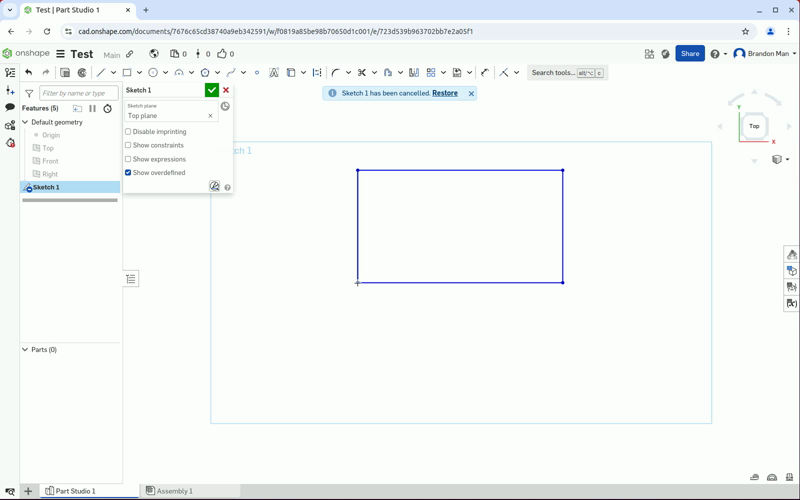
key_down(shift)
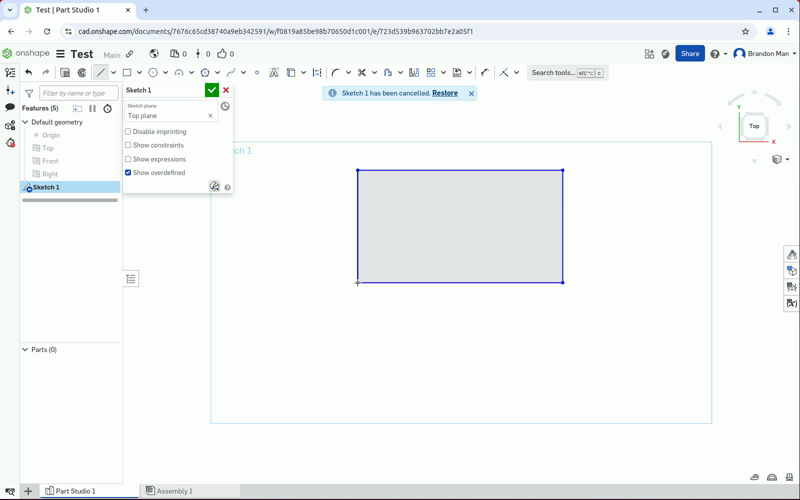
mouse_move(392, 194)
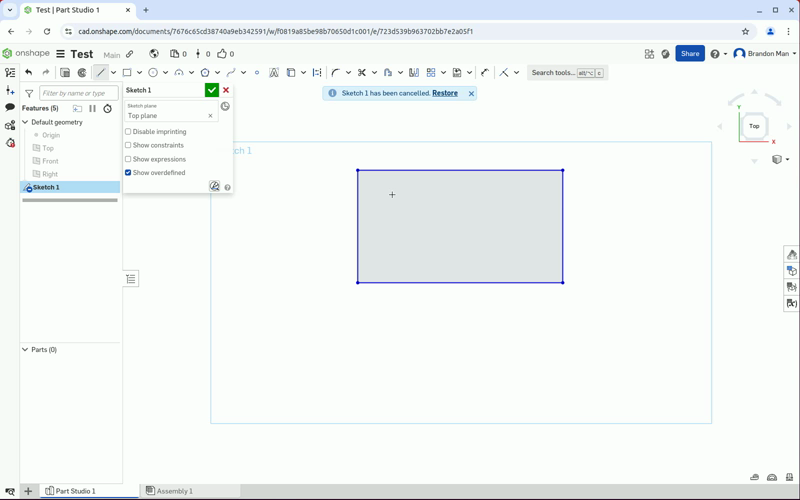
click(392, 194)
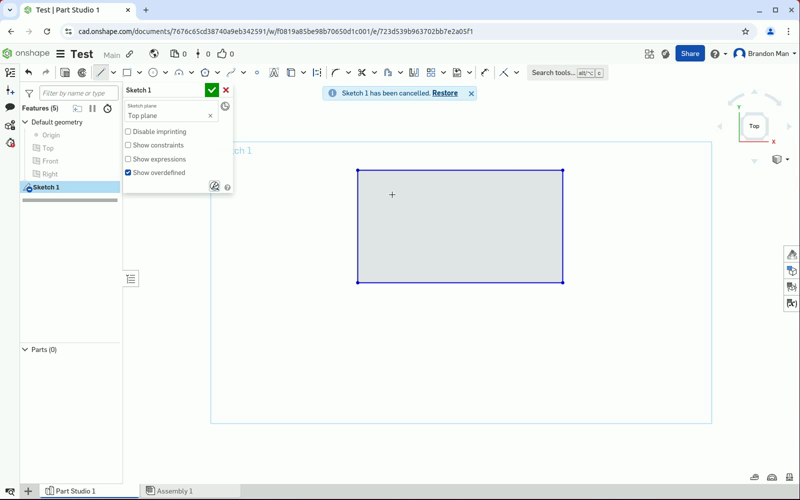
key_up(shift)
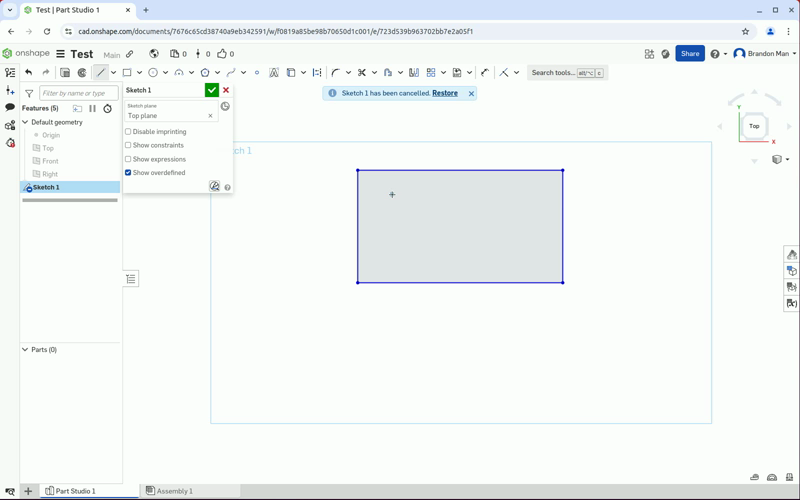
key_down(shift)
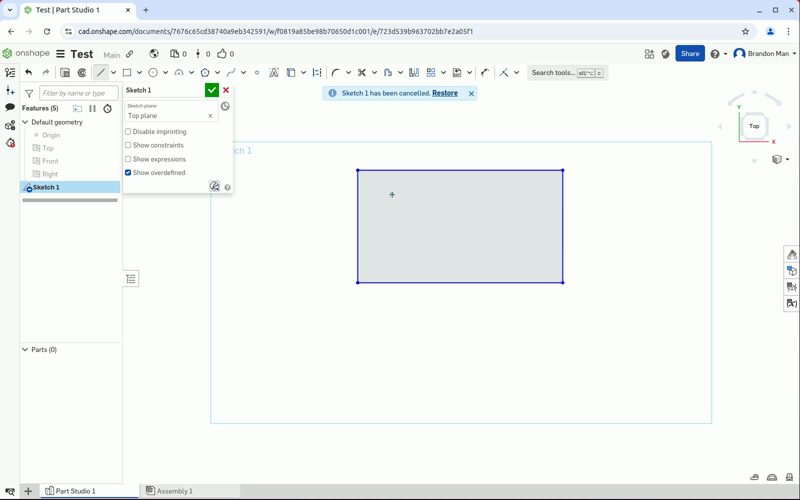
mouse_move(422, 194)
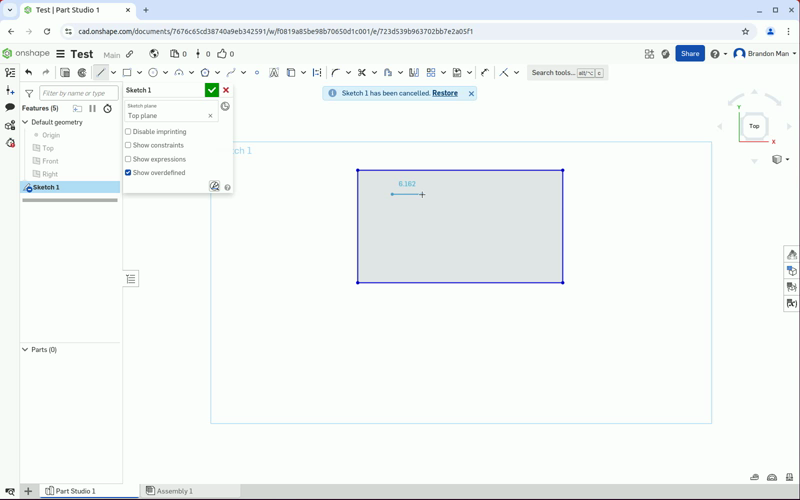
mouse_move(426, 194)
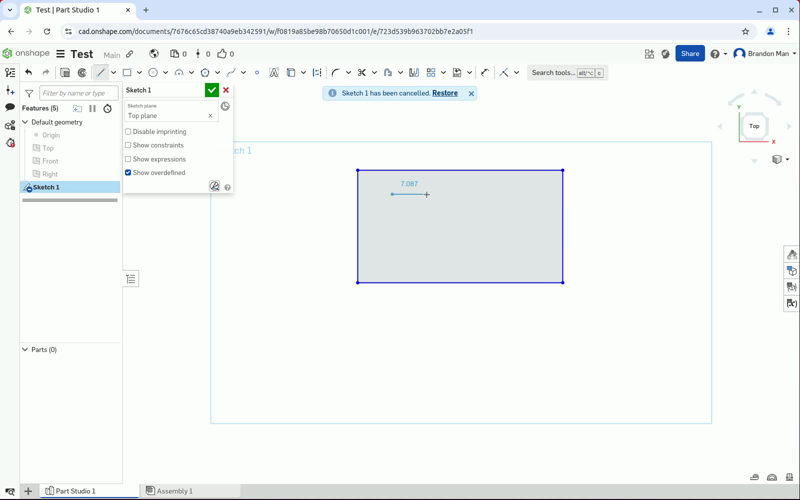
click(426, 194)
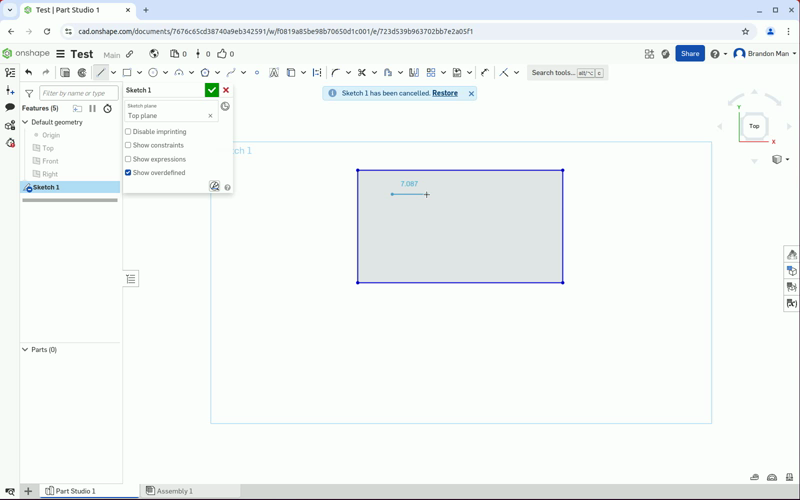
key_up(shift)
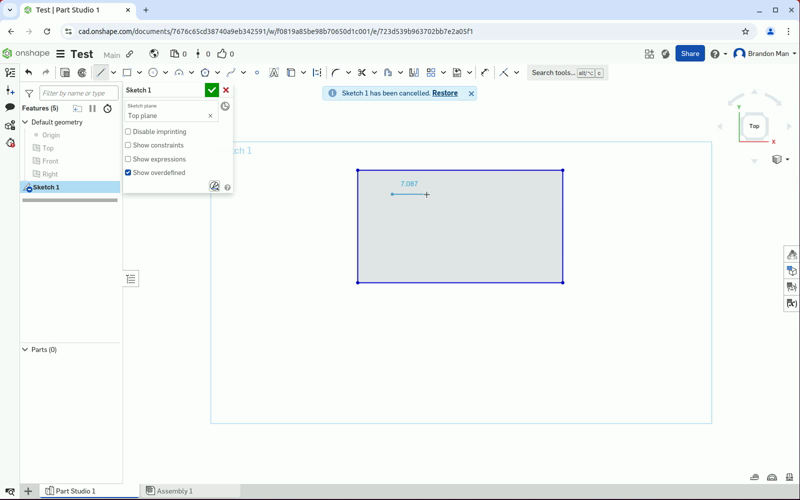
key(esc)
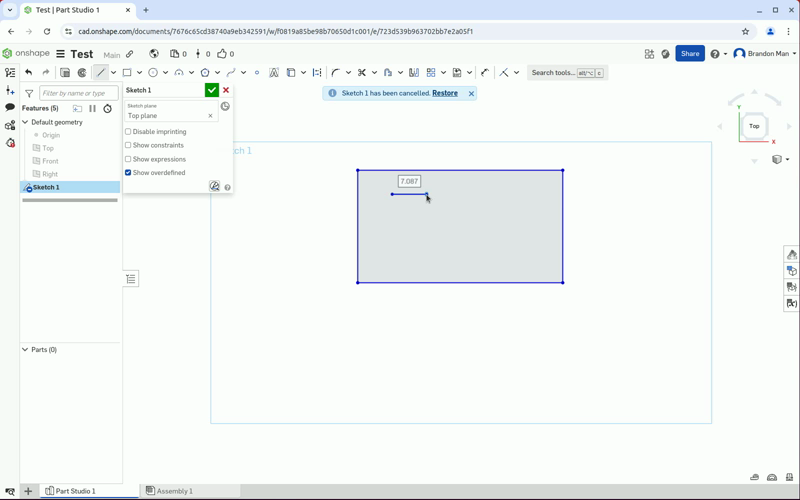
key(a)
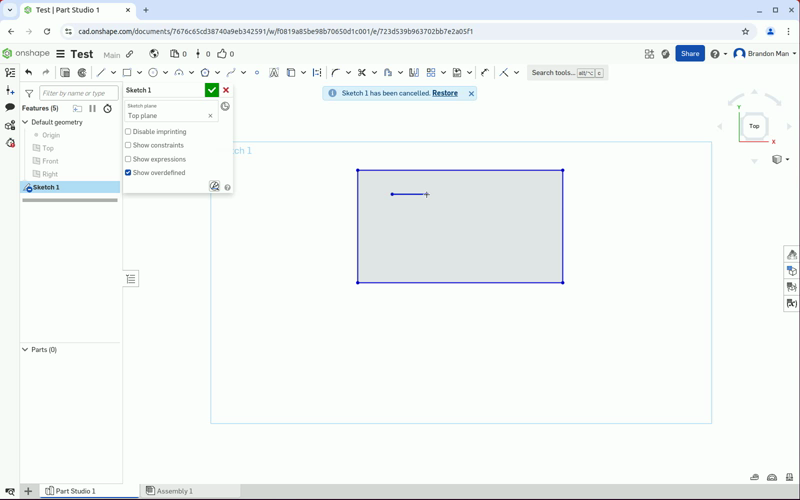
mouse_move(426, 194)
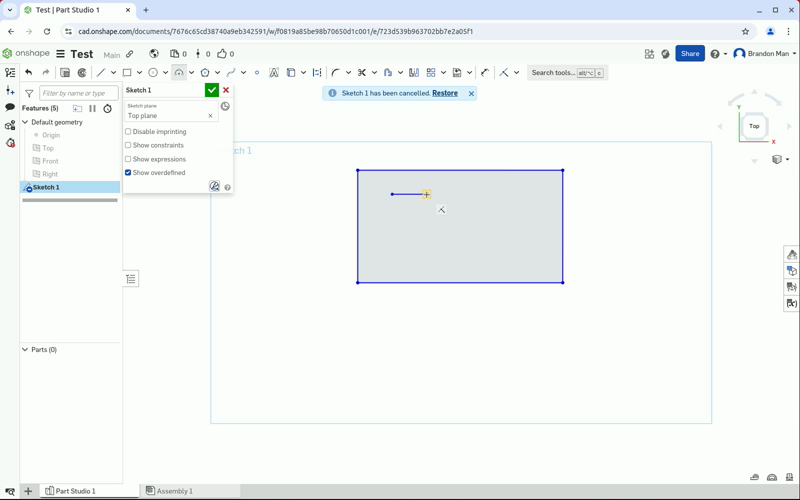
click(426, 194)
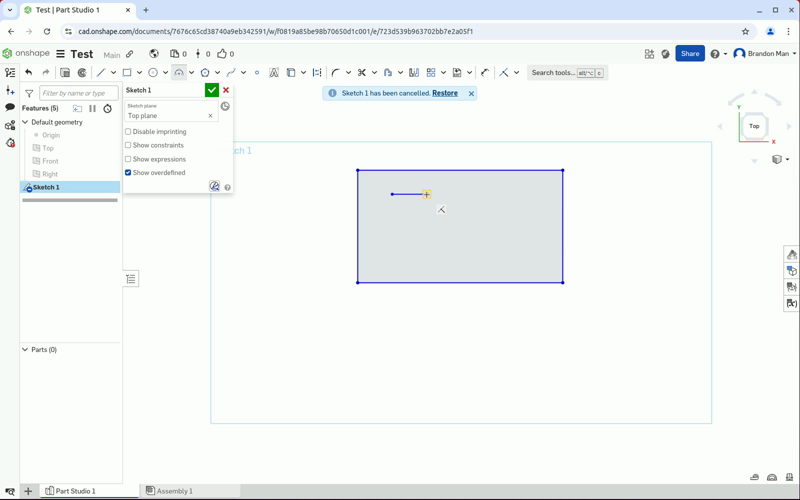
key_down(shift)
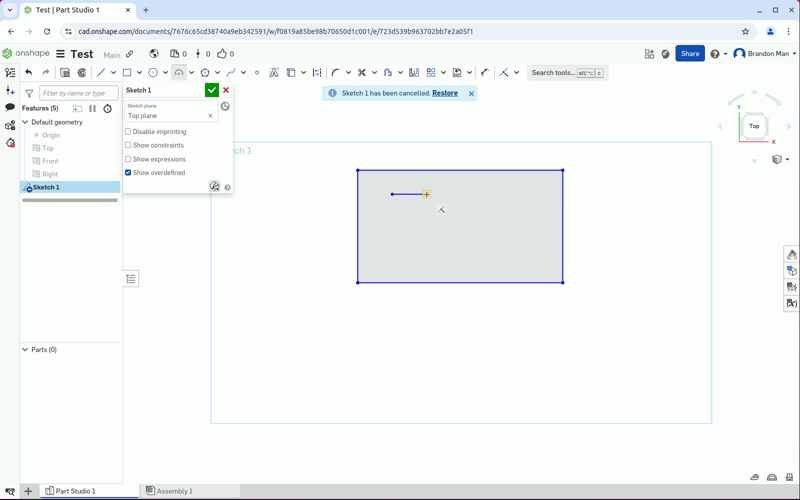
mouse_move(426, 177)
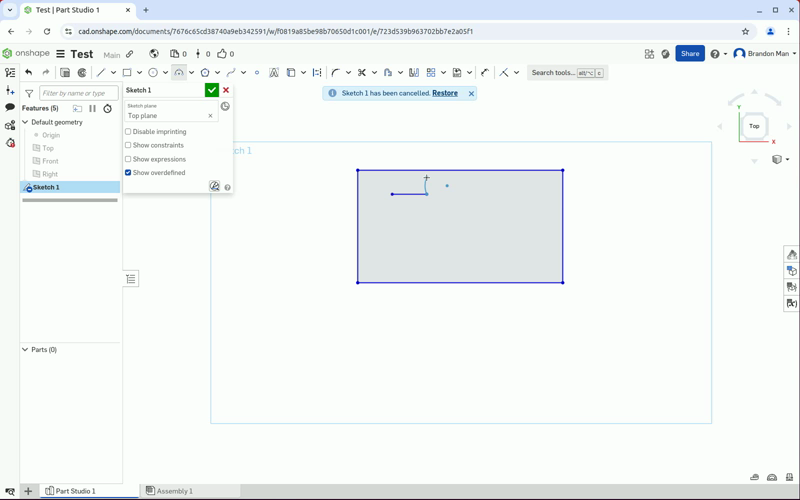
click(426, 177)
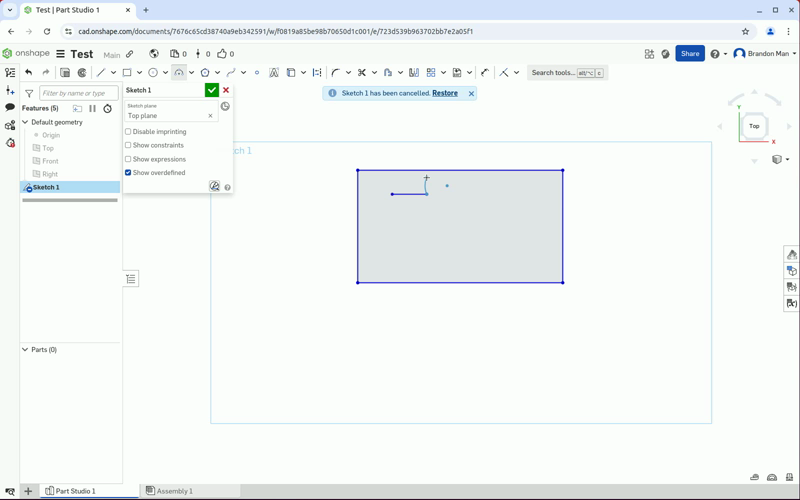
mouse_move(435, 185)
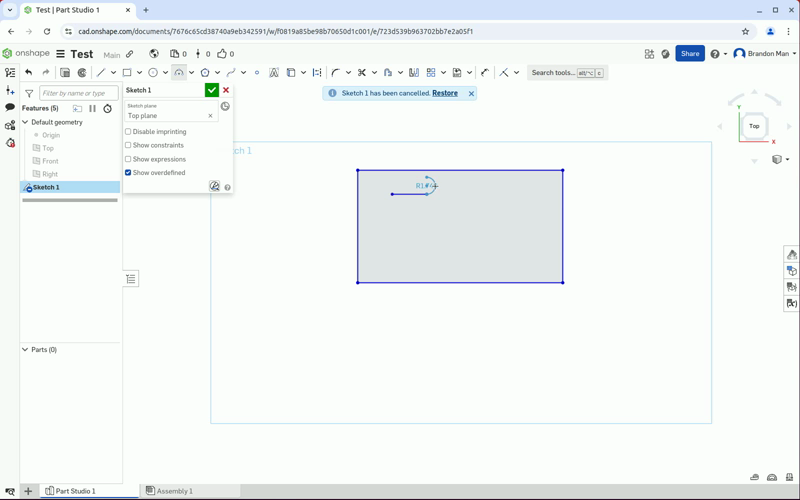
click(435, 185)
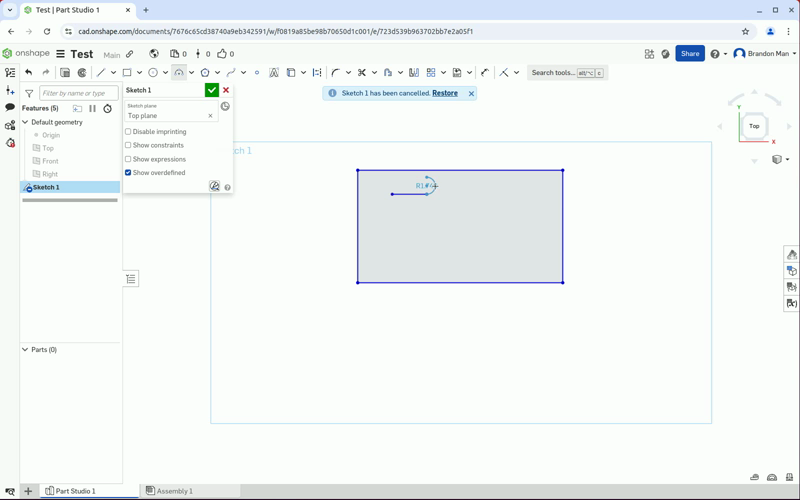
key_up(shift)
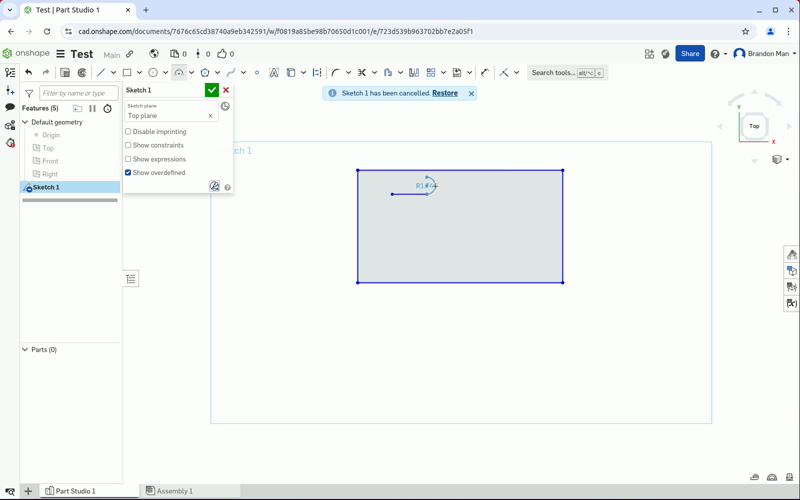
key(esc)
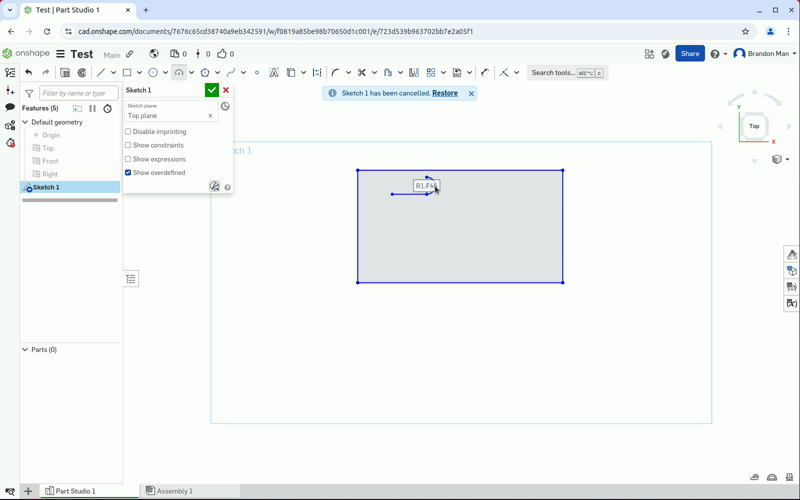
key(l)
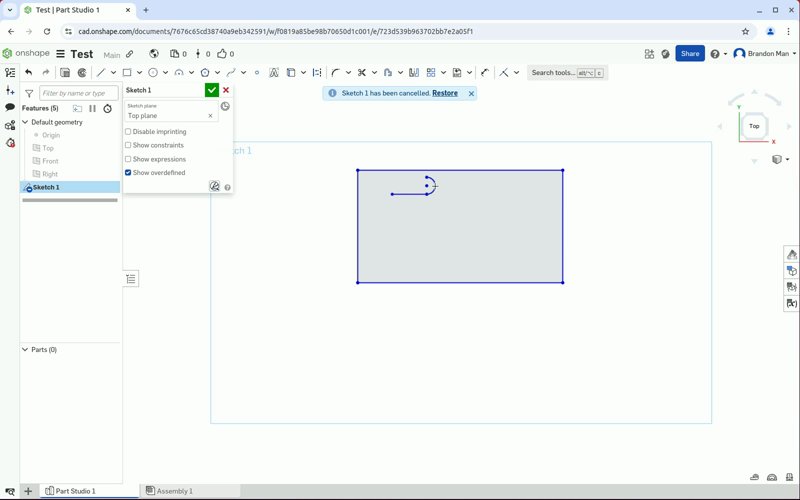
mouse_move(426, 177)
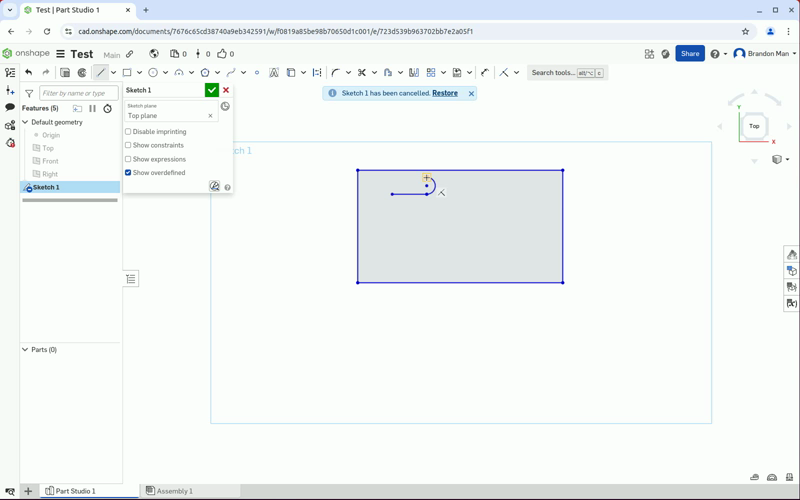
click(426, 177)
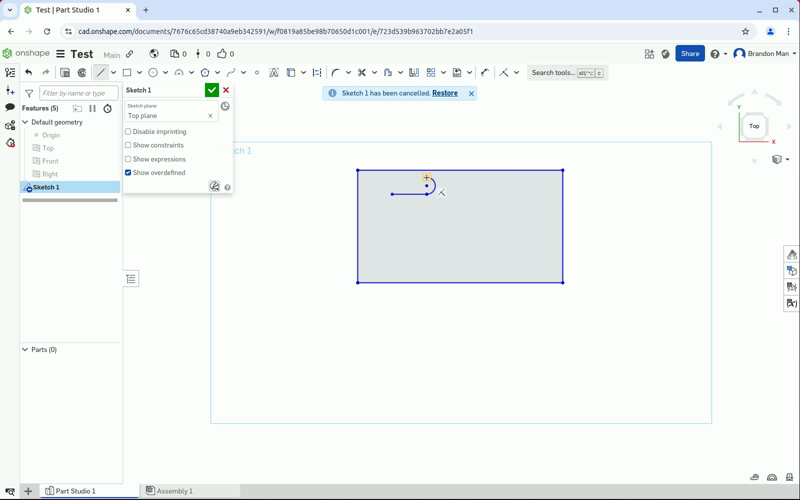
key_down(shift)
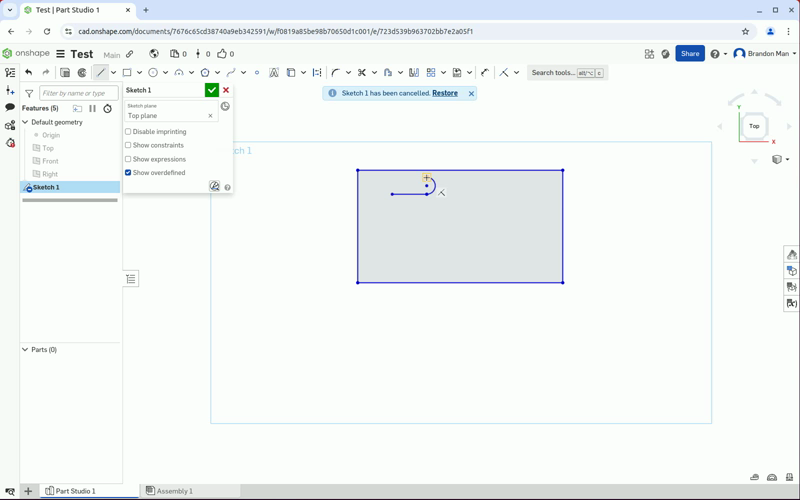
mouse_move(456, 177)
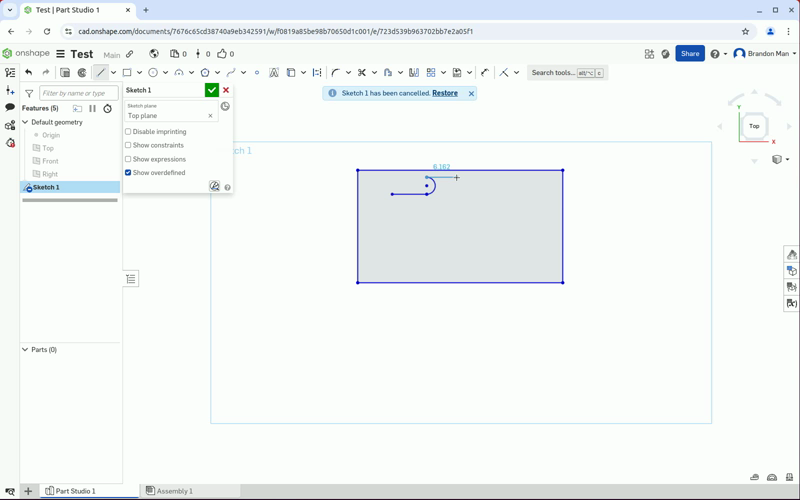
mouse_move(392, 177)
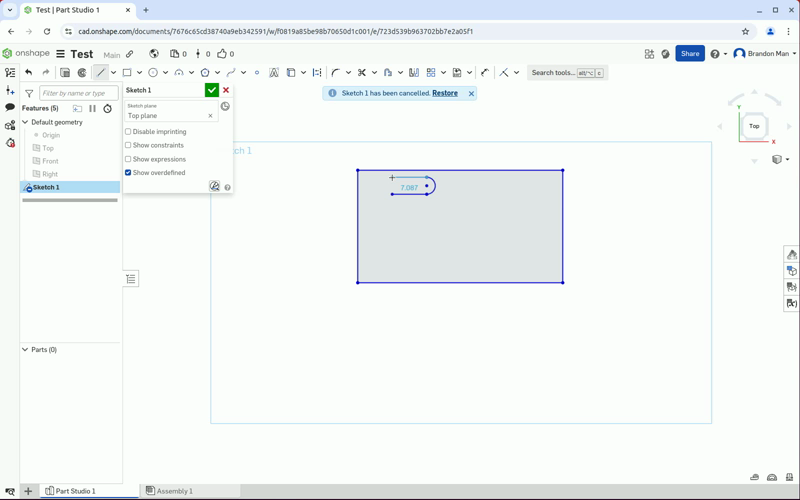
click(392, 177)
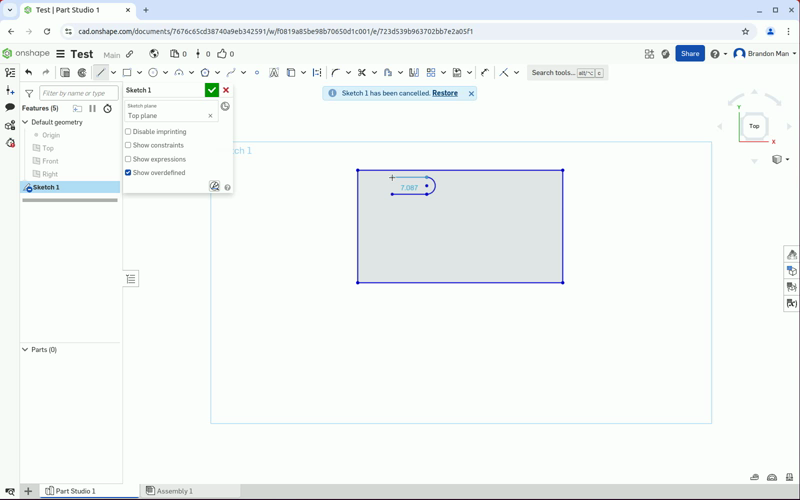
key_up(shift)
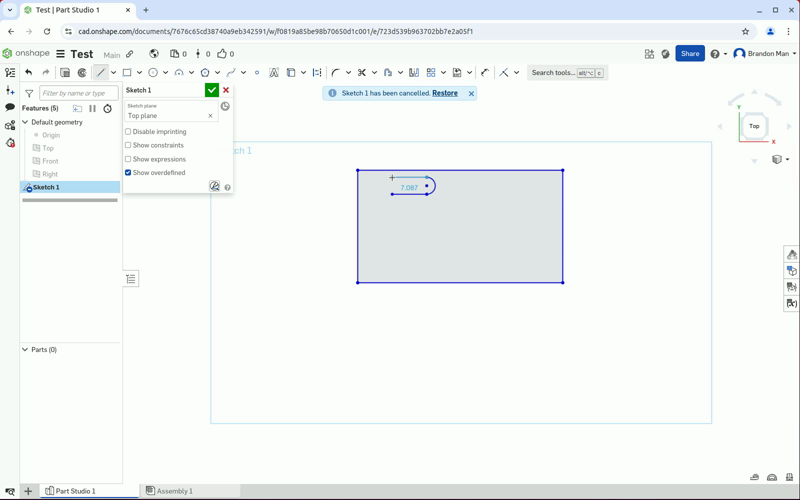
key(esc)
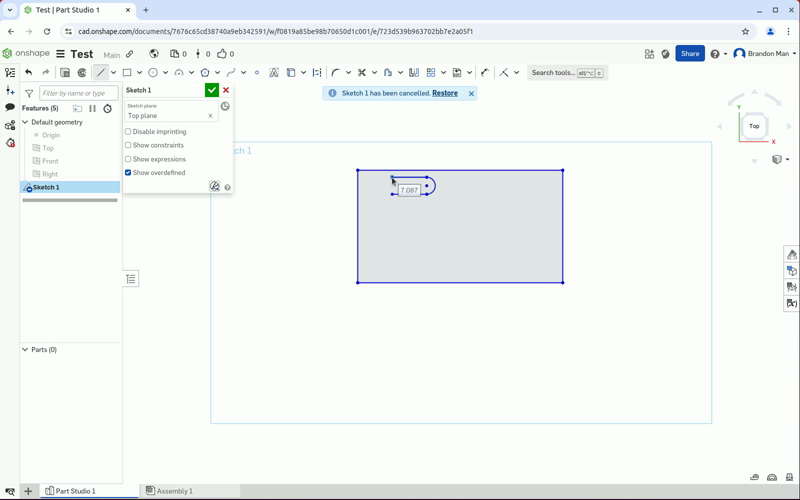
key(a)
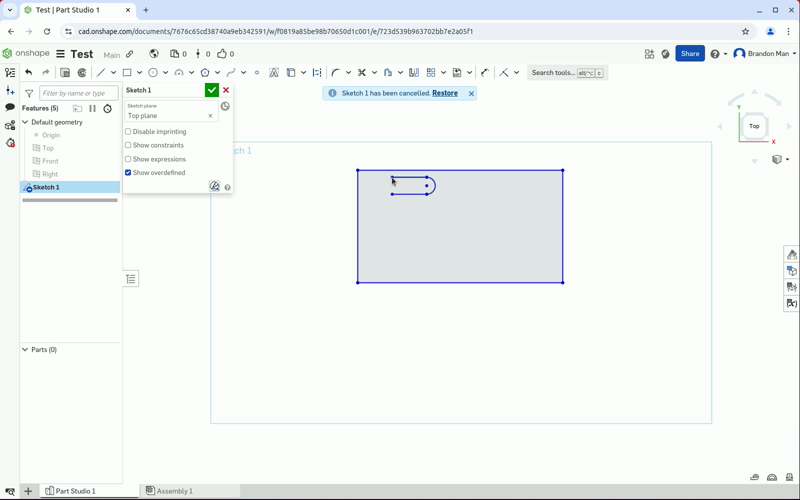
mouse_move(392, 177)
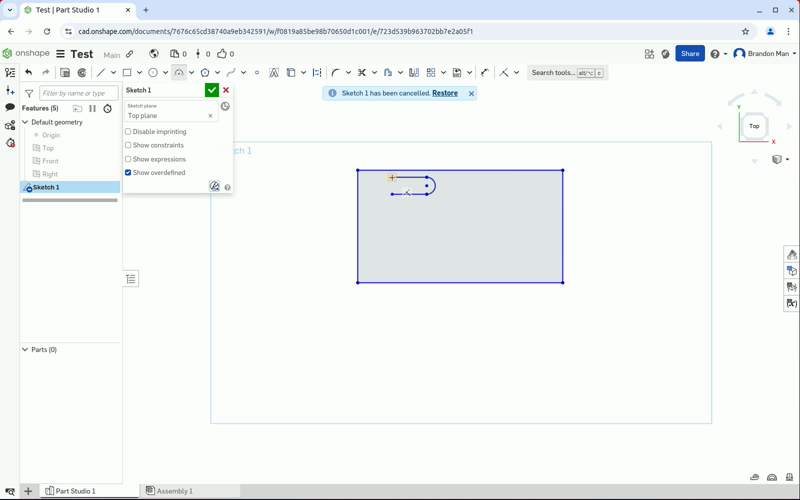
click(392, 177)
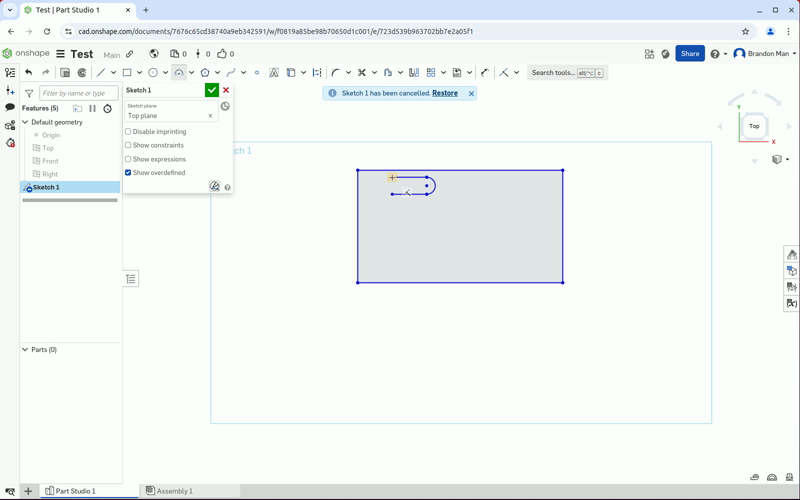
mouse_move(392, 194)
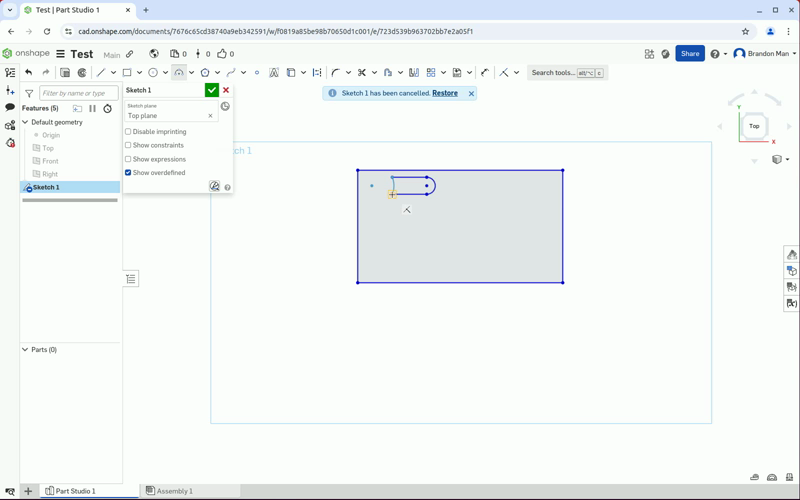
click(392, 194)
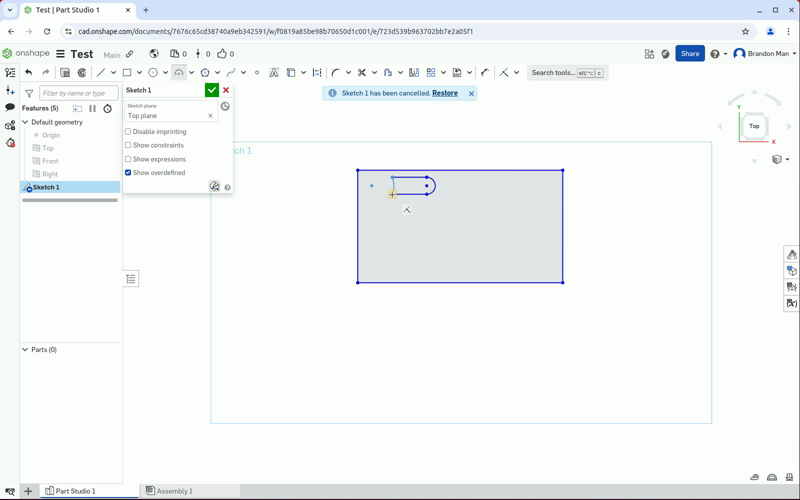
key_down(shift)
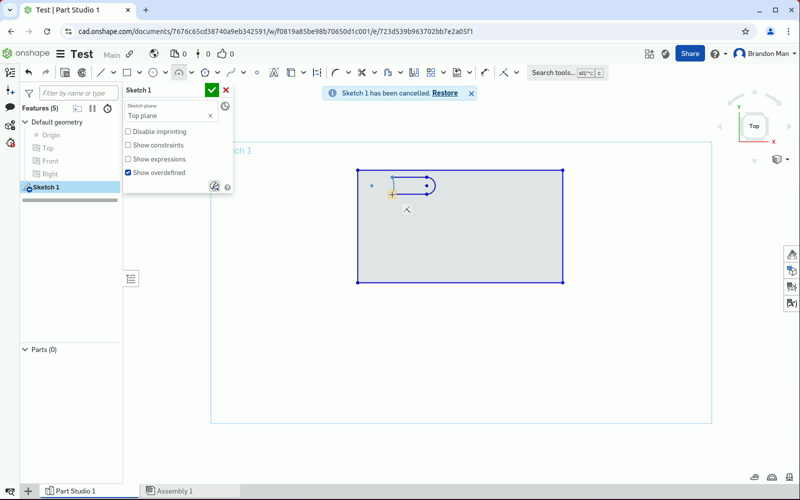
mouse_move(383, 185)
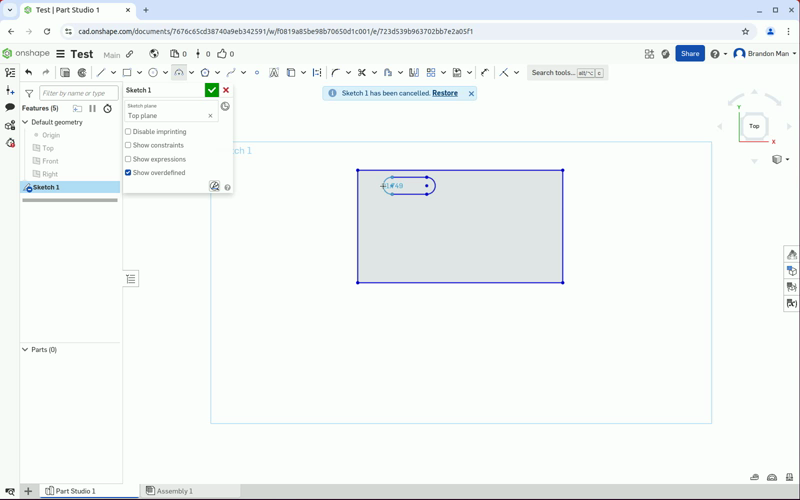
click(383, 185)
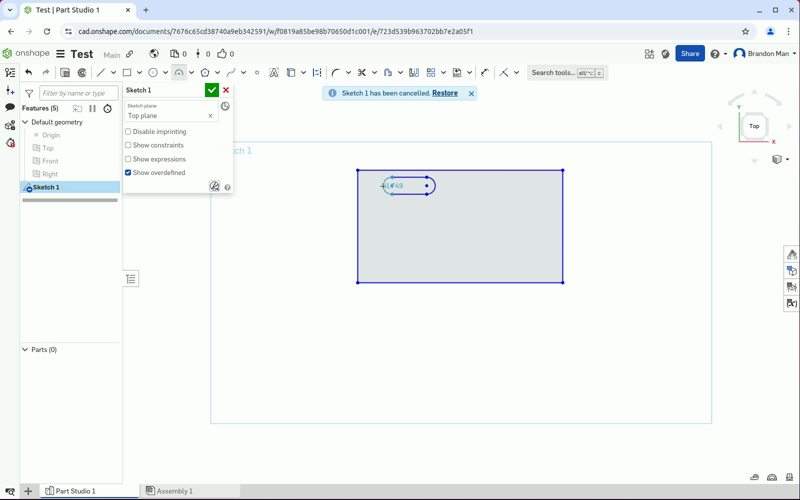
key_up(shift)
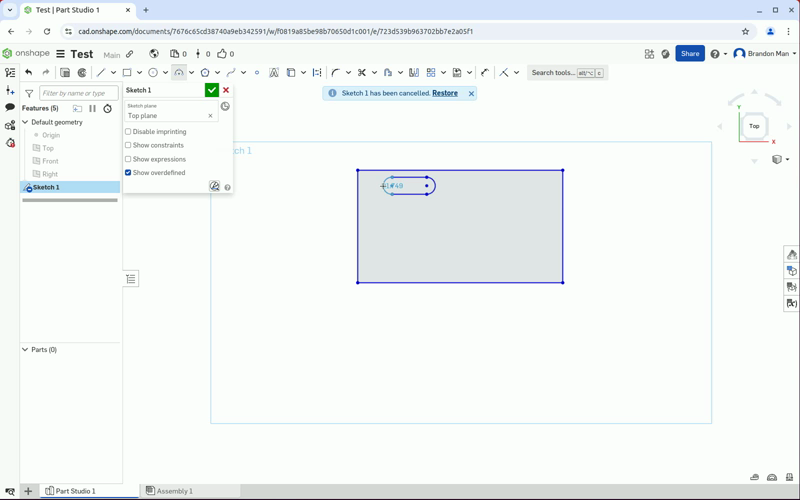
key(esc)
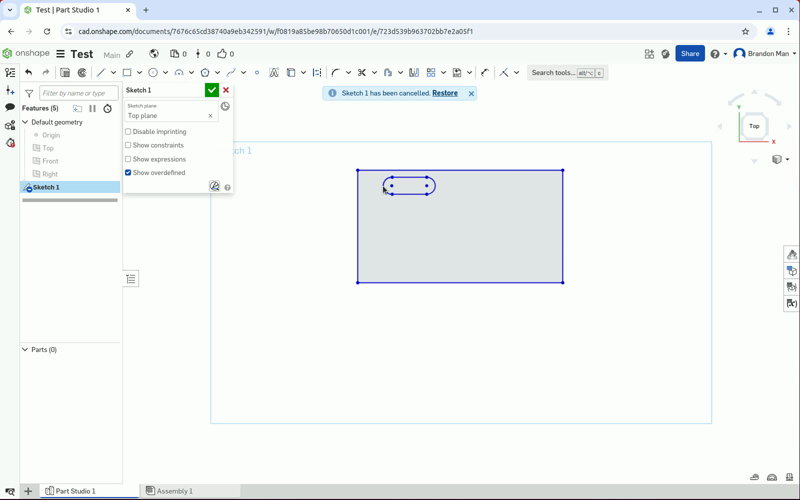
key(l)
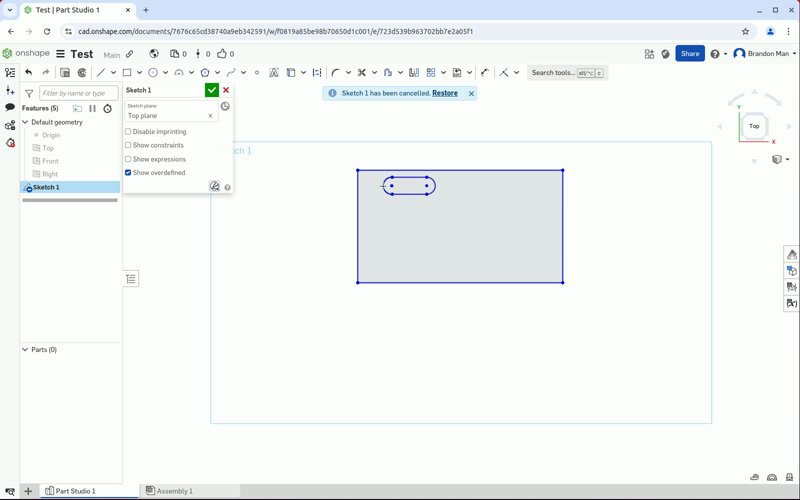
key_down(shift)
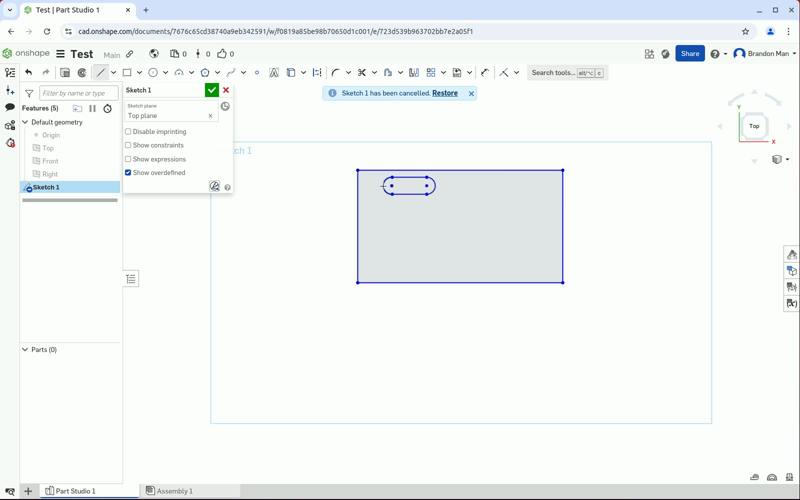
mouse_move(493, 194)
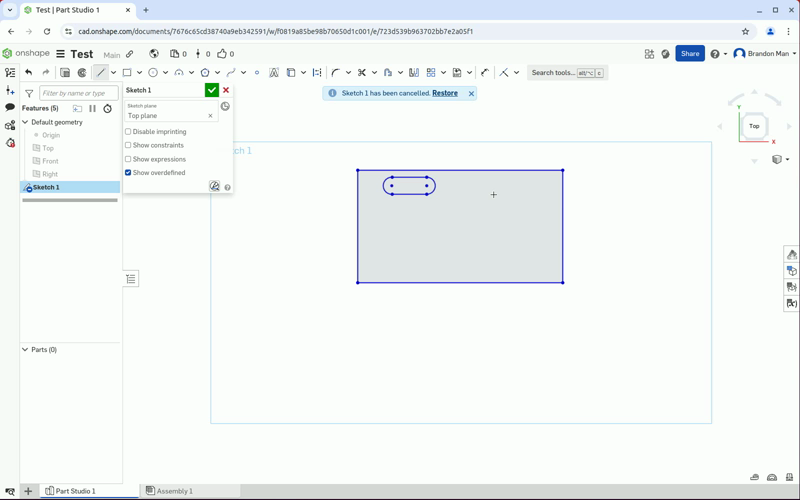
click(493, 194)
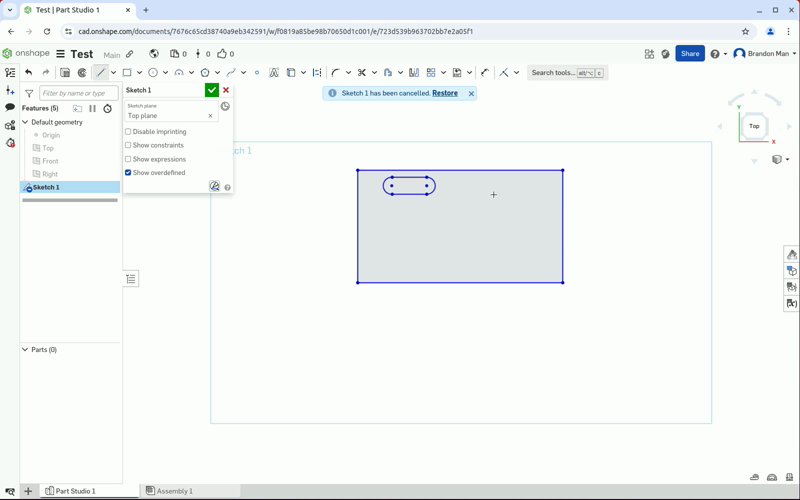
key_up(shift)
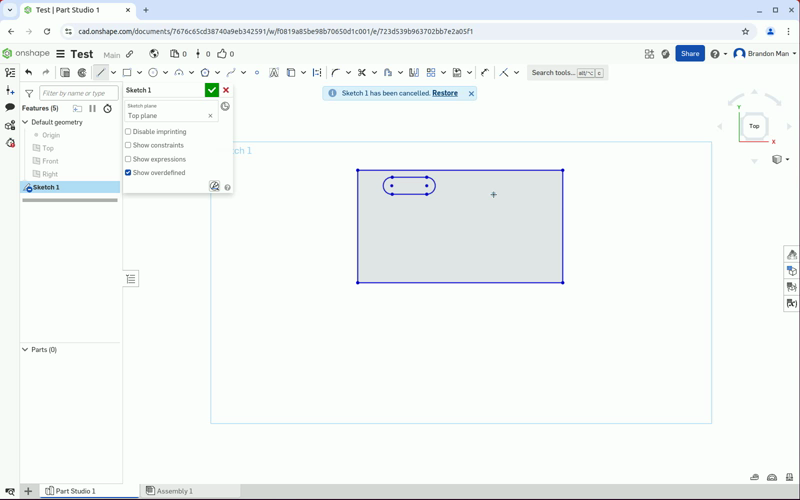
key_down(shift)
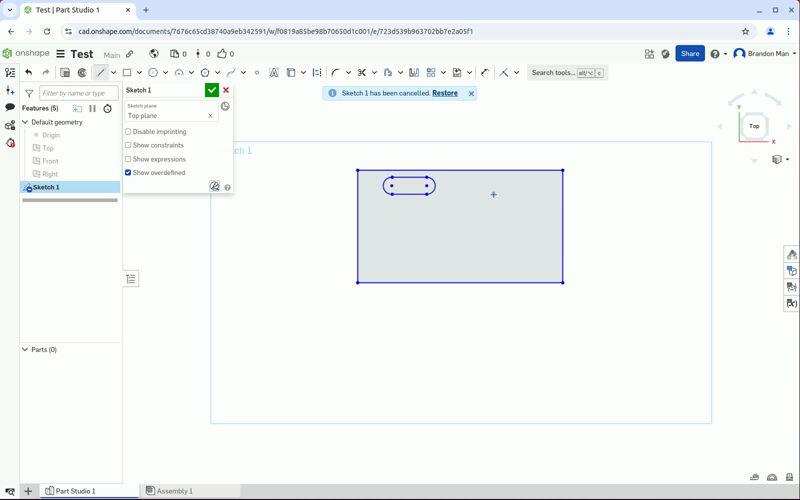
mouse_move(523, 194)
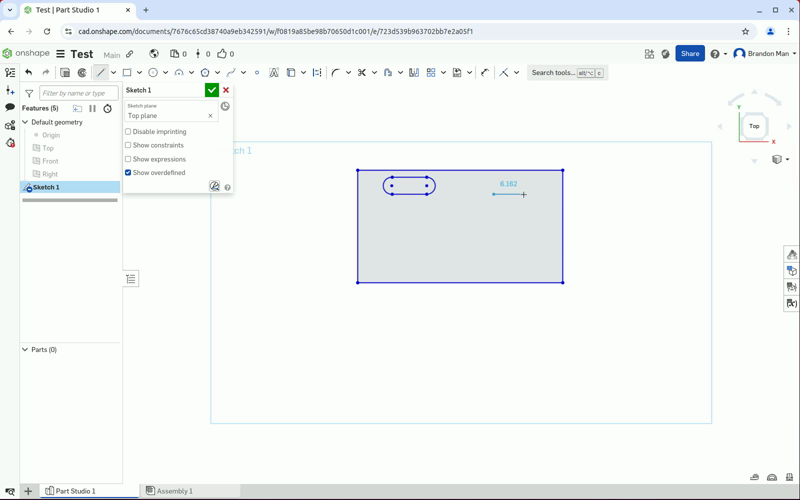
mouse_move(528, 194)
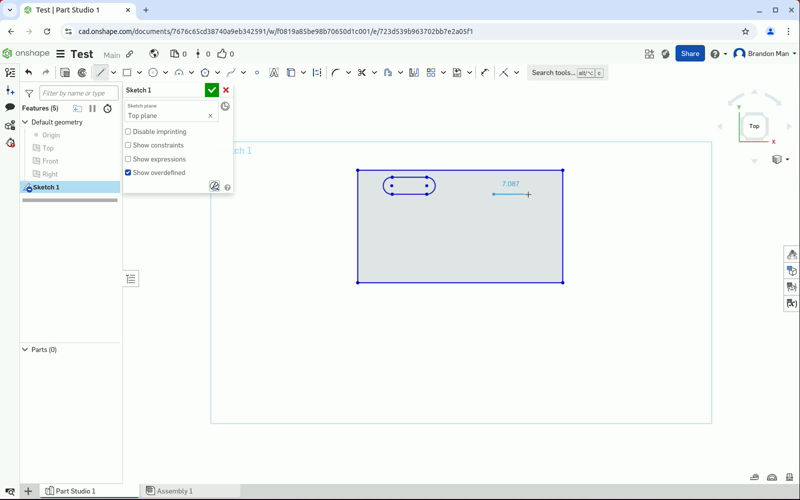
click(528, 194)
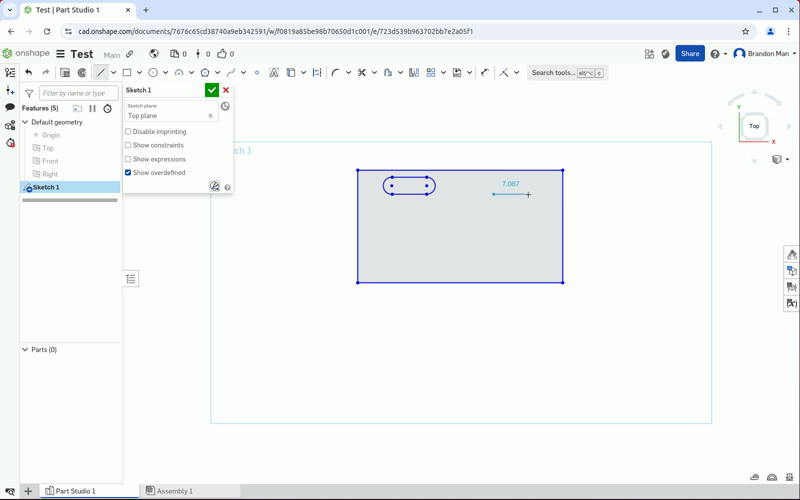
key_up(shift)
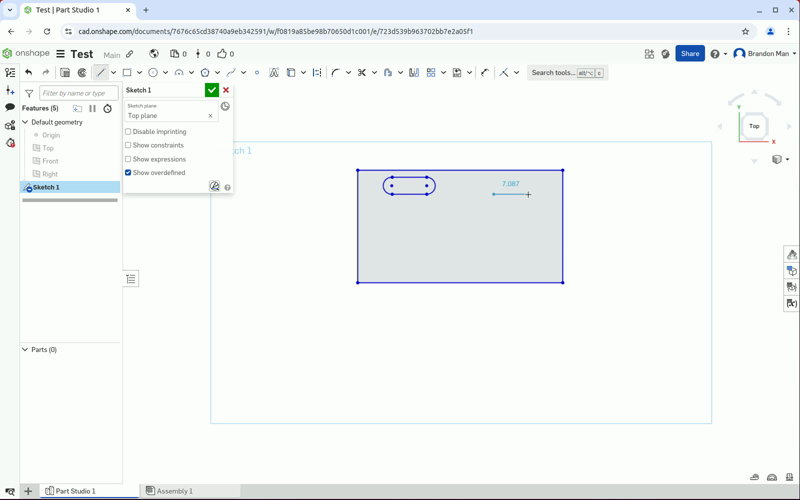
key(esc)
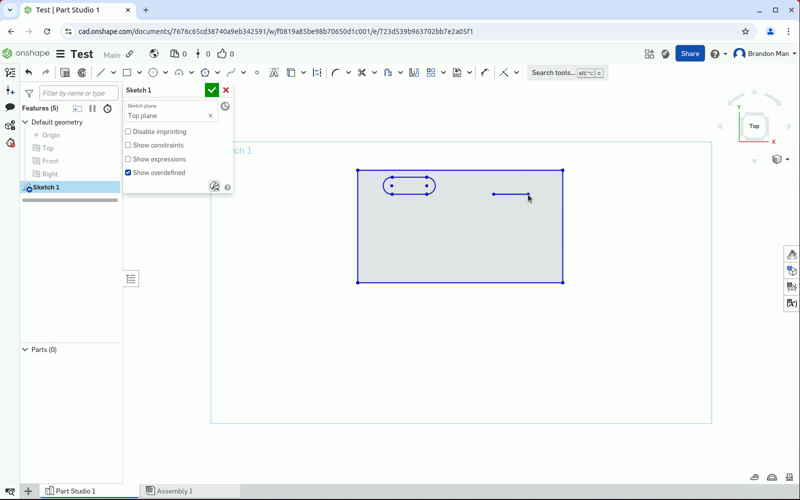
key(a)
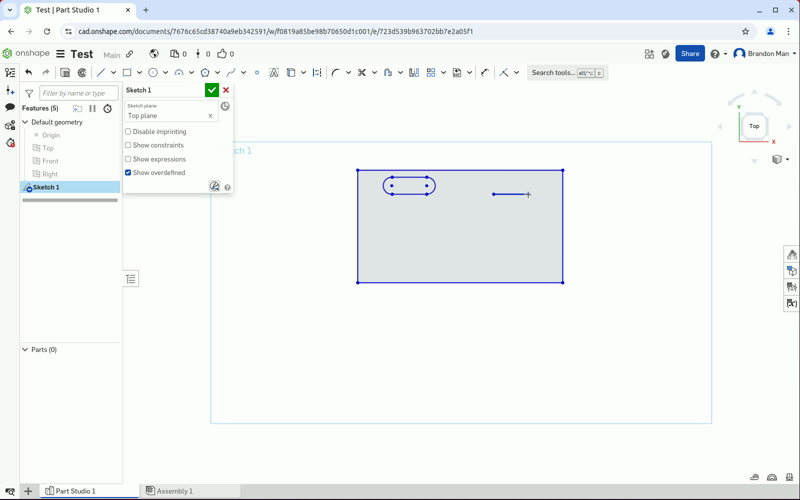
mouse_move(528, 194)
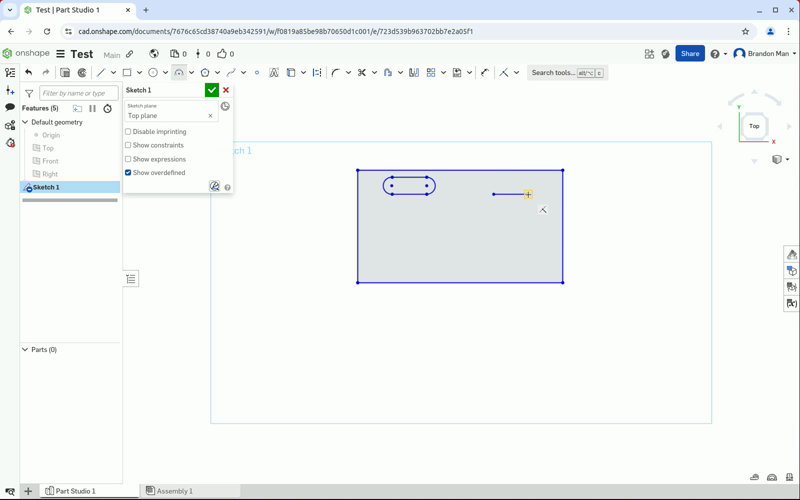
click(528, 194)
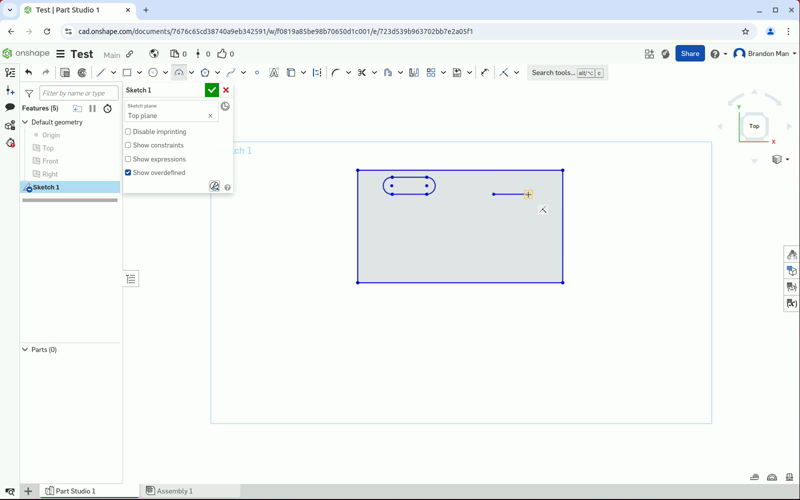
key_down(shift)
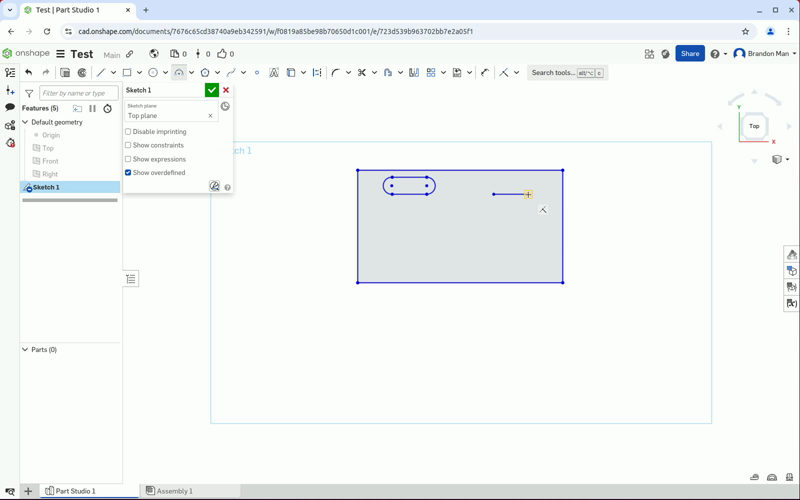
mouse_move(528, 177)
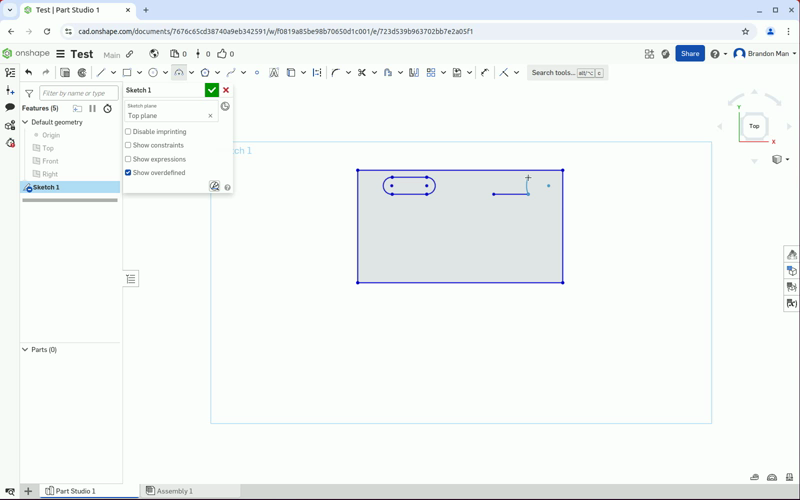
click(528, 177)
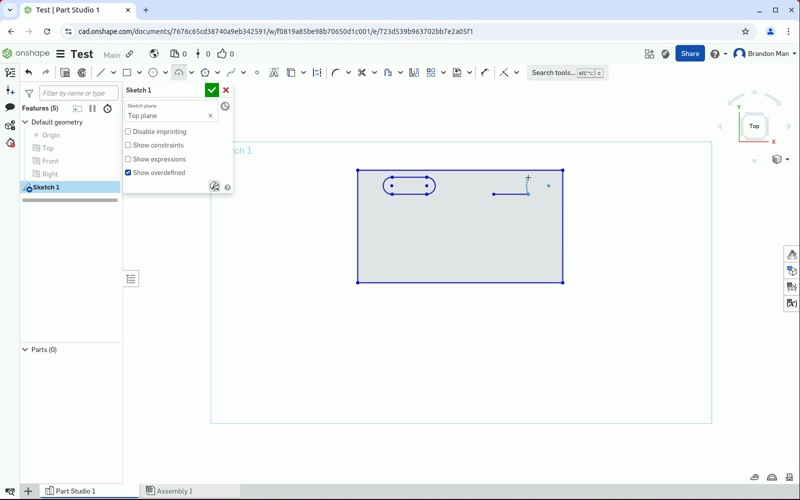
mouse_move(537, 185)
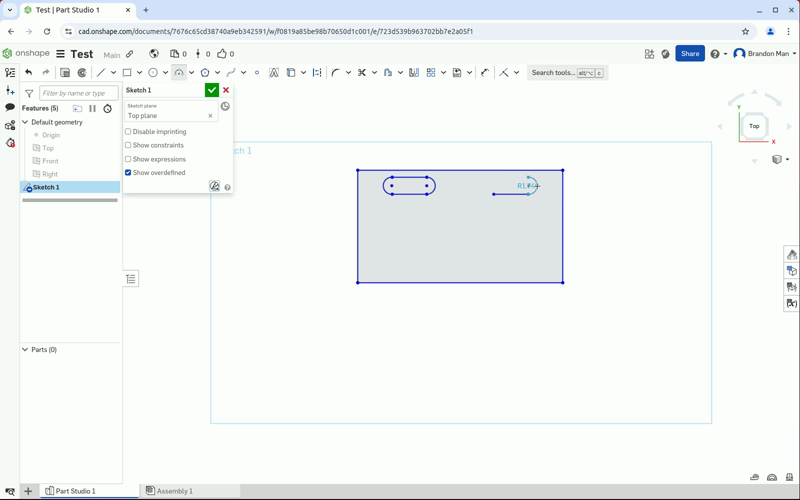
click(537, 185)
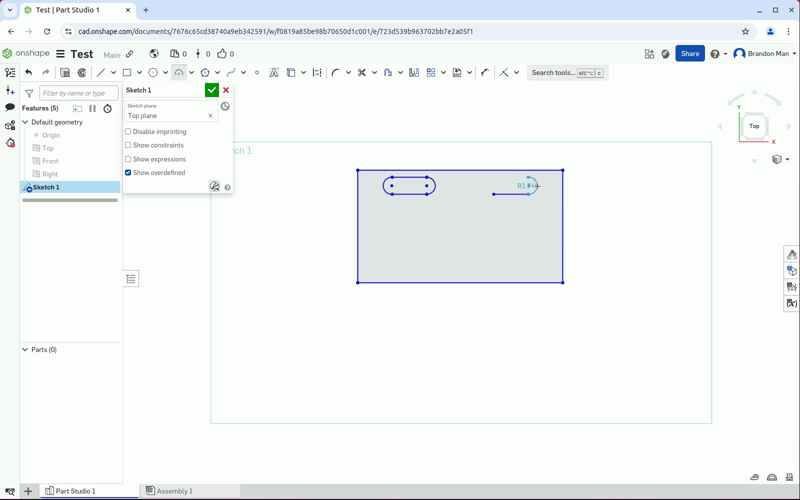
key_up(shift)
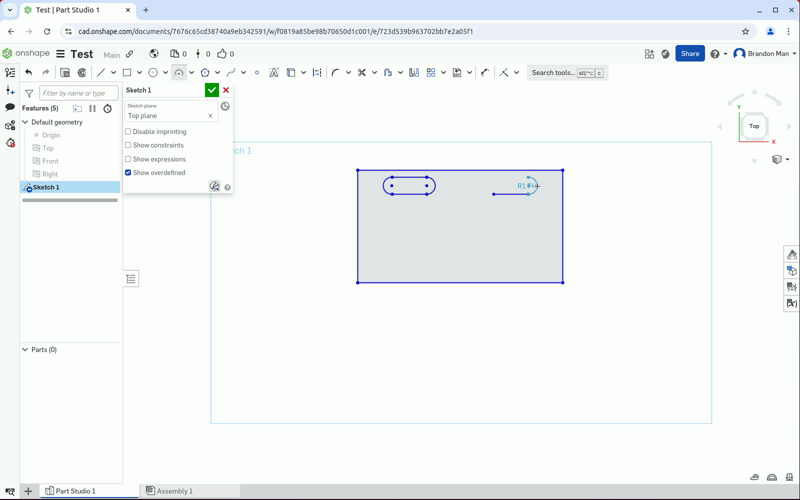
key(esc)
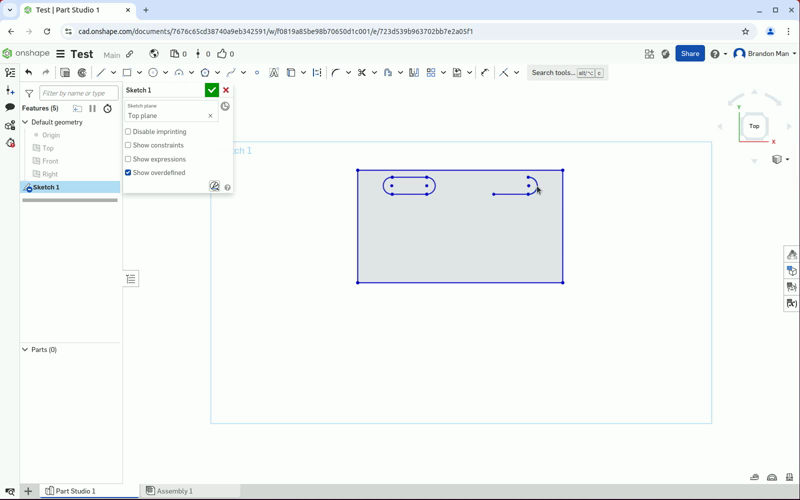
key(l)
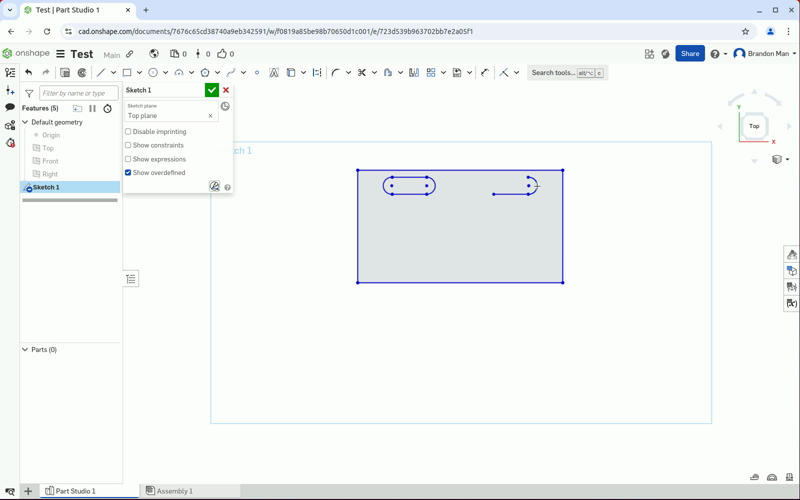
mouse_move(528, 177)
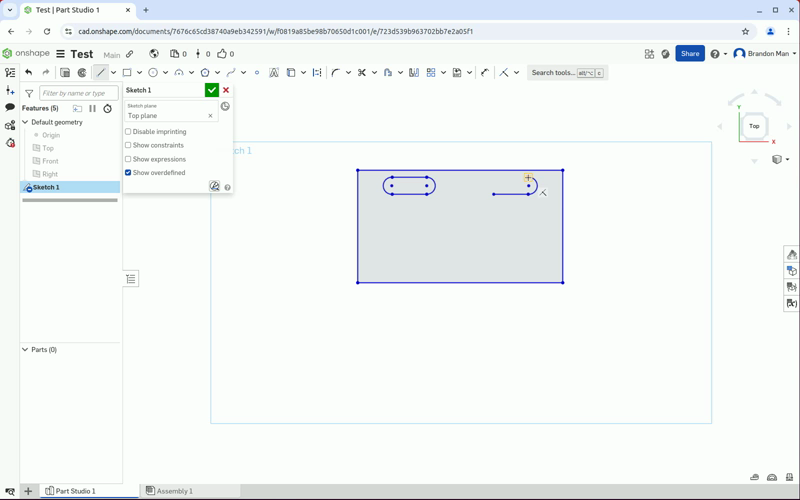
click(528, 177)
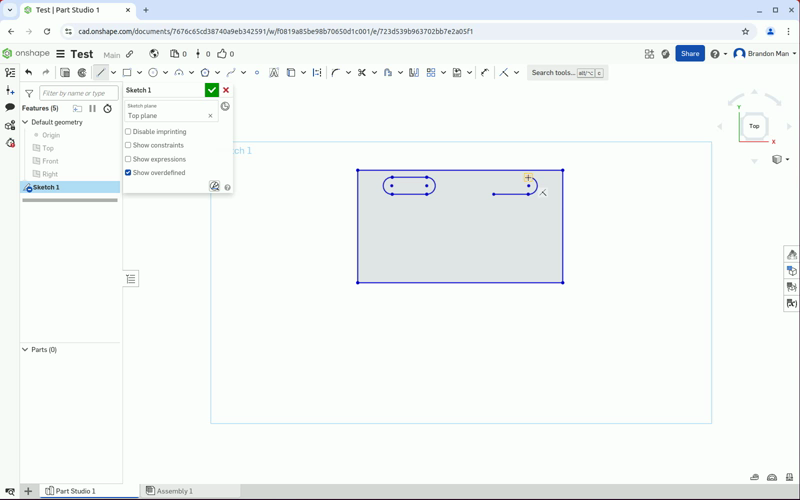
key_down(shift)
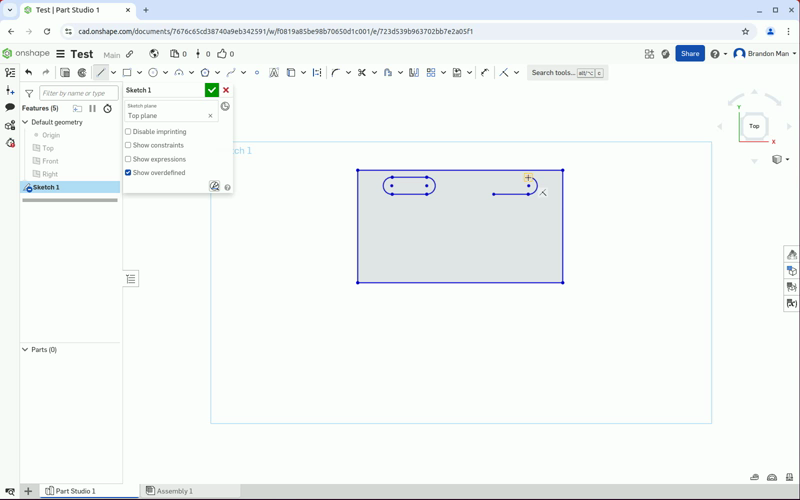
mouse_move(558, 177)
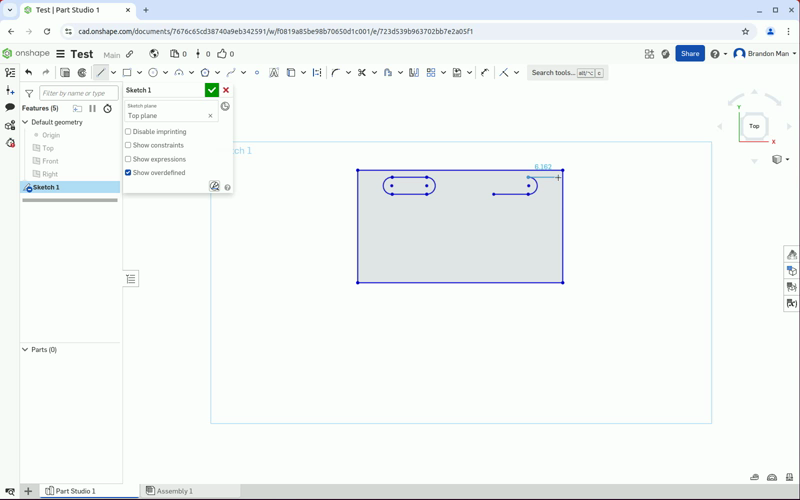
mouse_move(493, 177)
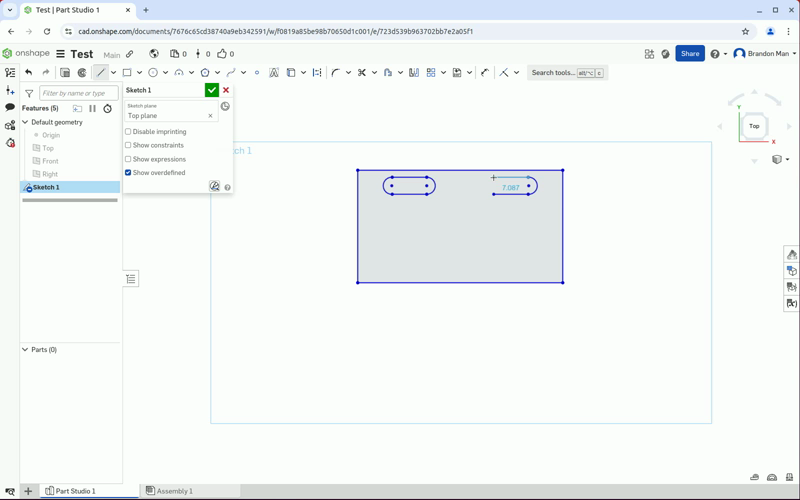
click(493, 177)
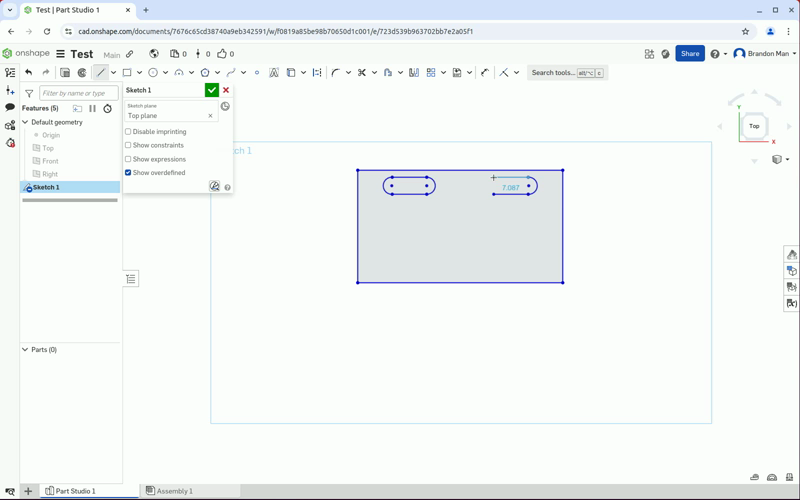
key_up(shift)
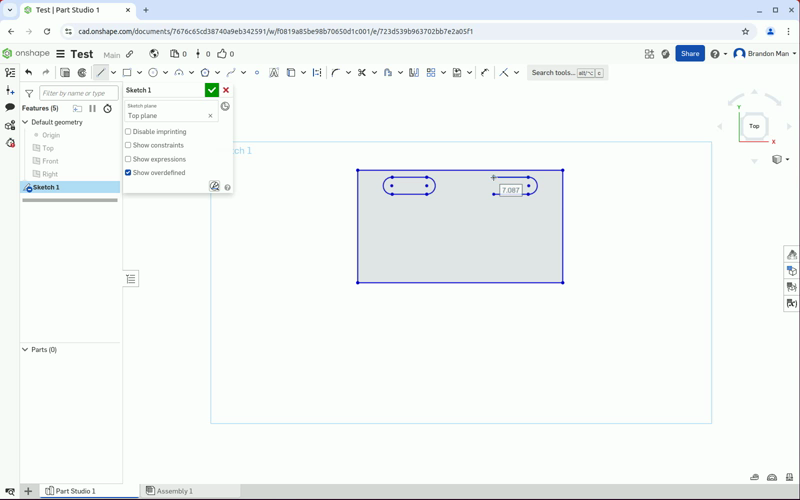
key(esc)
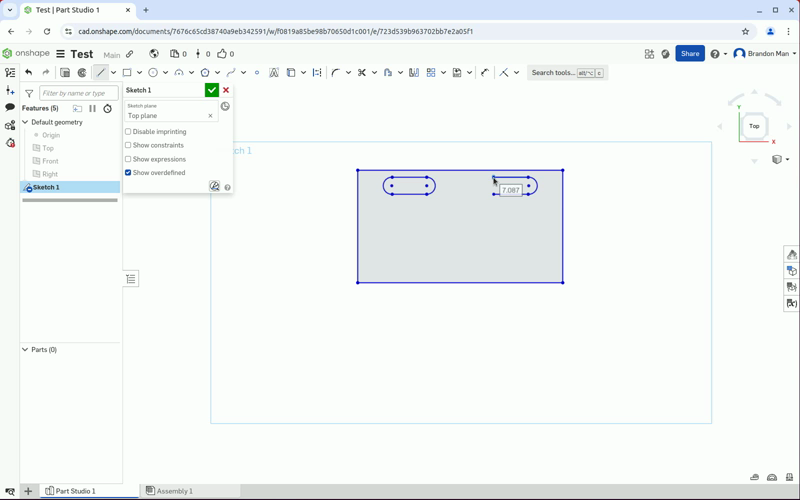
key(a)
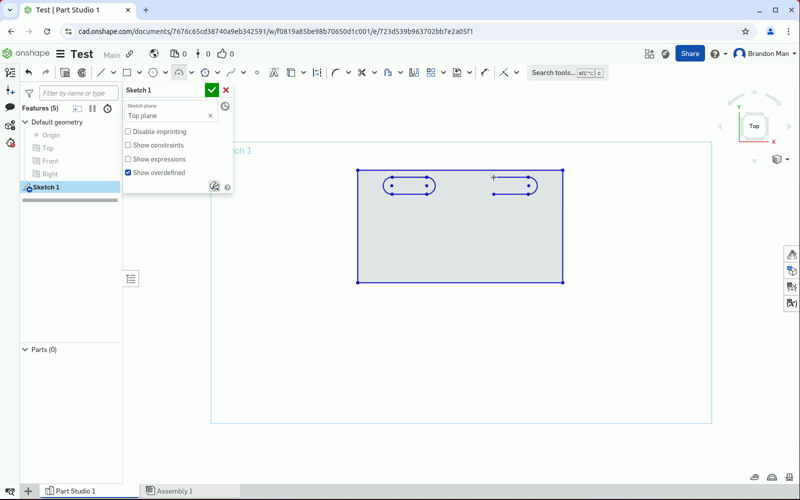
mouse_move(493, 177)
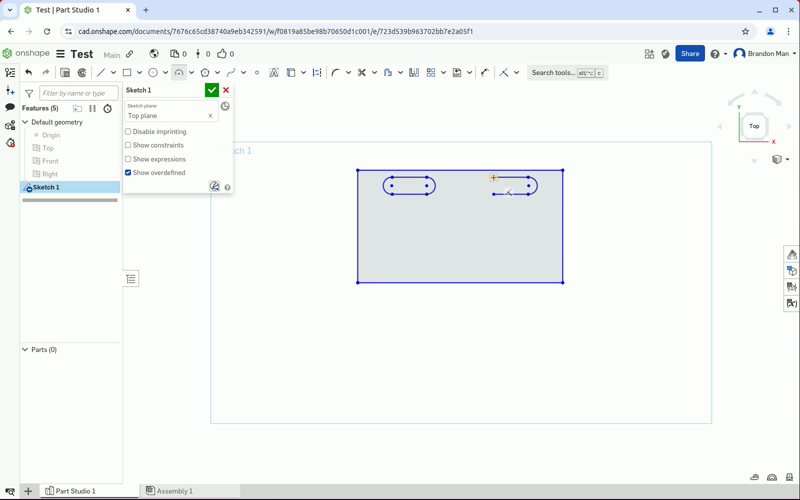
click(493, 177)
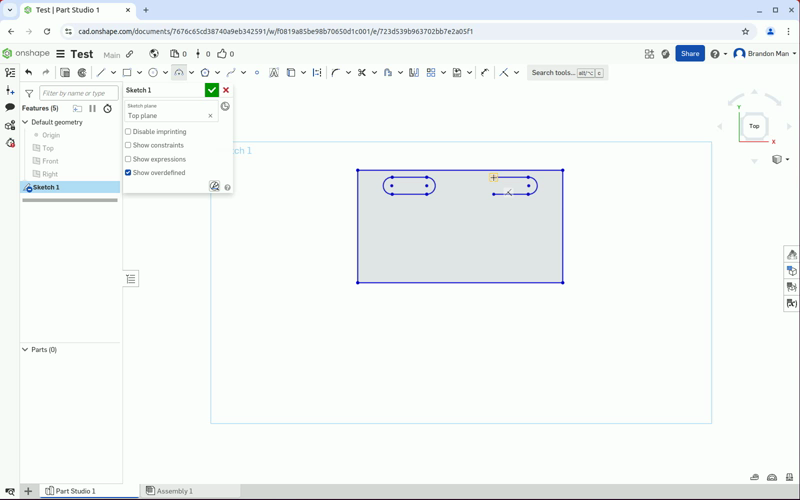
mouse_move(493, 194)
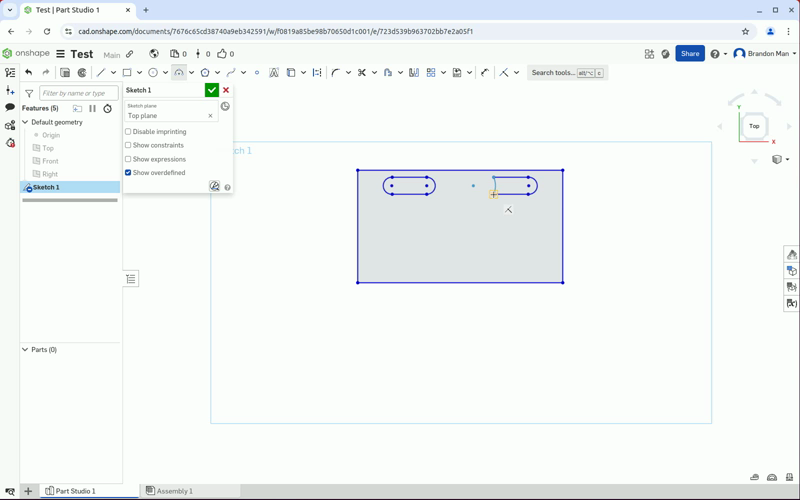
click(493, 194)
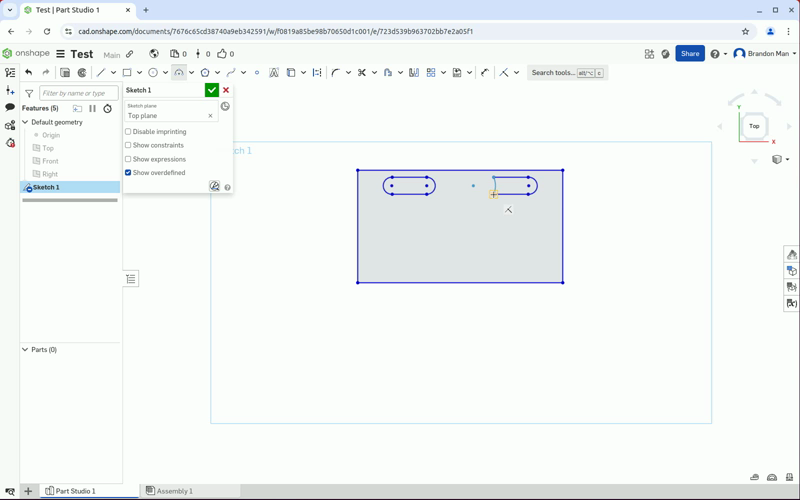
key_down(shift)
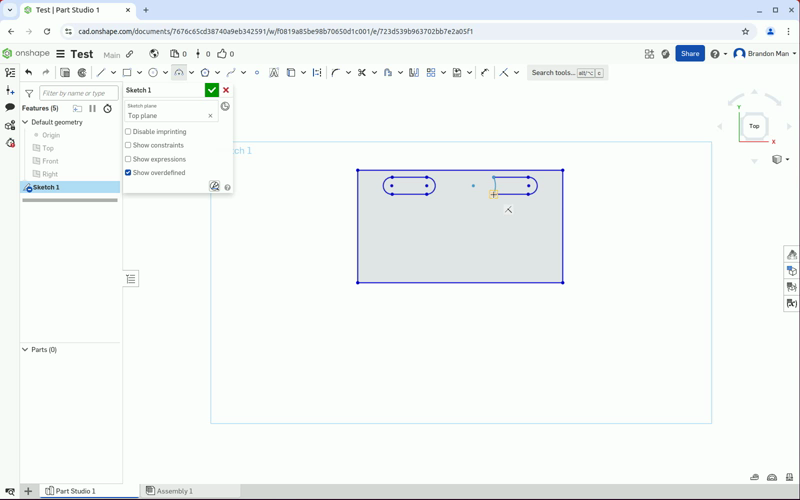
mouse_move(485, 185)
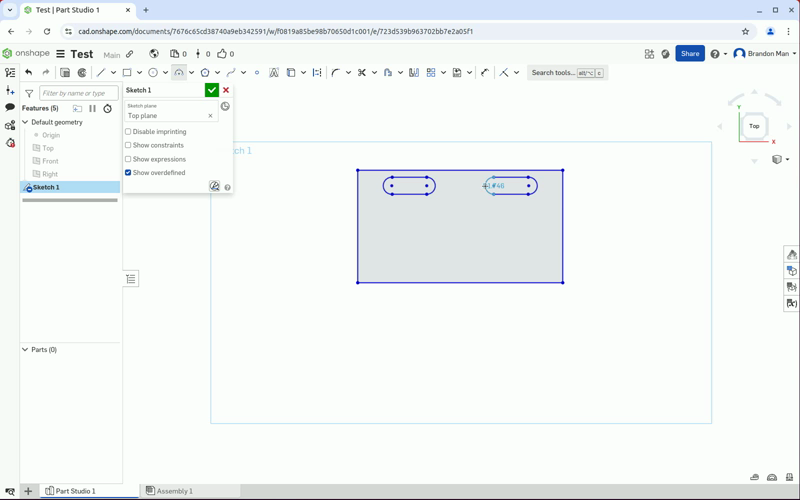
click(485, 185)
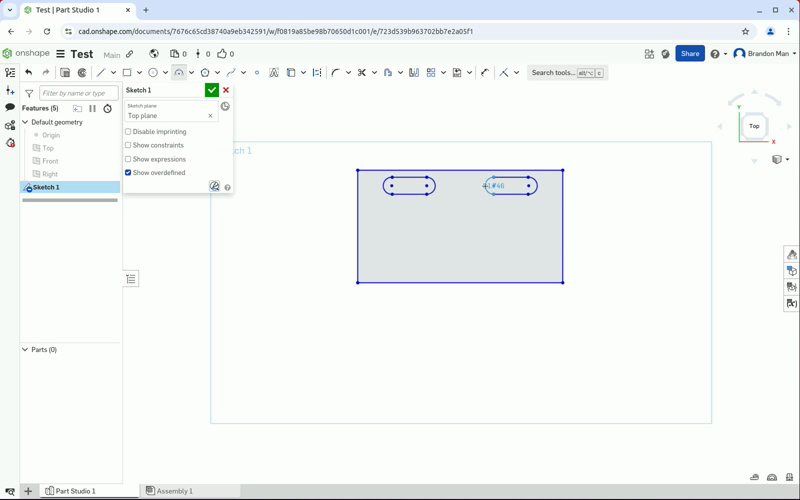
key_up(shift)
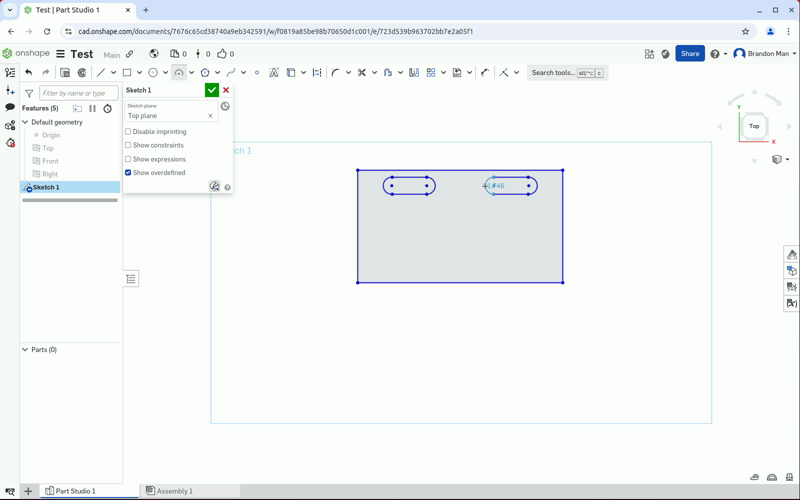
key(esc)
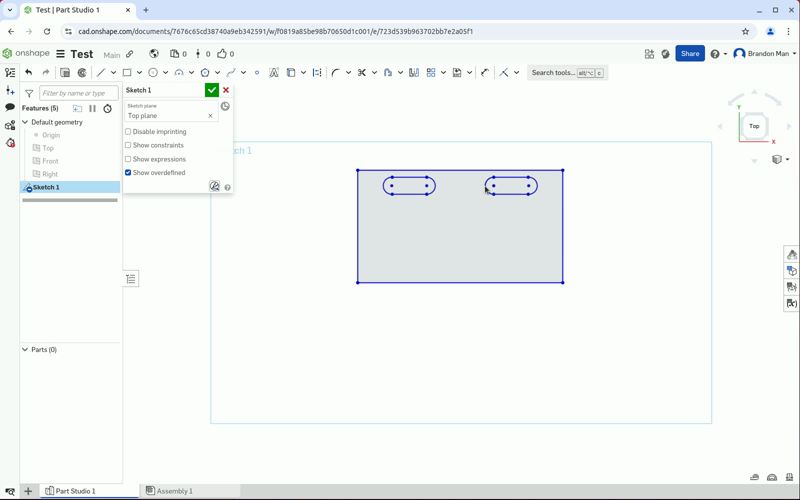
mouse_move(529, 217)
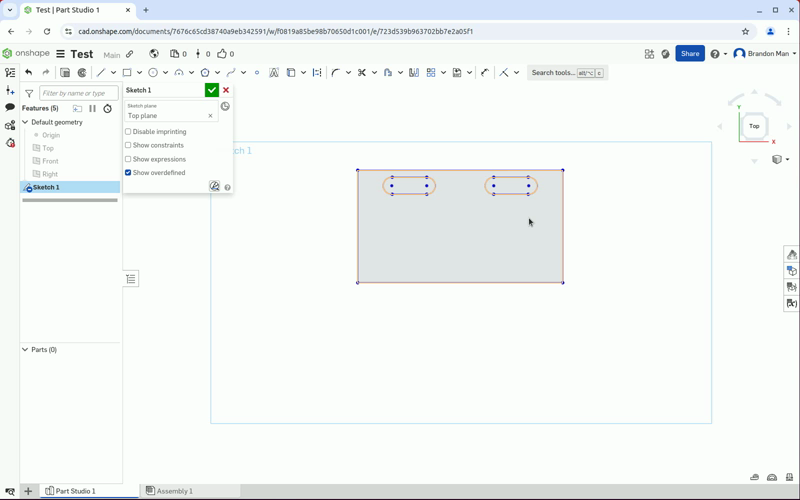
click(529, 217)
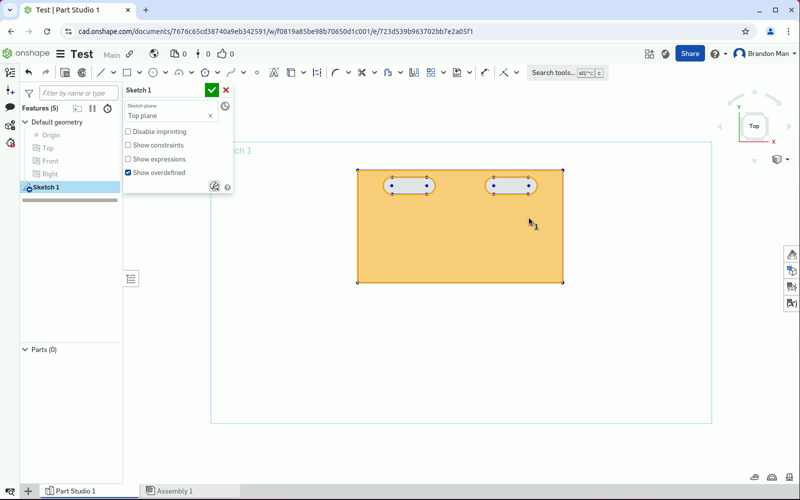
mouse_move(73, 352)
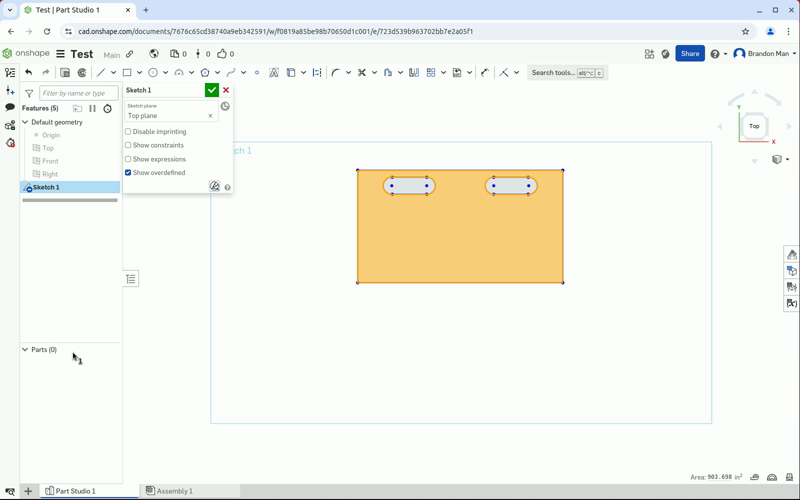
key(shift+y)
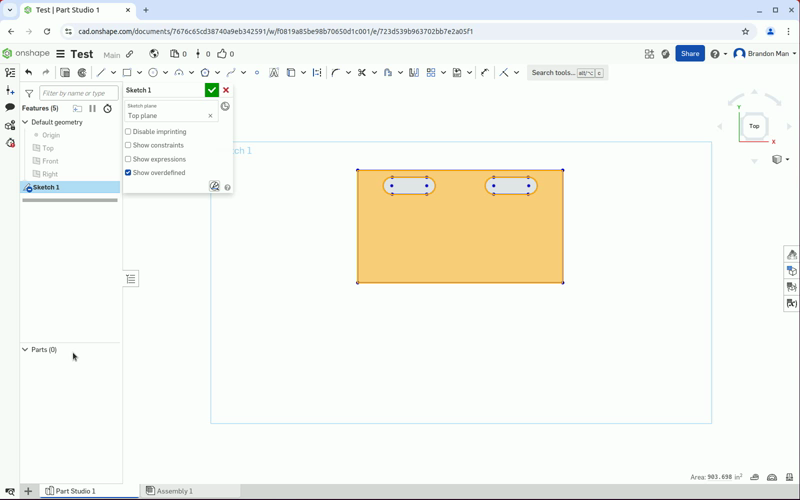
key(shift+e)
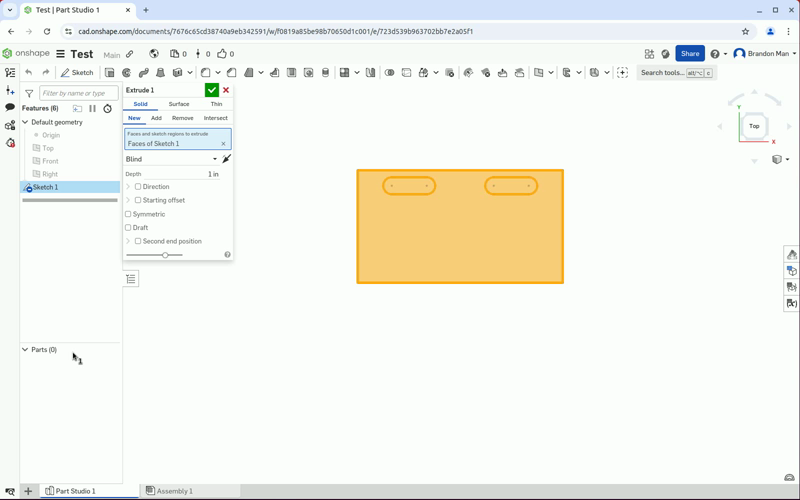
mouse_move(143, 106)
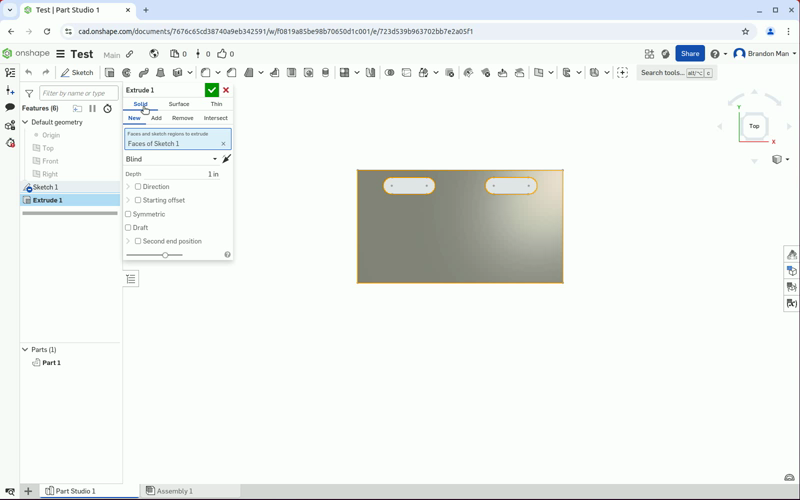
click(143, 106)
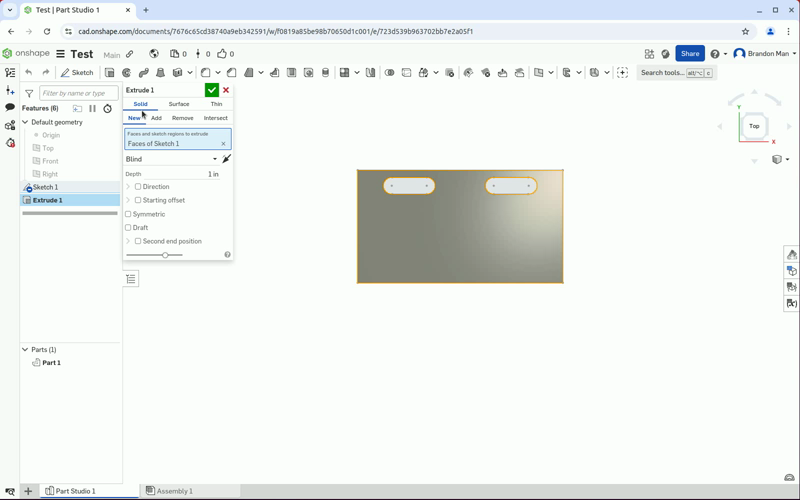
mouse_move(137, 120)
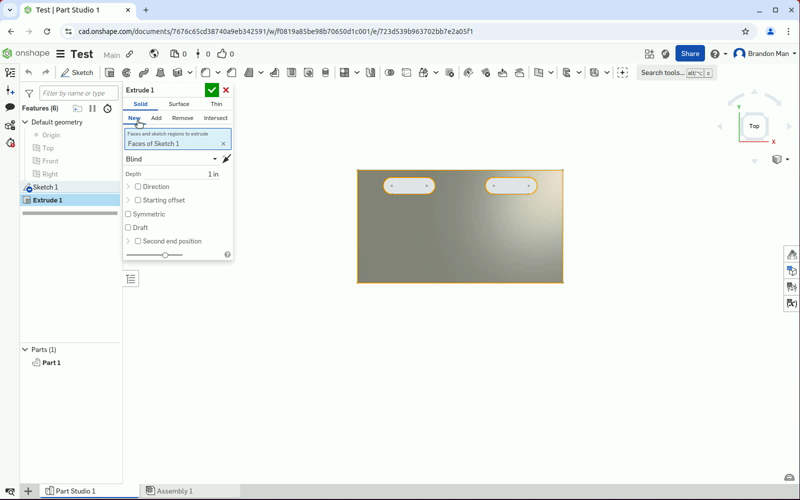
click(137, 120)
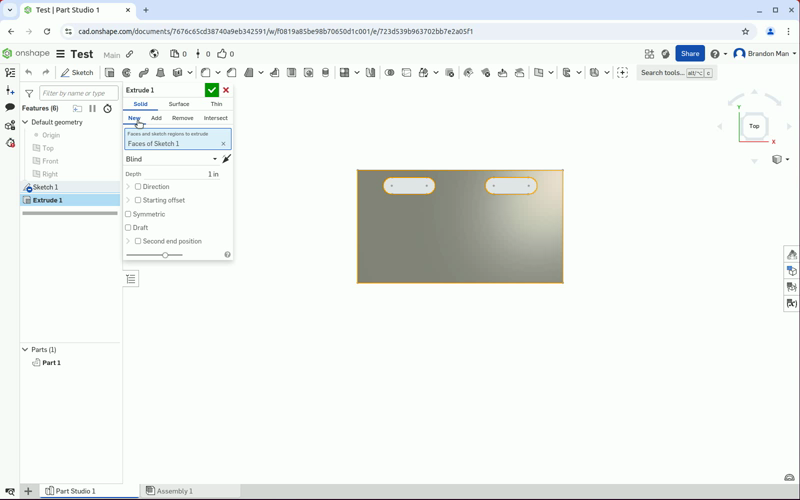
key(tab, 4)
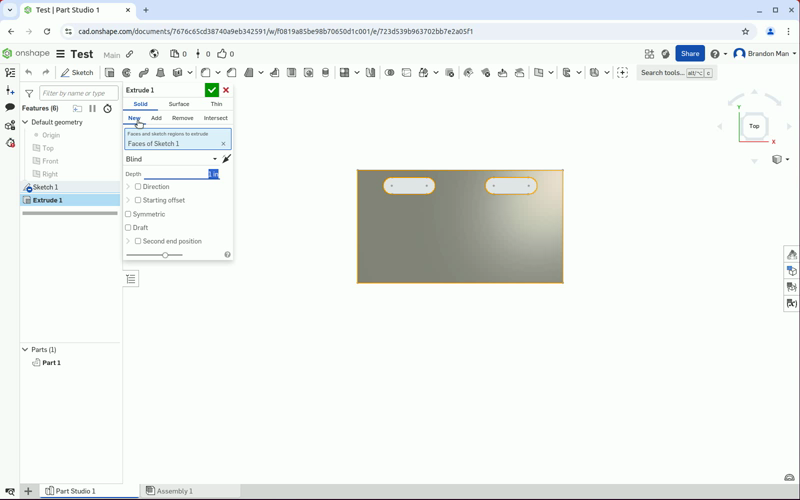
text(0.722)
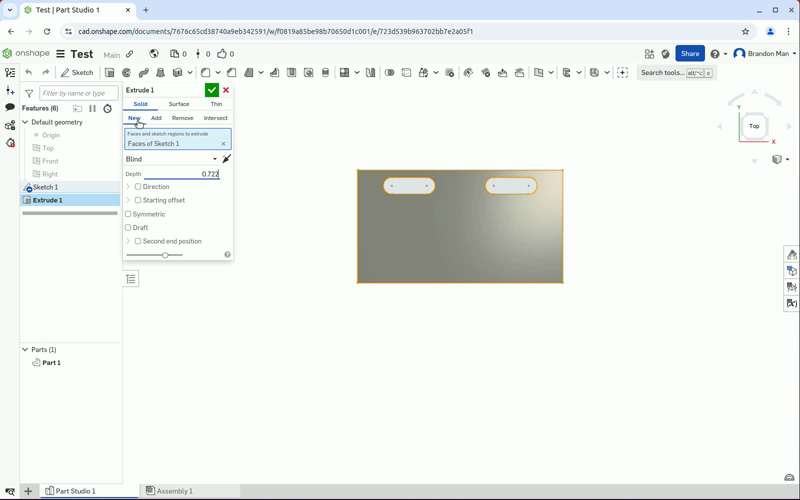
key(enter)
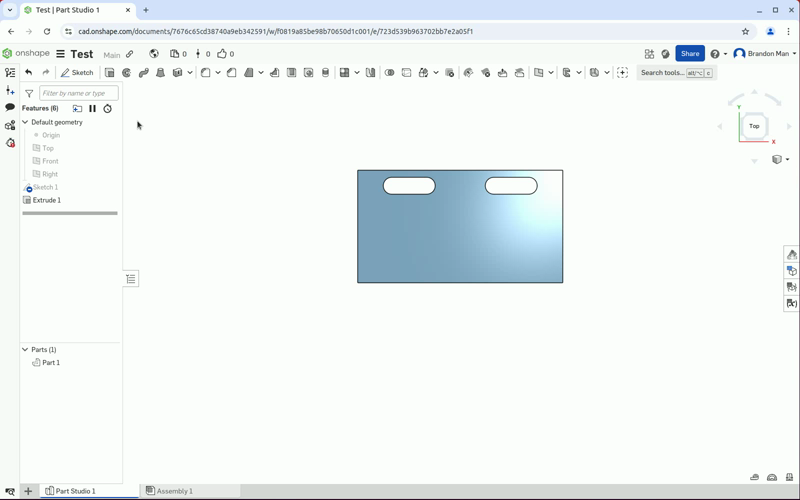
key(shift+h)
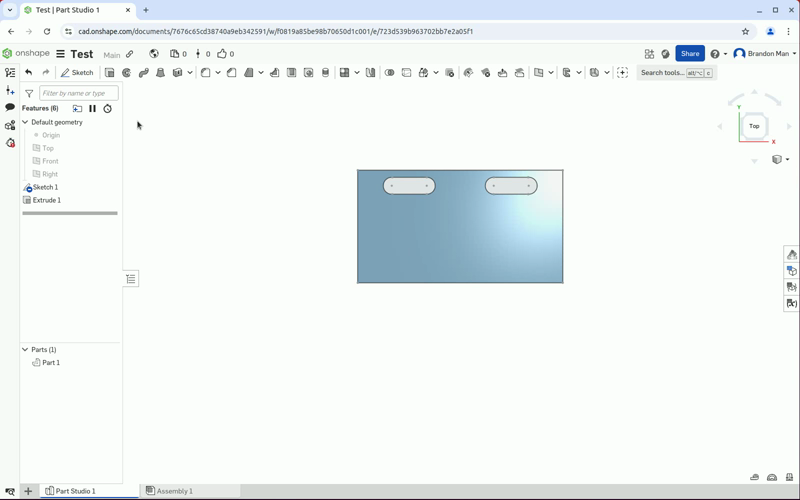
key(shift+h)
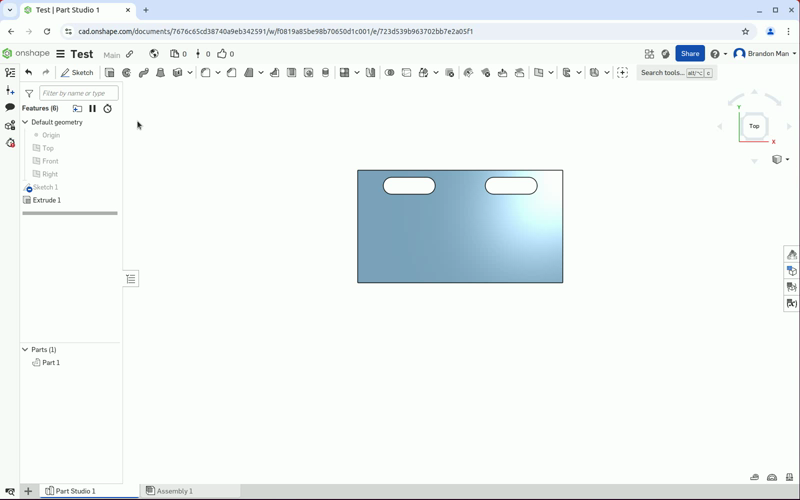
mouse_move(73, 189)
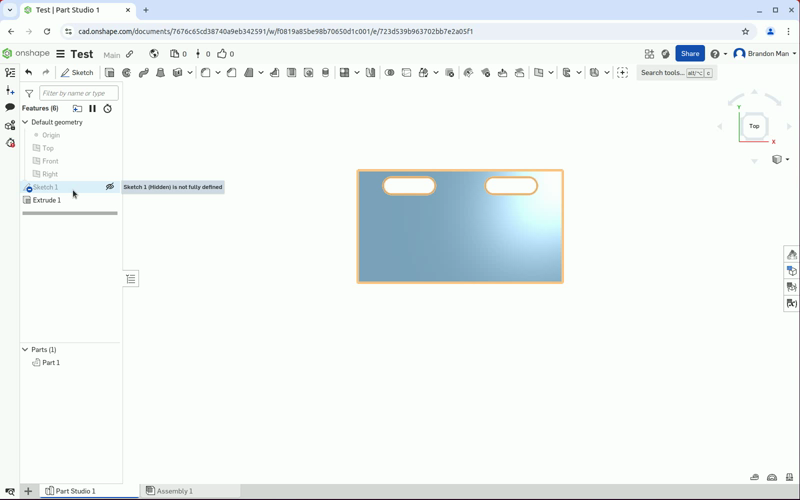
click(73, 189)
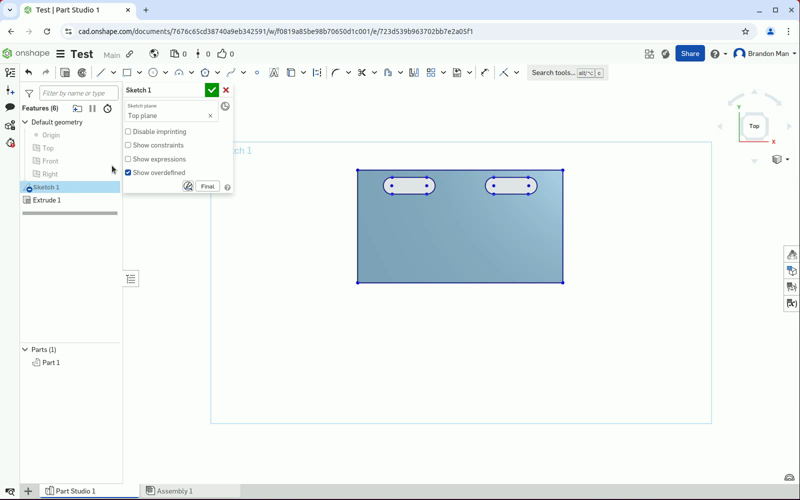
mouse_move(229, 92)
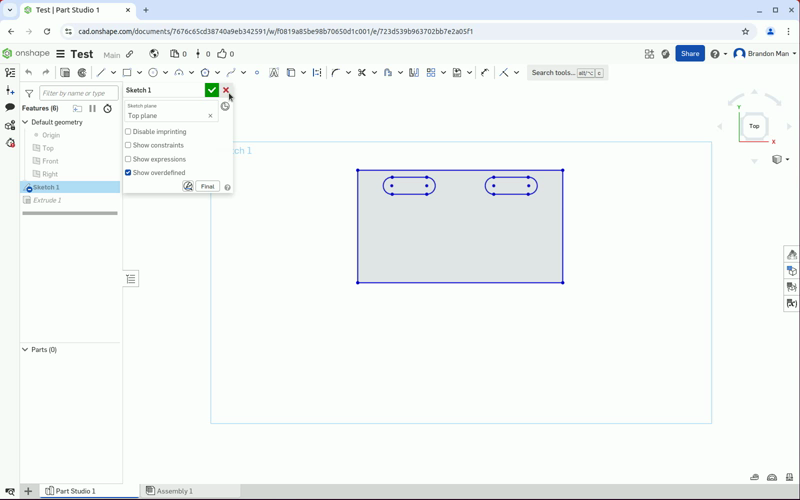
click(229, 92)
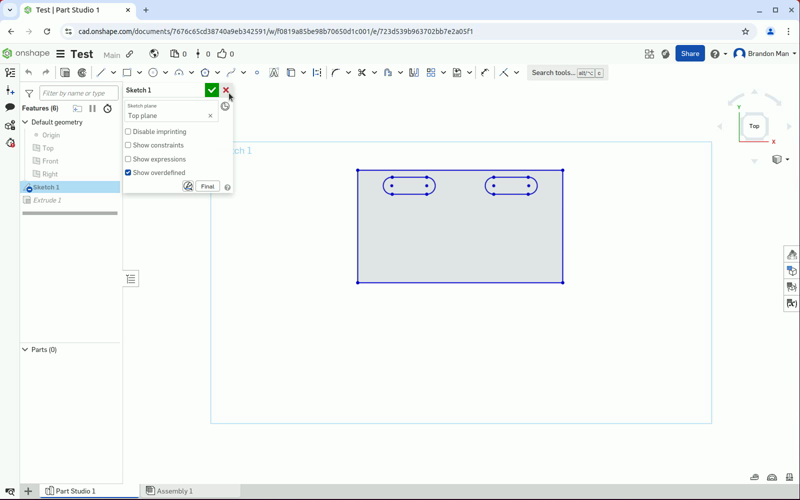
key(shift+s)
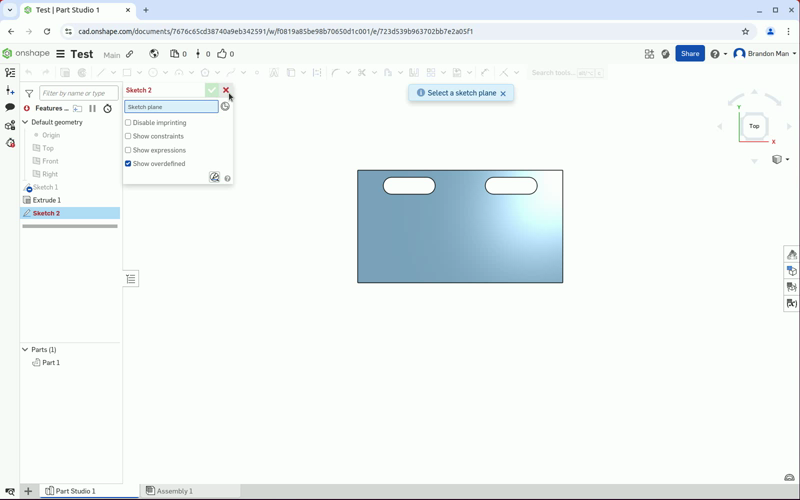
mouse_move(73, 150)
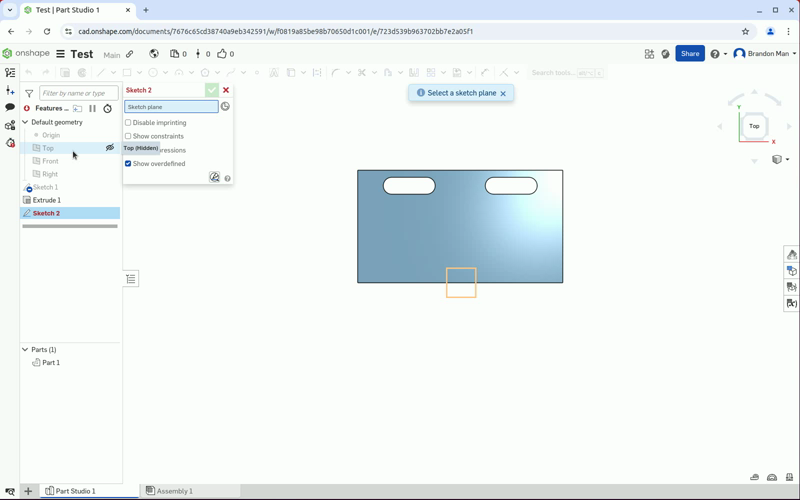
click(73, 150)
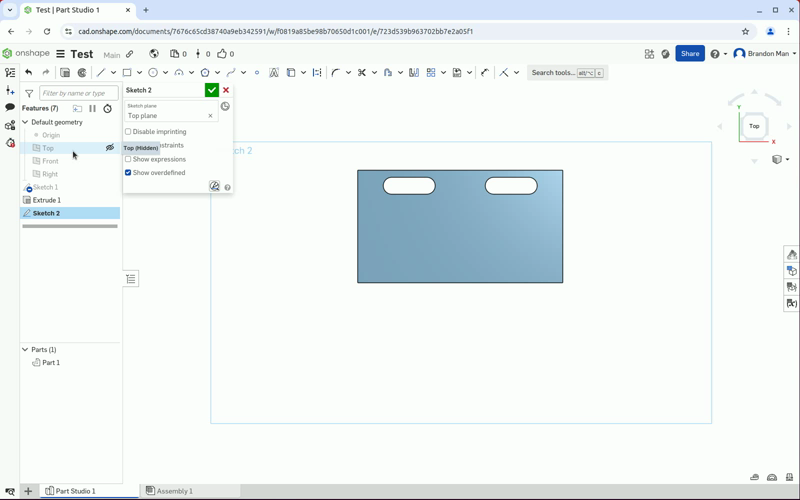
mouse_move(73, 352)
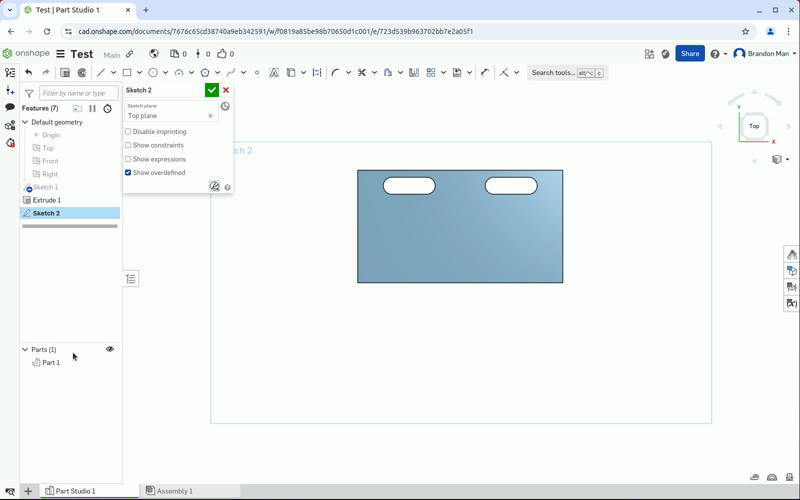
key(y)
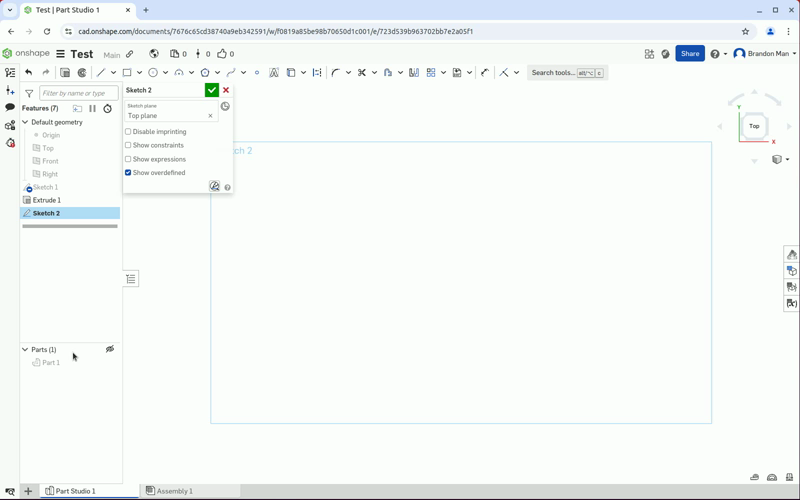
key(l)
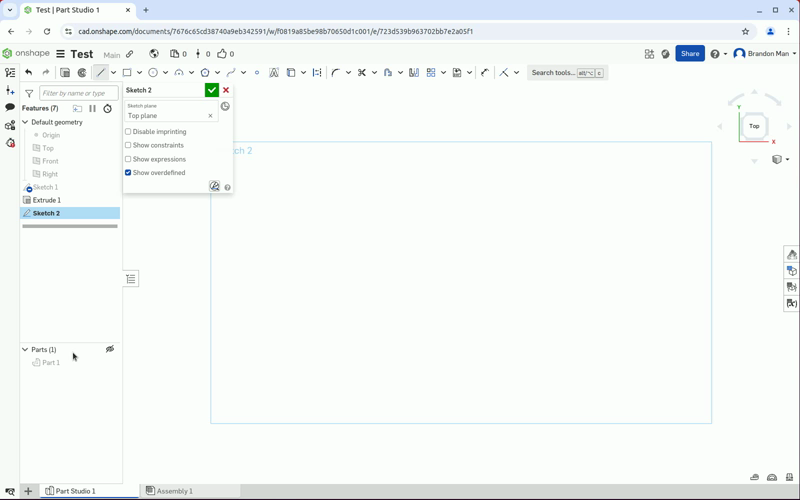
key_down(shift)
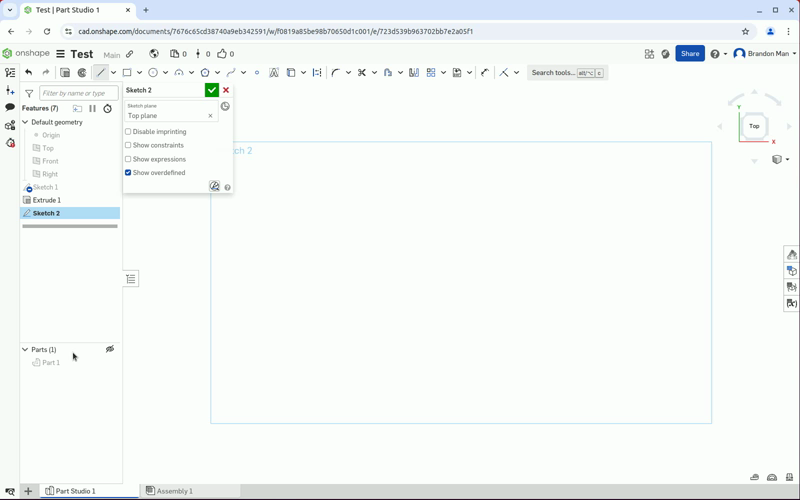
mouse_move(391, 193)
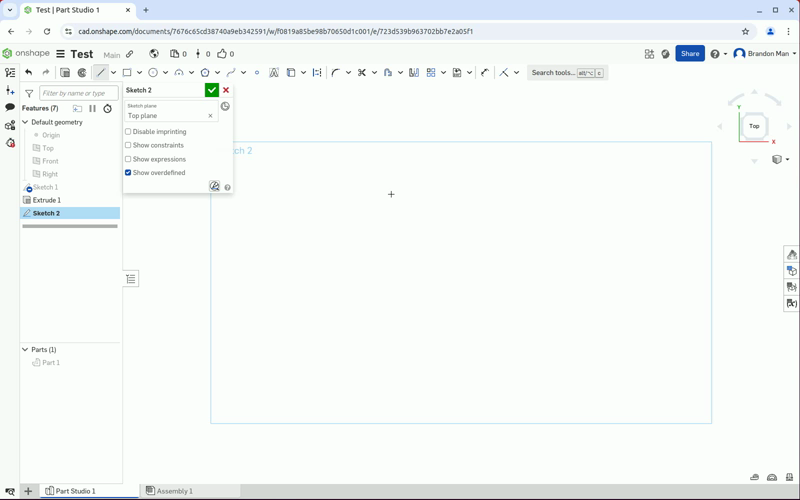
click(391, 193)
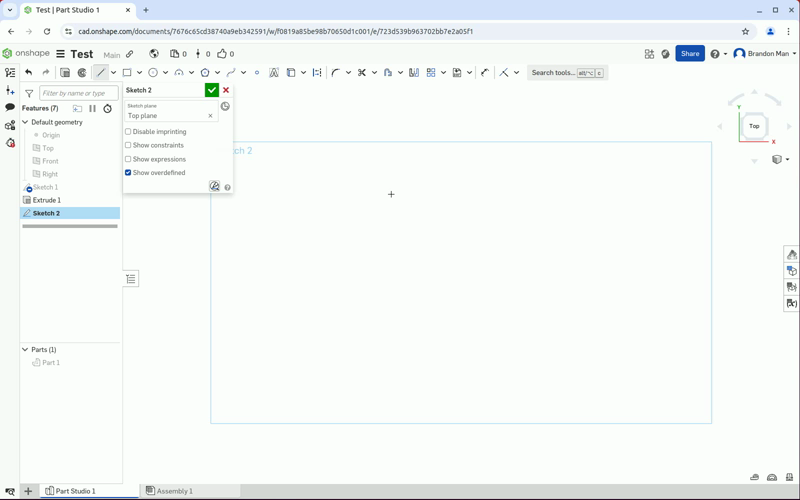
key_up(shift)
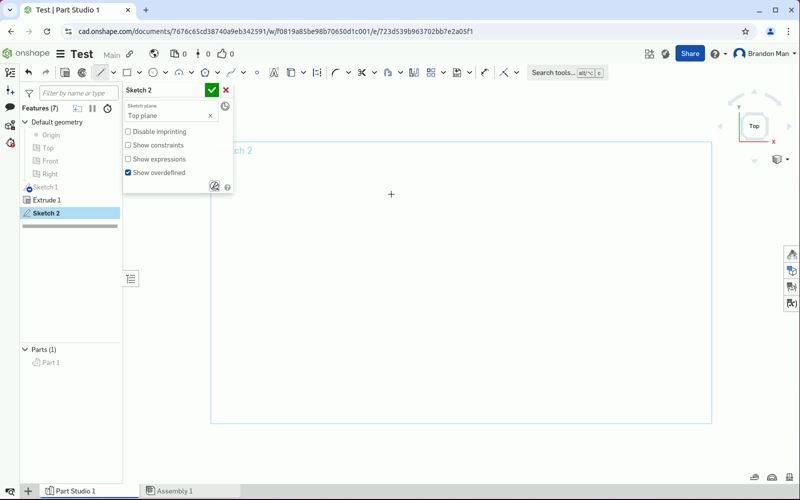
key_down(shift)
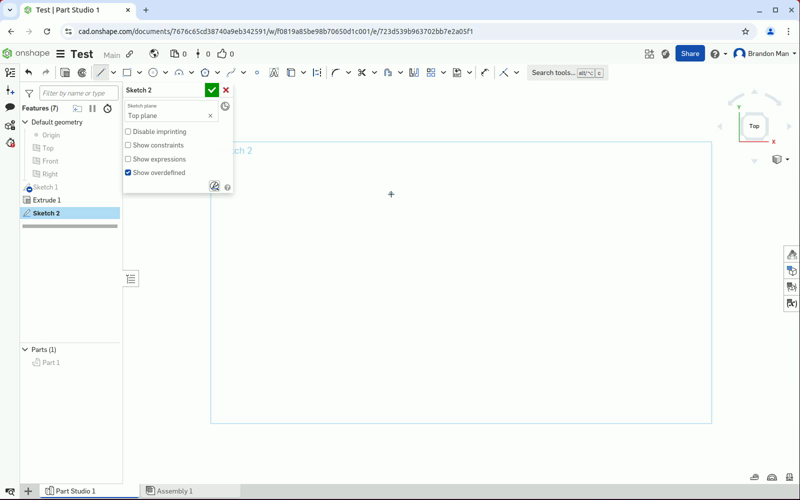
mouse_move(421, 193)
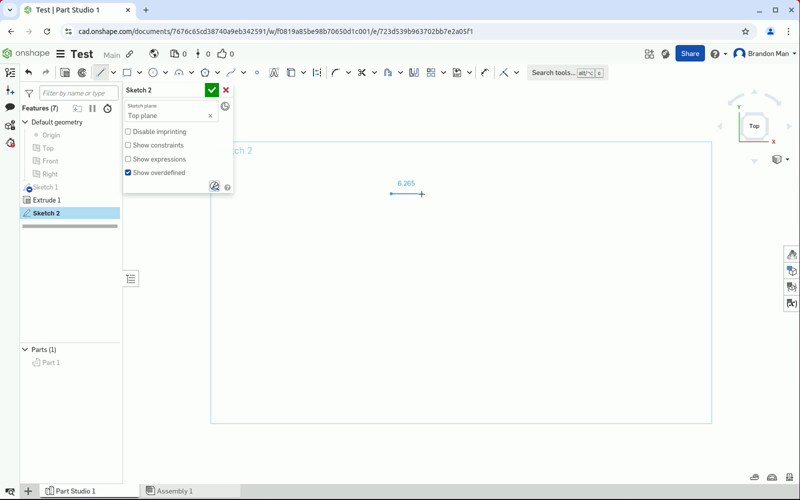
mouse_move(426, 193)
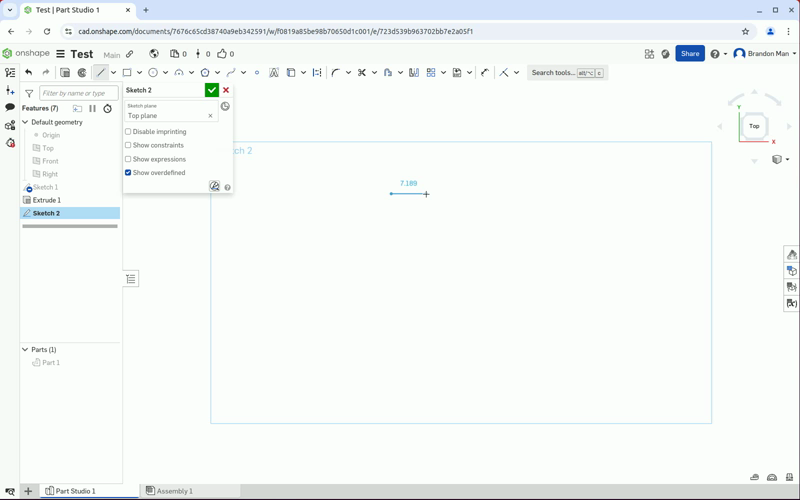
click(426, 193)
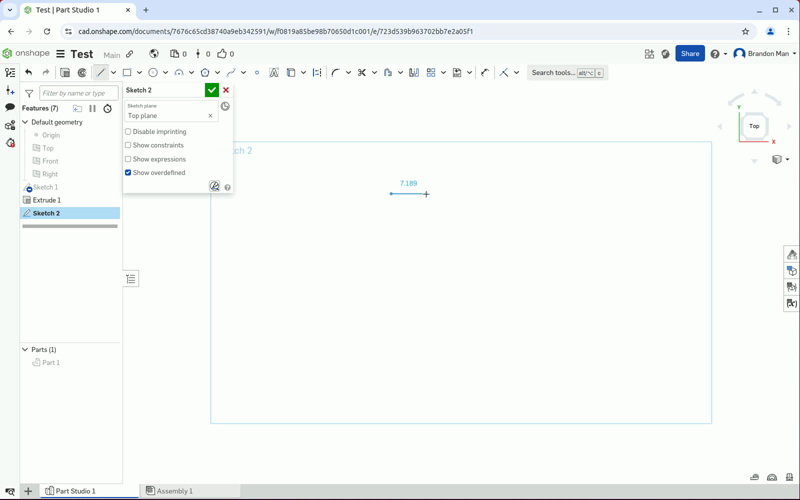
key_up(shift)
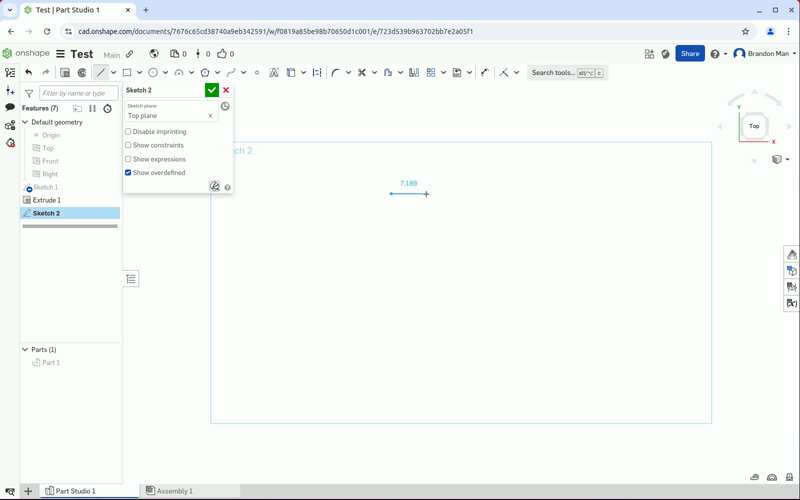
key(esc)
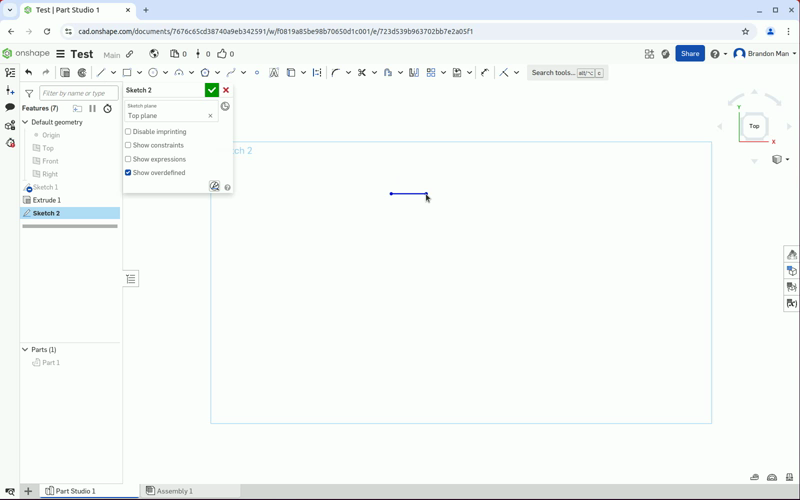
key(a)
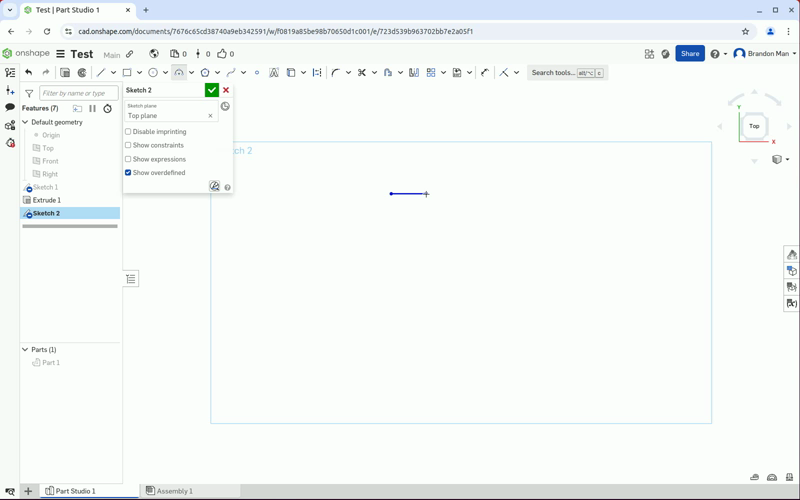
mouse_move(426, 193)
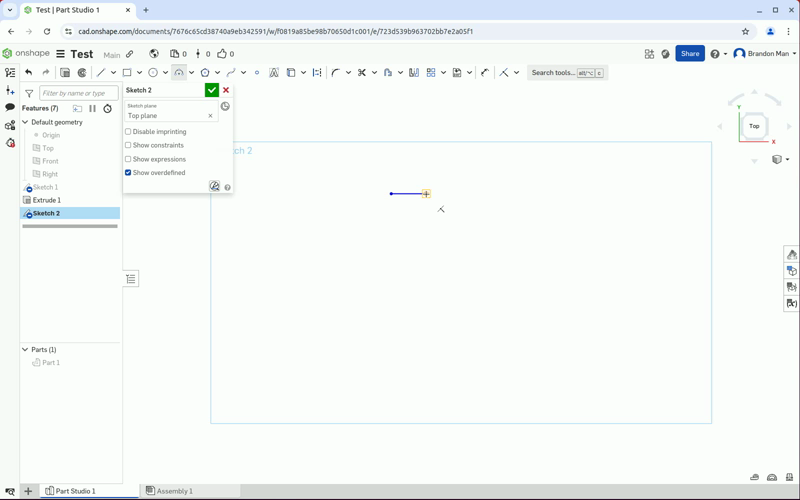
click(426, 193)
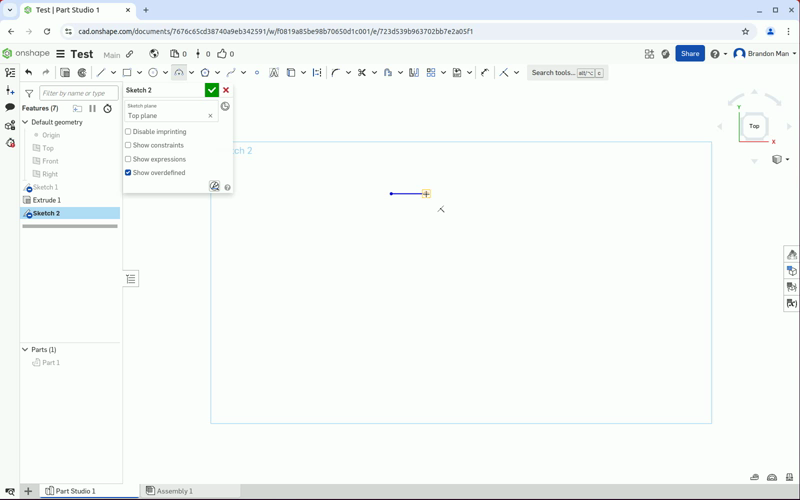
key_down(shift)
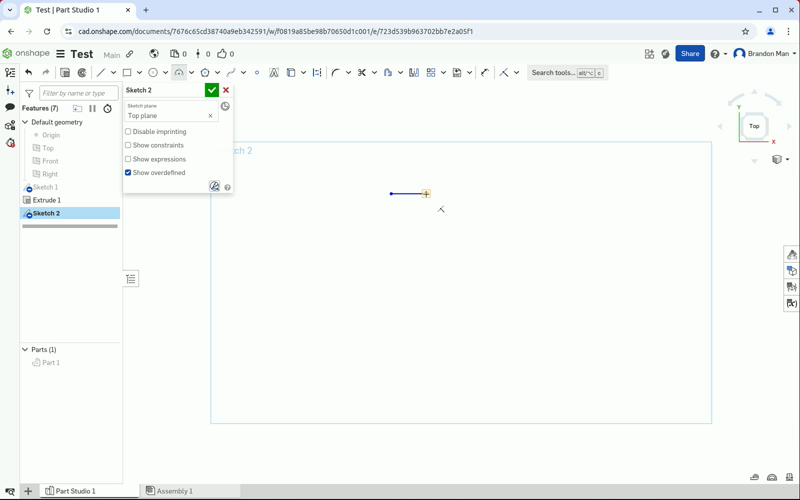
mouse_move(426, 175)
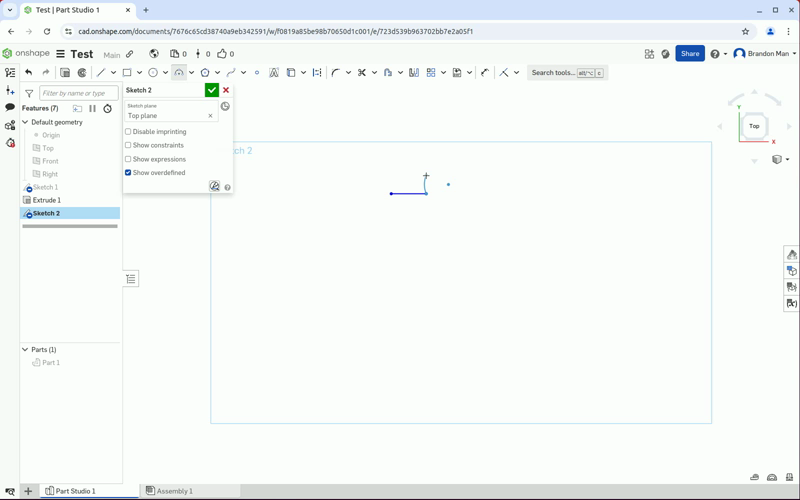
click(426, 175)
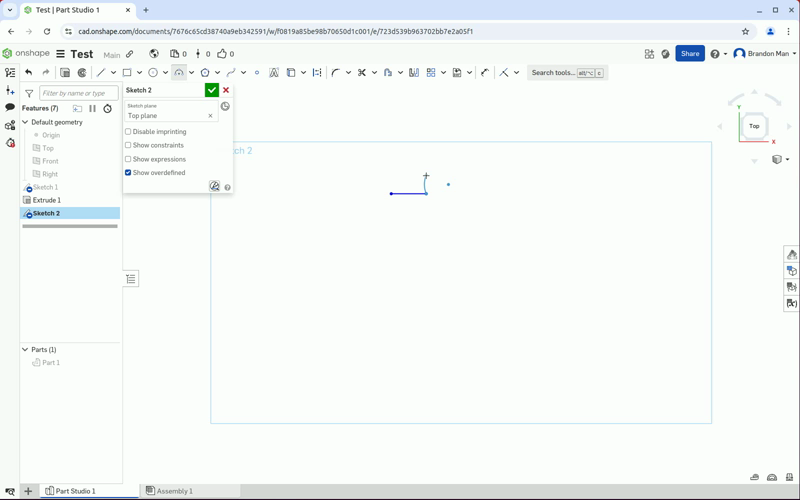
mouse_move(435, 184)
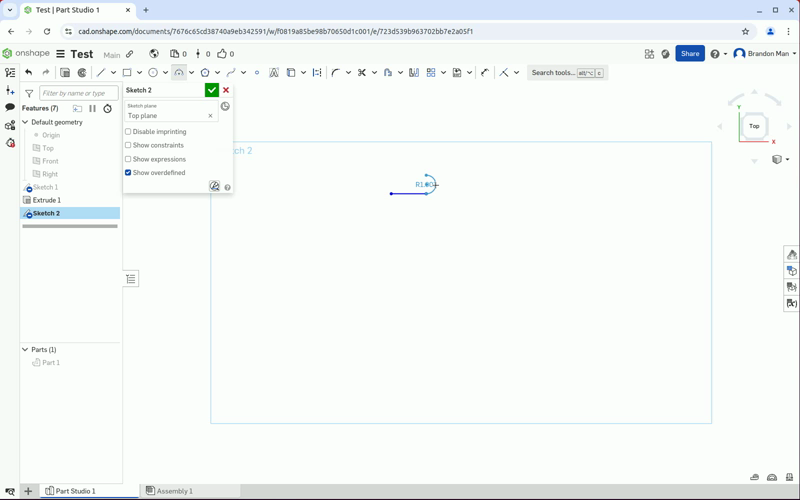
click(435, 184)
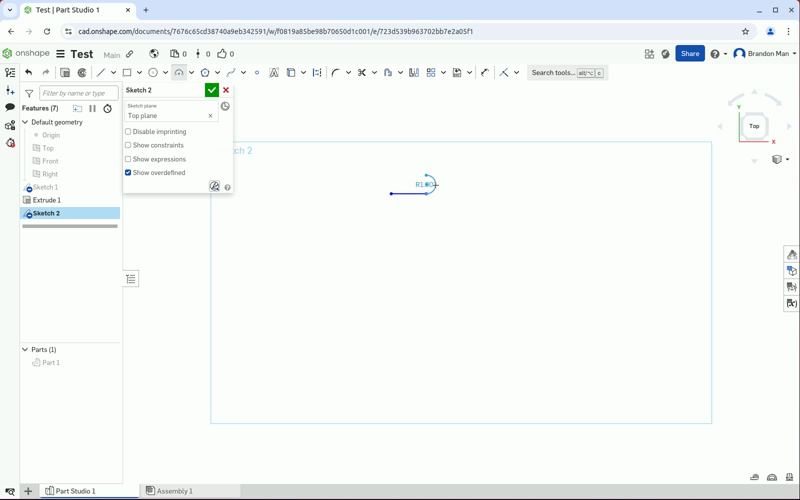
key_up(shift)
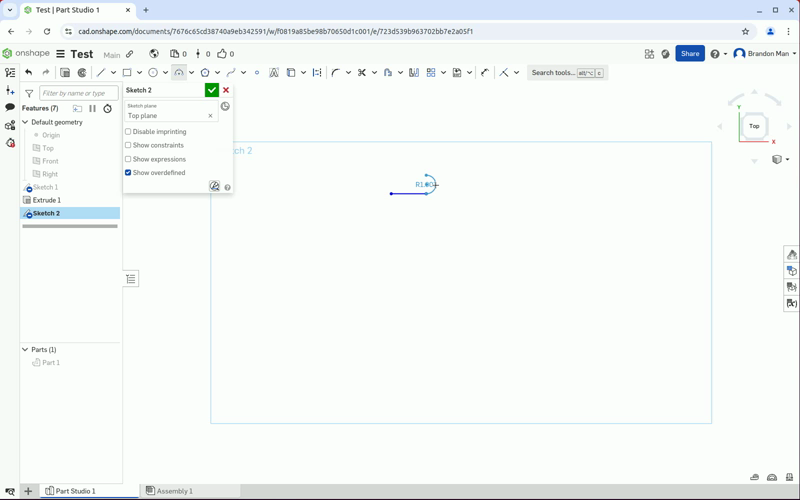
key(esc)
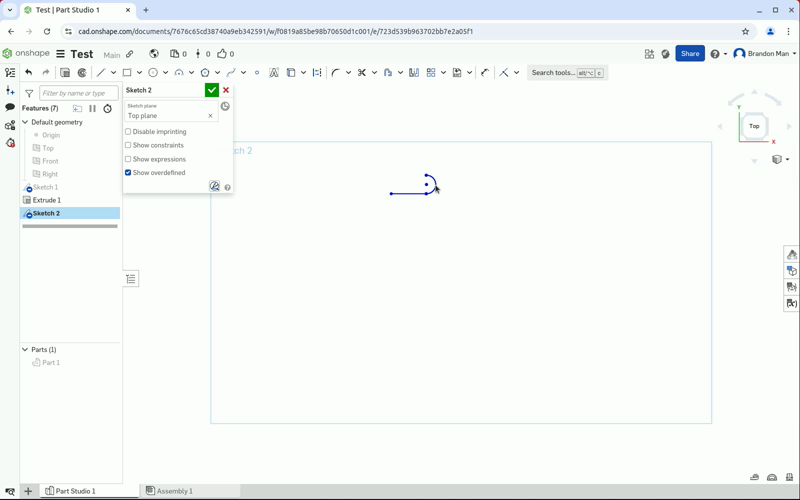
key(l)
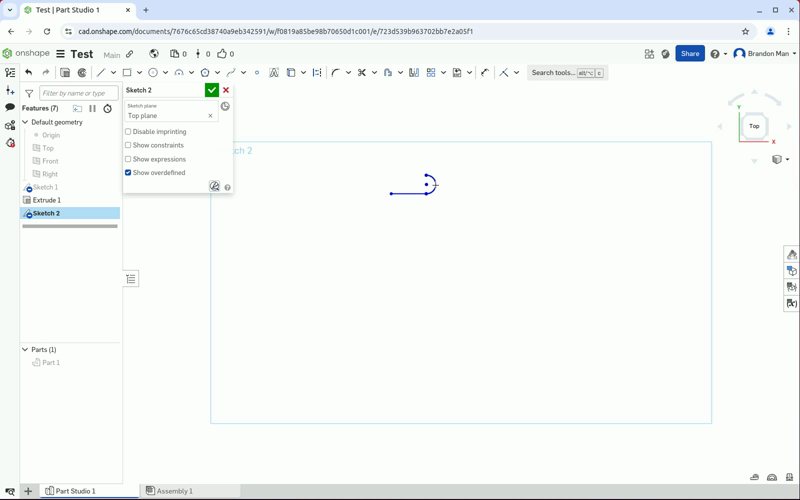
mouse_move(426, 175)
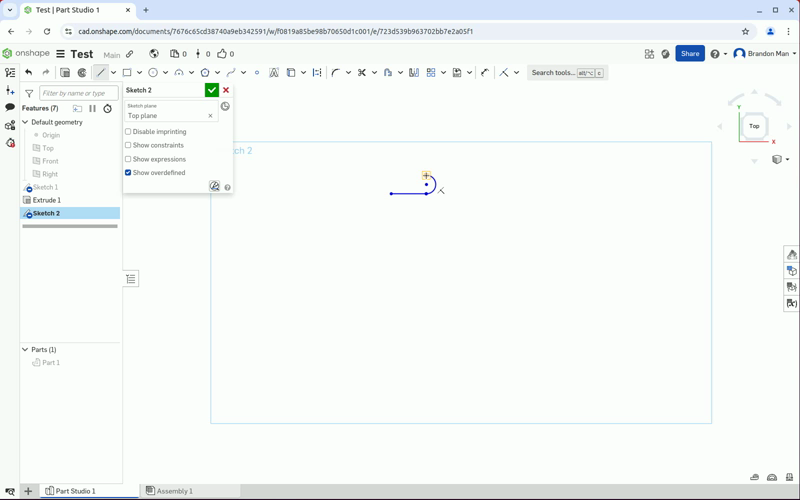
click(426, 175)
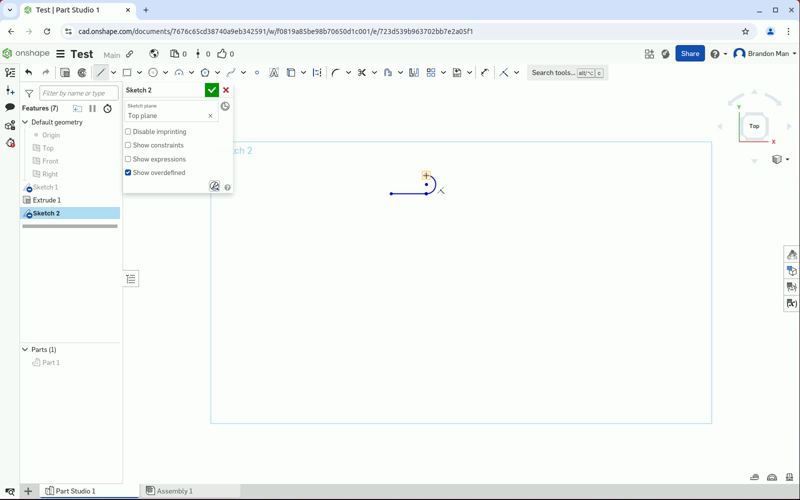
key_down(shift)
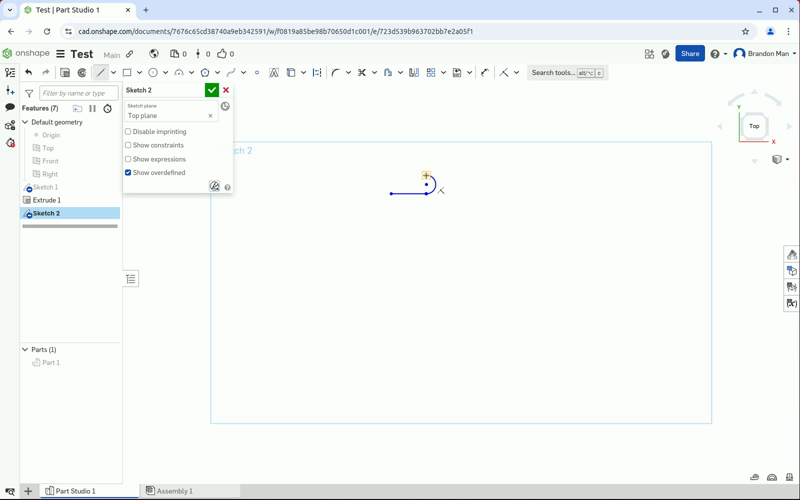
mouse_move(456, 175)
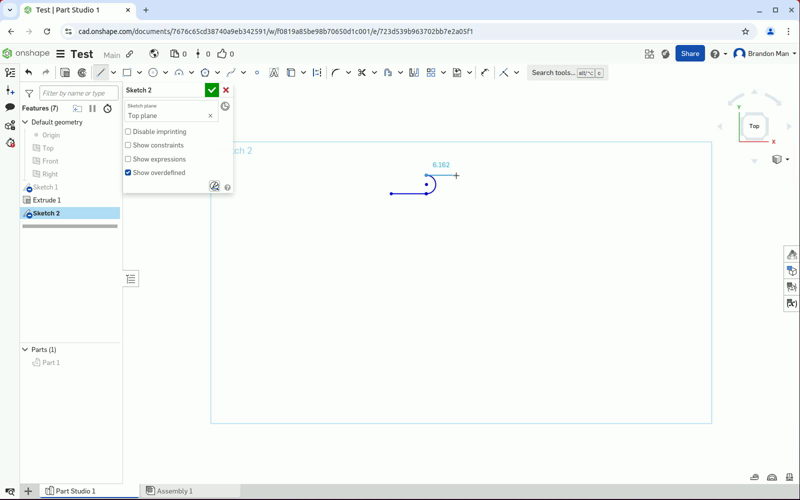
mouse_move(391, 175)
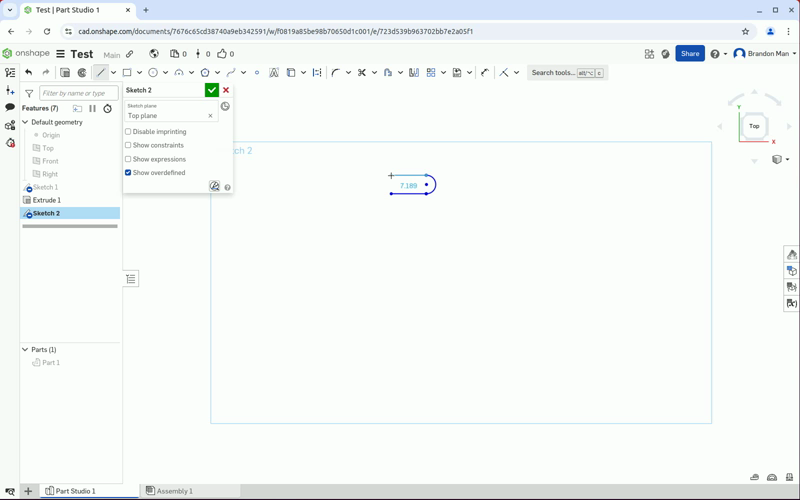
click(391, 175)
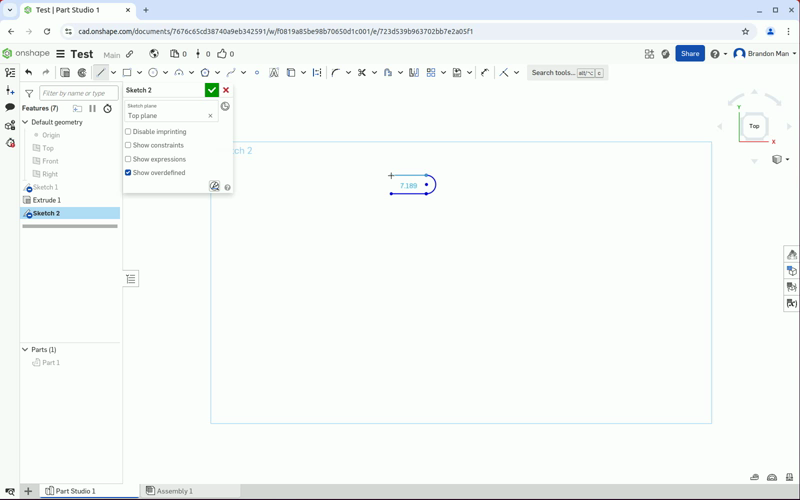
key_up(shift)
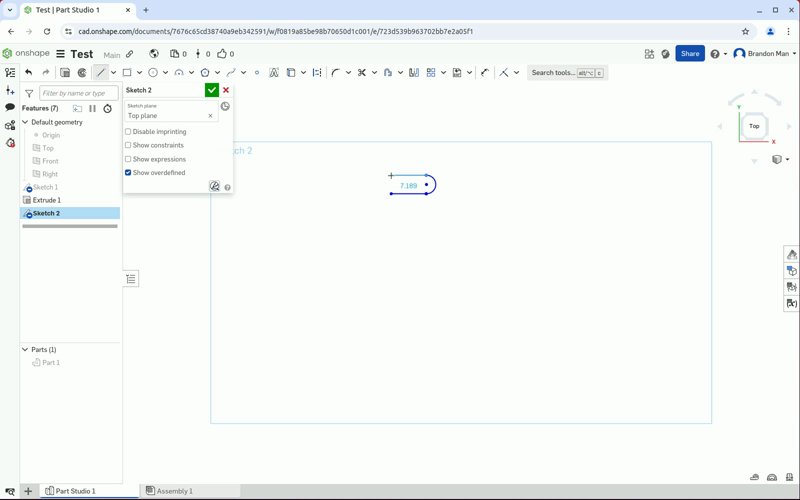
key(esc)
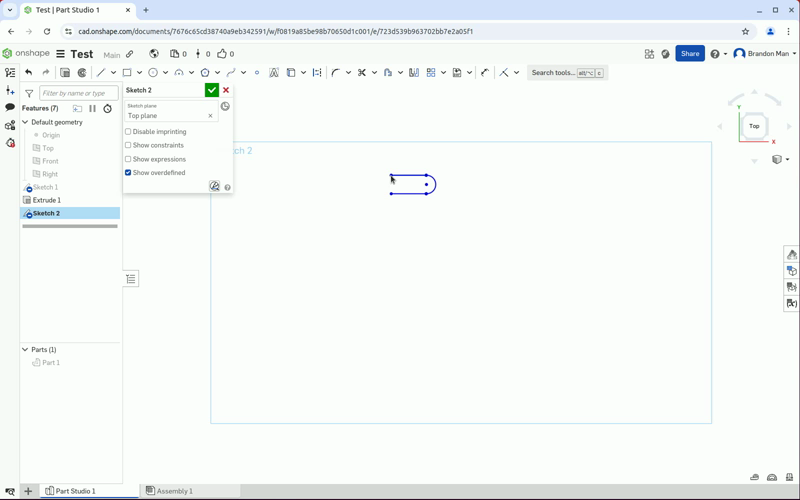
key(a)
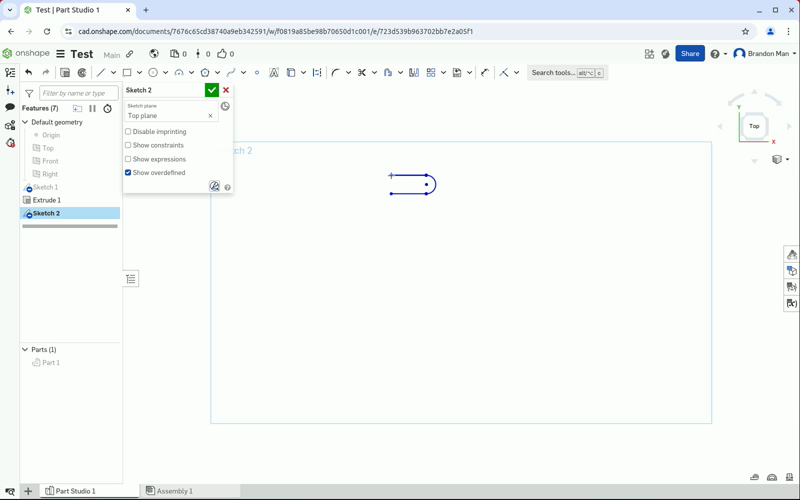
mouse_move(391, 175)
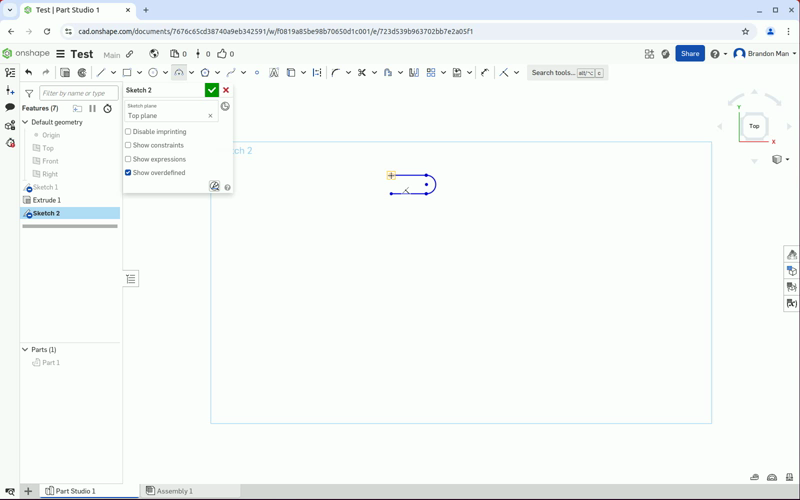
click(391, 175)
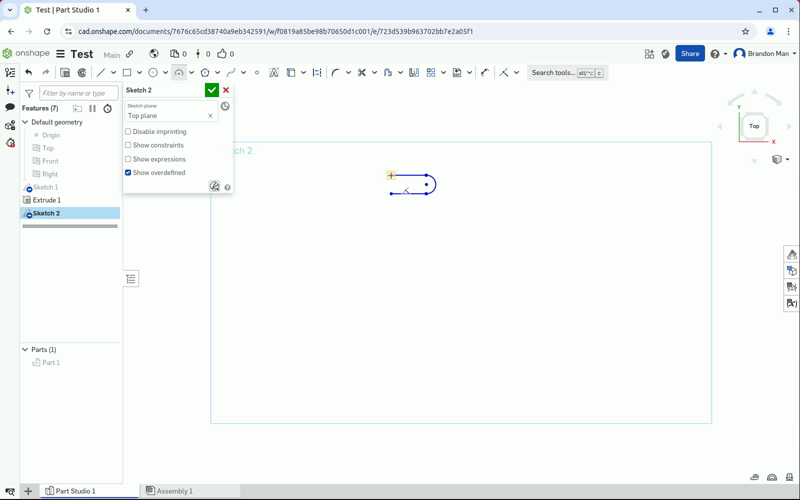
mouse_move(391, 193)
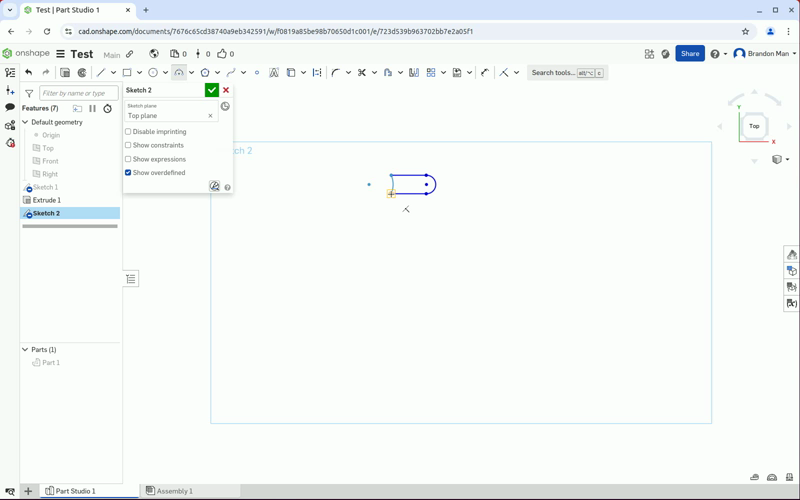
click(391, 193)
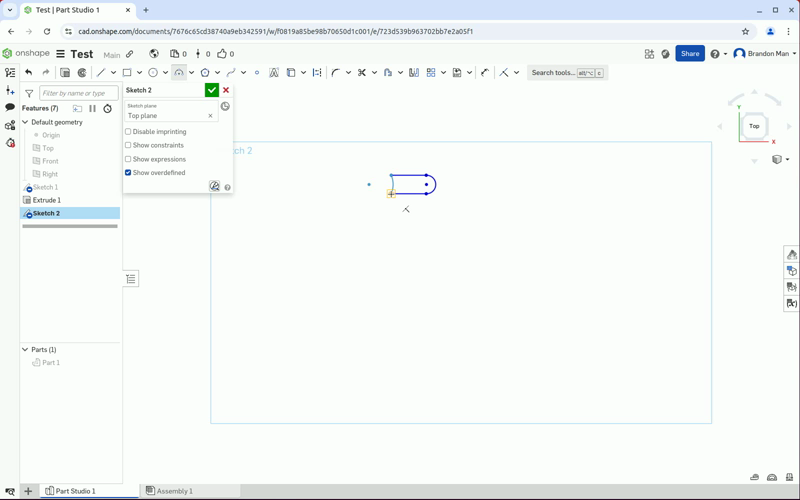
key_down(shift)
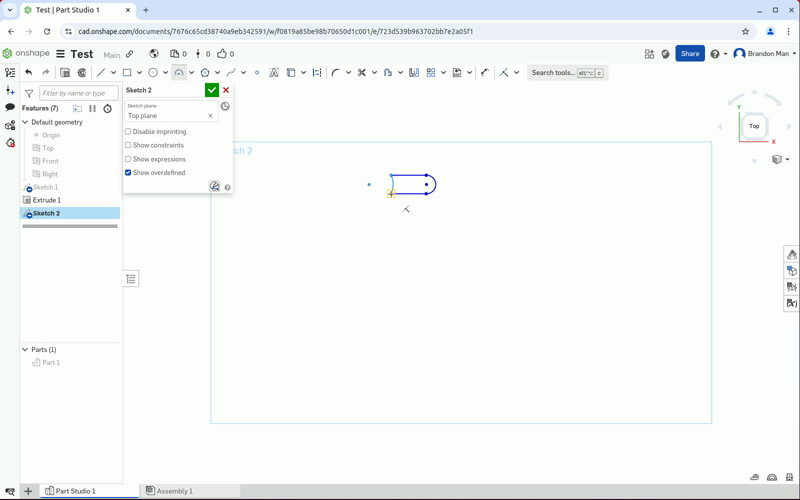
mouse_move(382, 184)
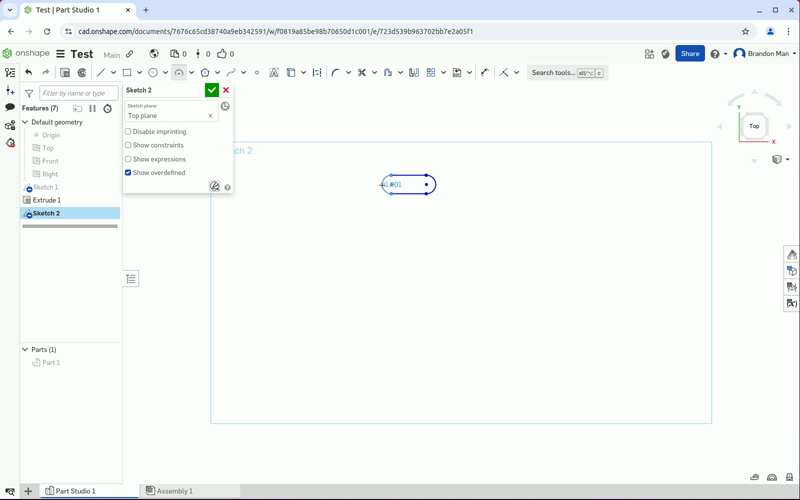
click(382, 184)
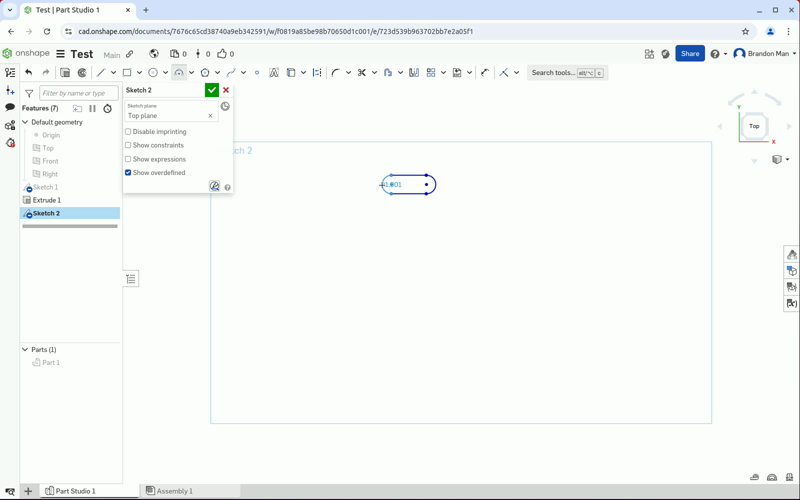
key_up(shift)
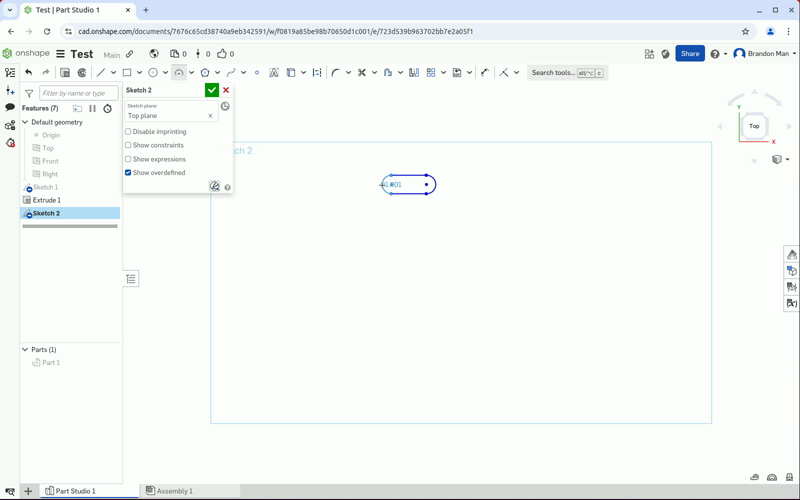
key(esc)
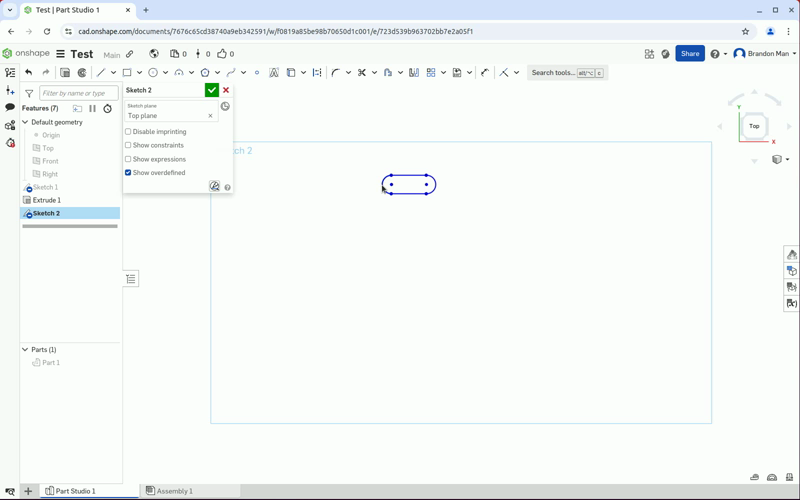
mouse_move(406, 188)
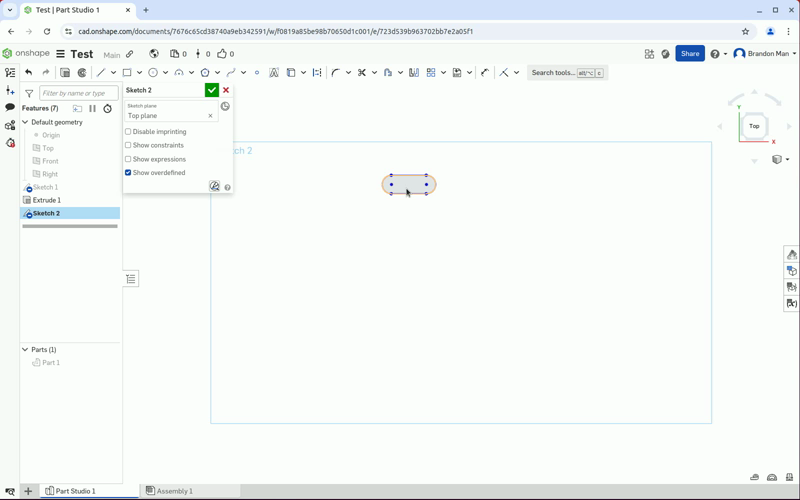
scroll(6)
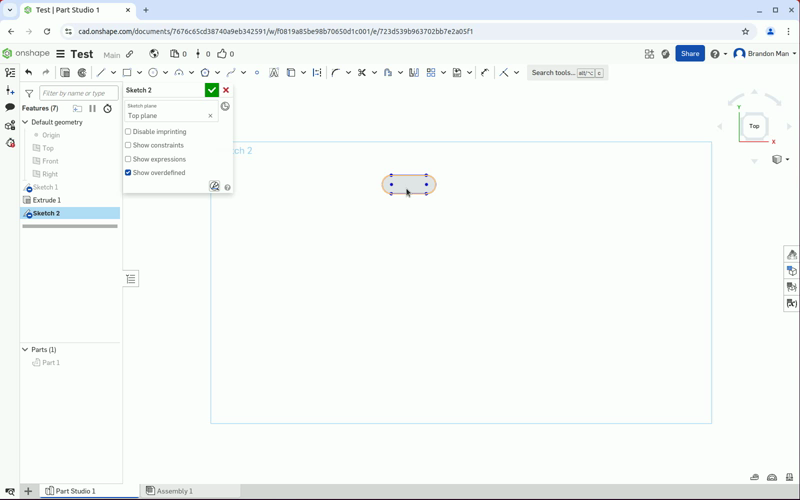
scroll(6)
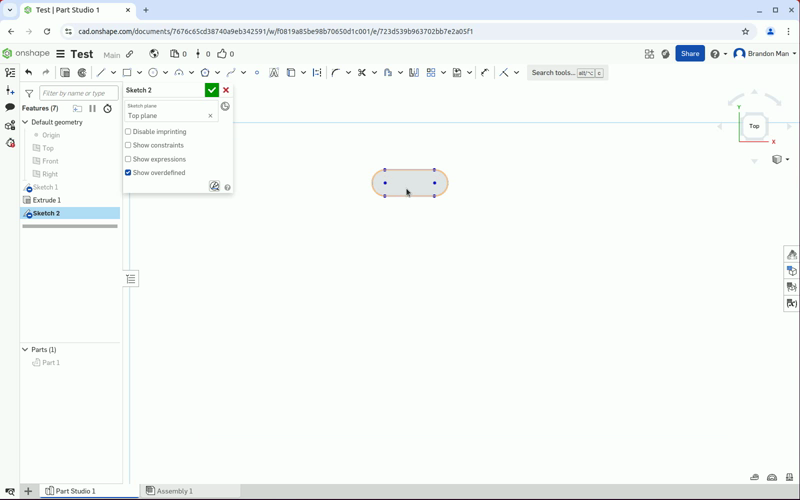
scroll(6)
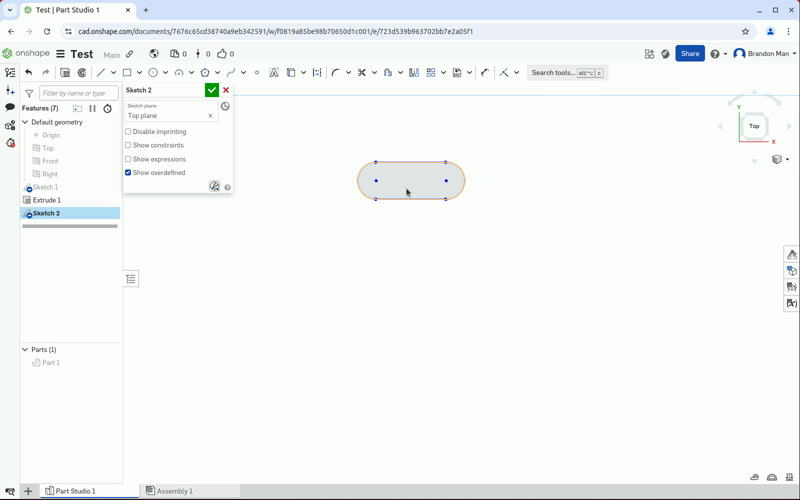
scroll(6)
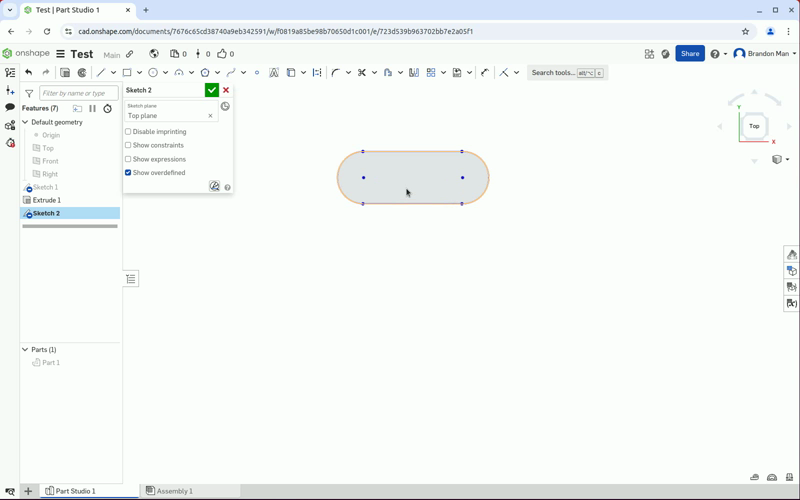
scroll(6)
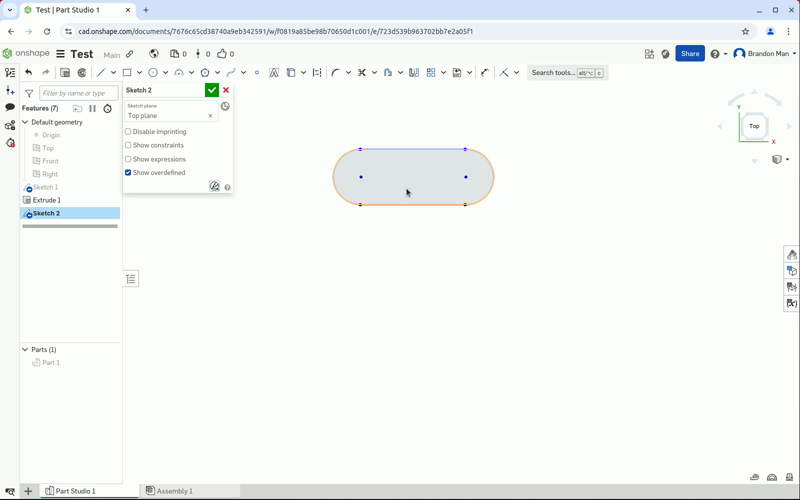
scroll(6)
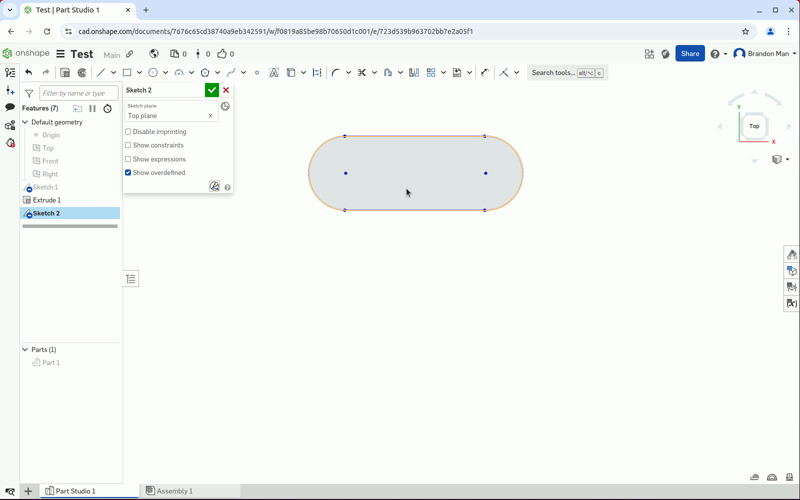
scroll(6)
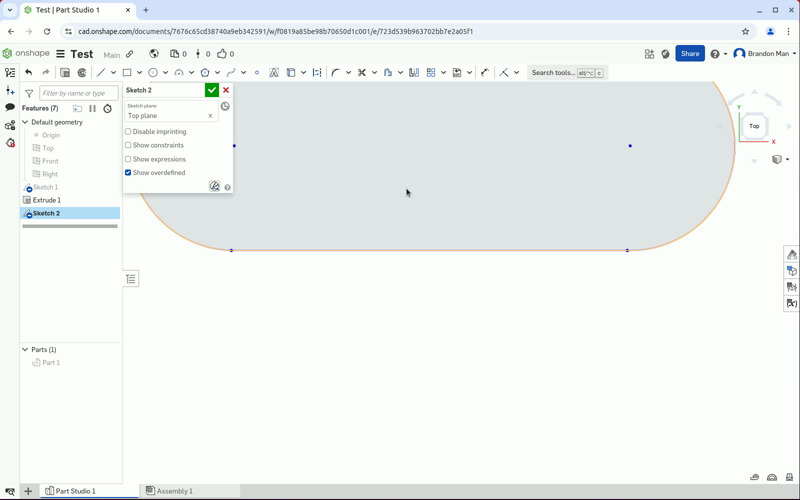
click(406, 188)
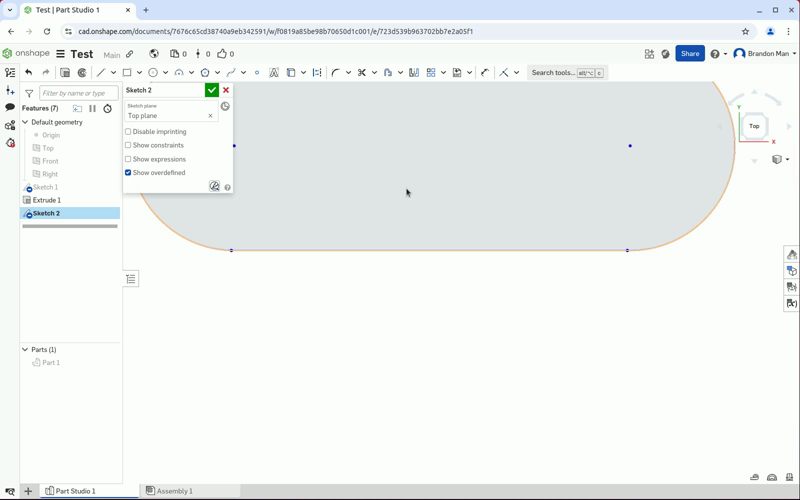
scroll(-6)
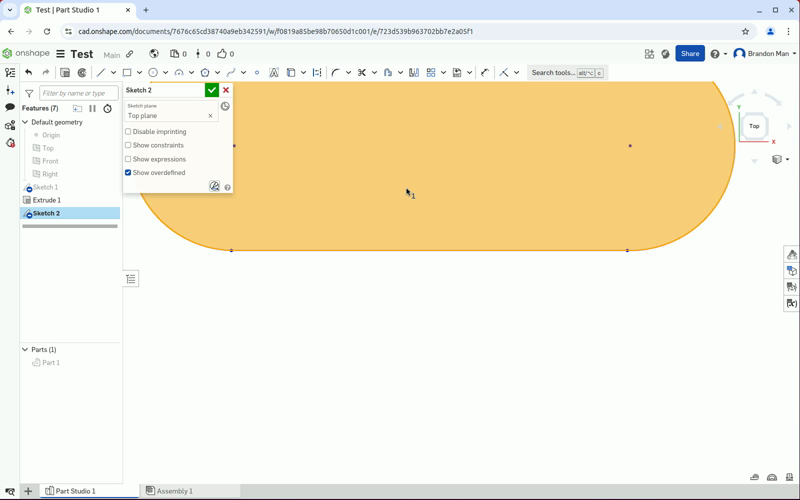
scroll(-6)
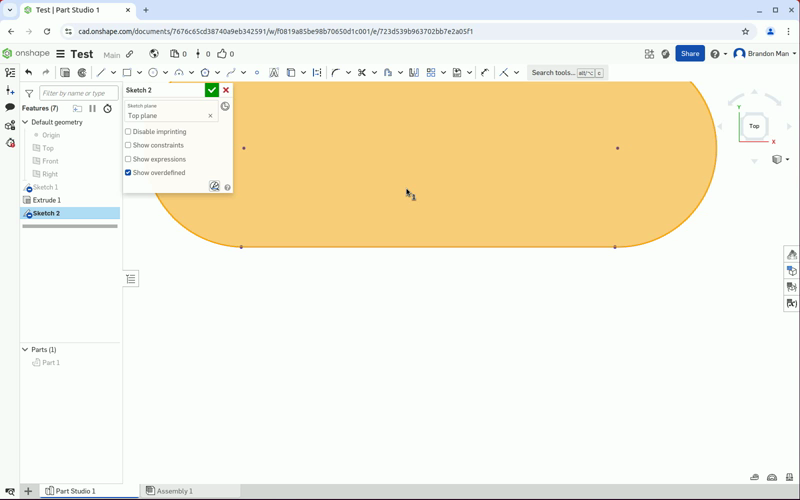
scroll(-6)
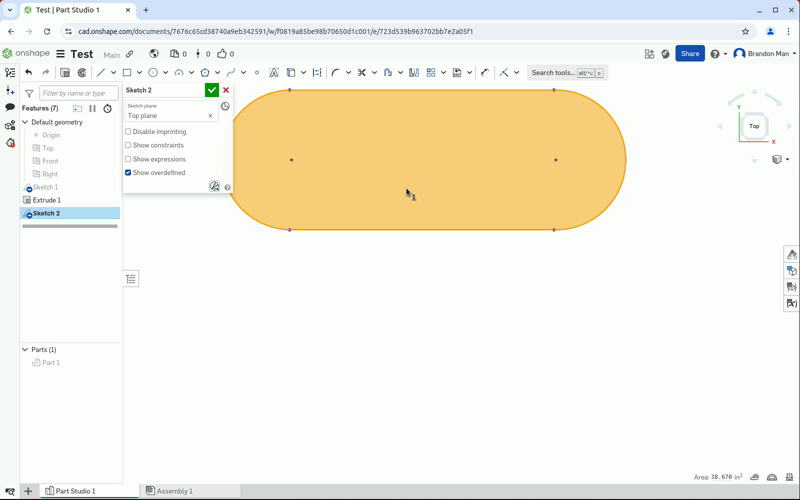
scroll(-6)
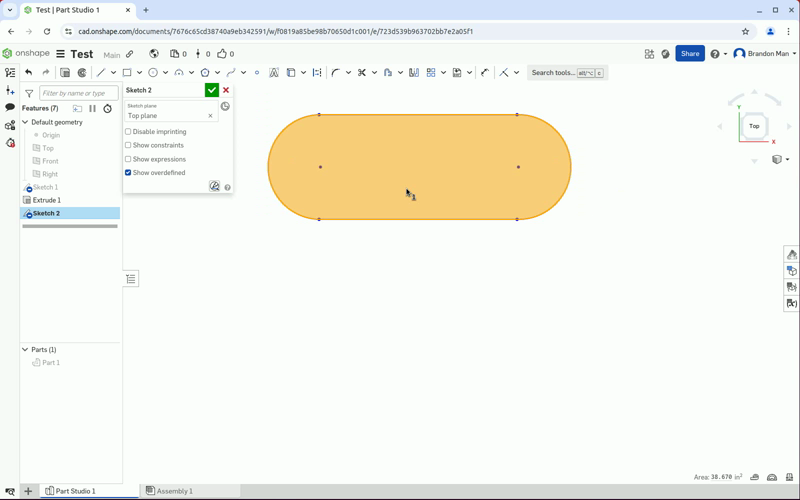
scroll(-6)
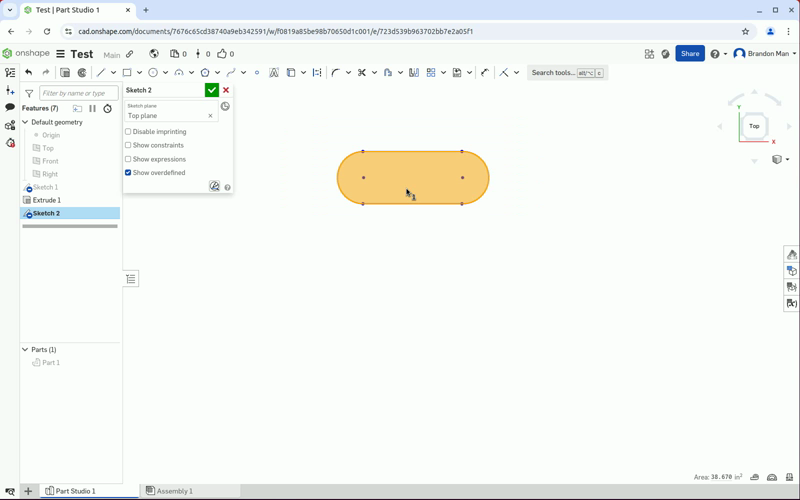
scroll(-6)
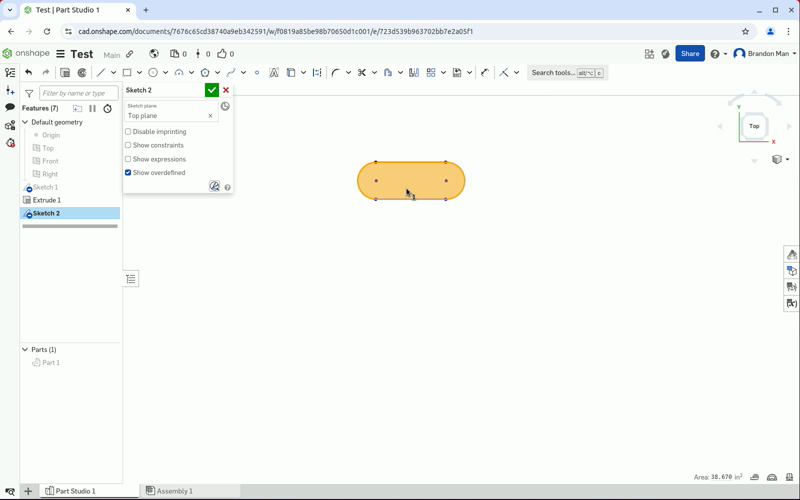
scroll(-6)
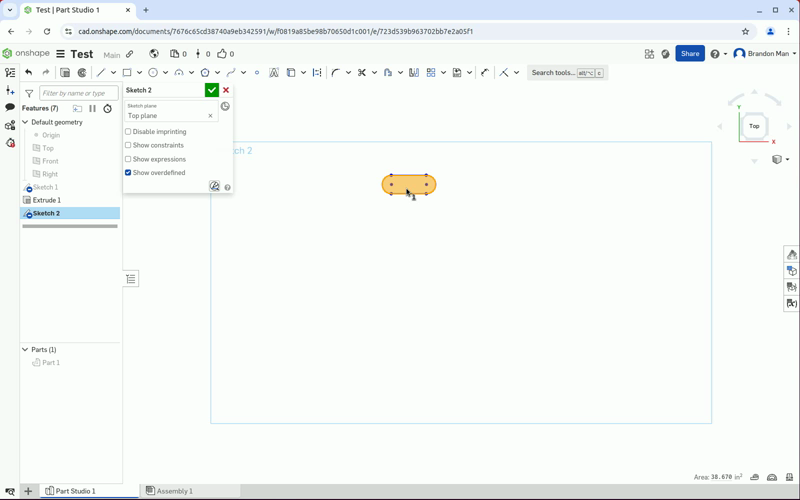
mouse_move(73, 352)
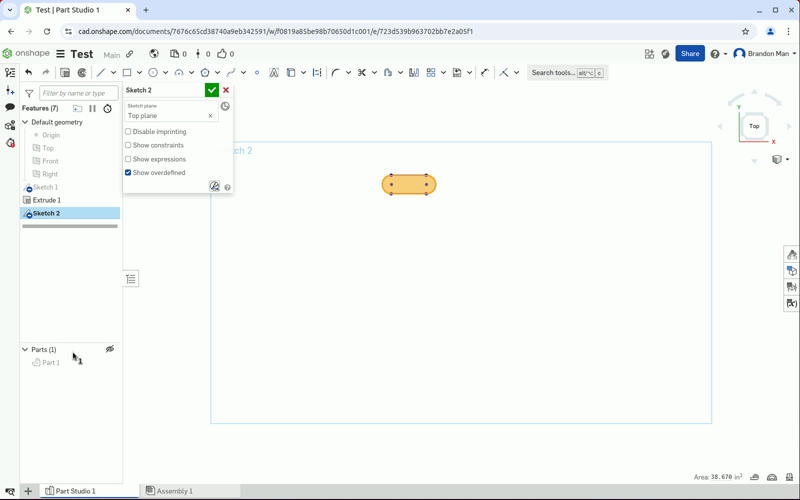
key(shift+y)
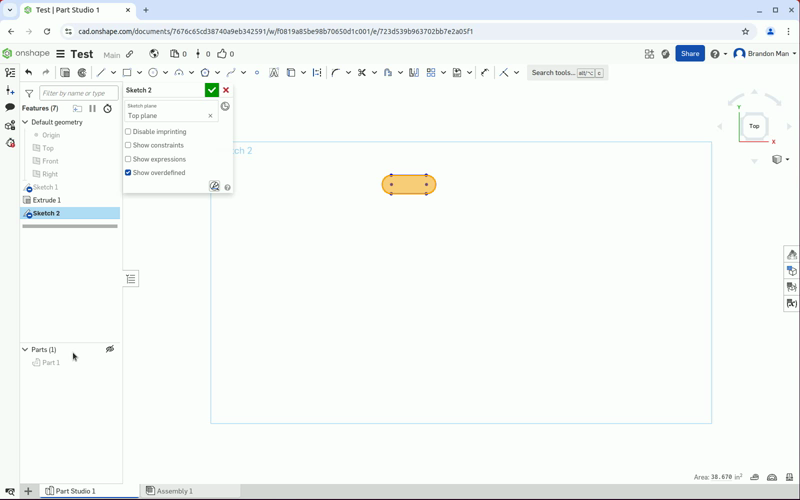
key(shift+e)
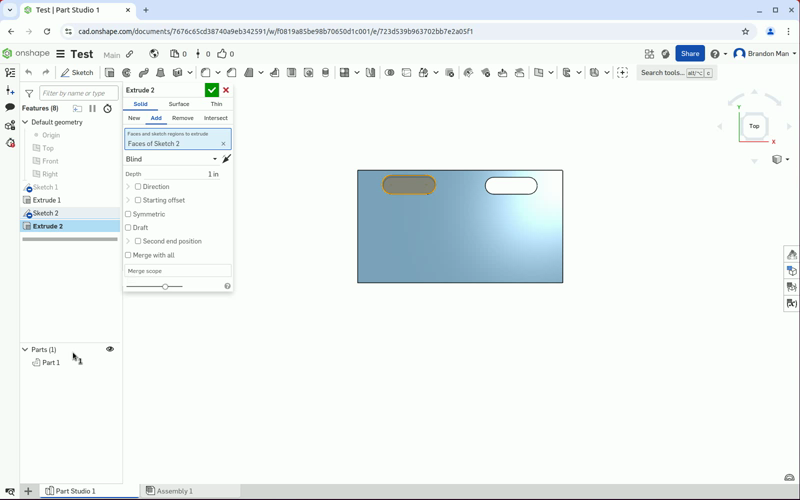
mouse_move(143, 106)
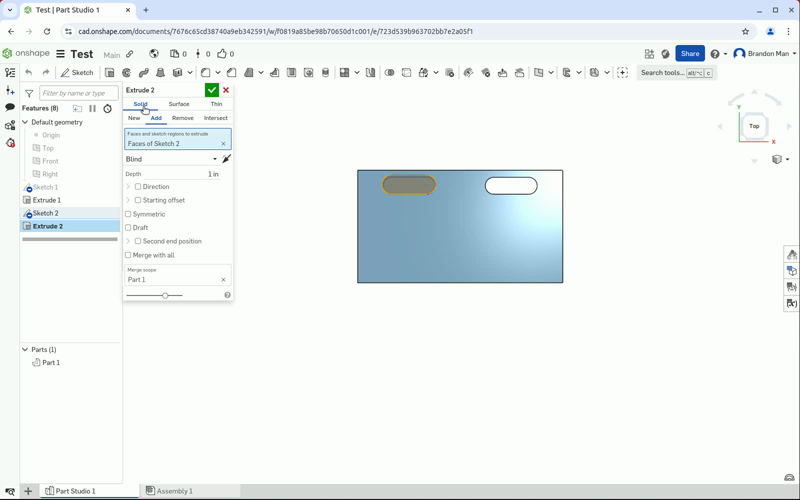
click(143, 106)
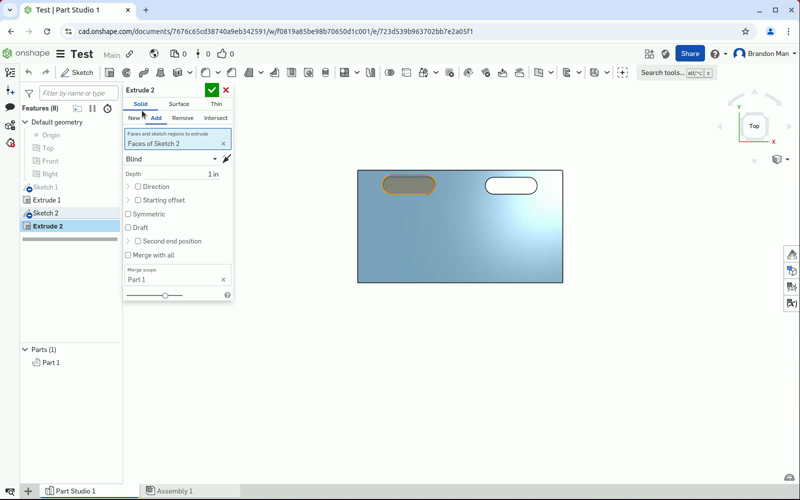
mouse_move(137, 120)
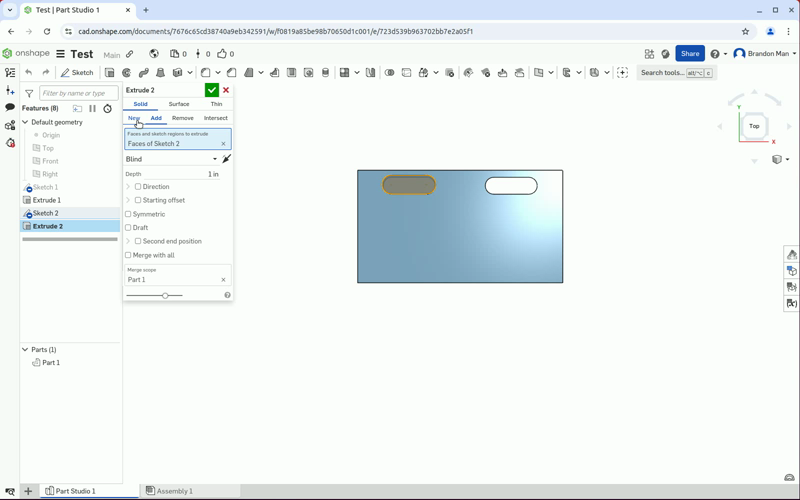
click(137, 120)
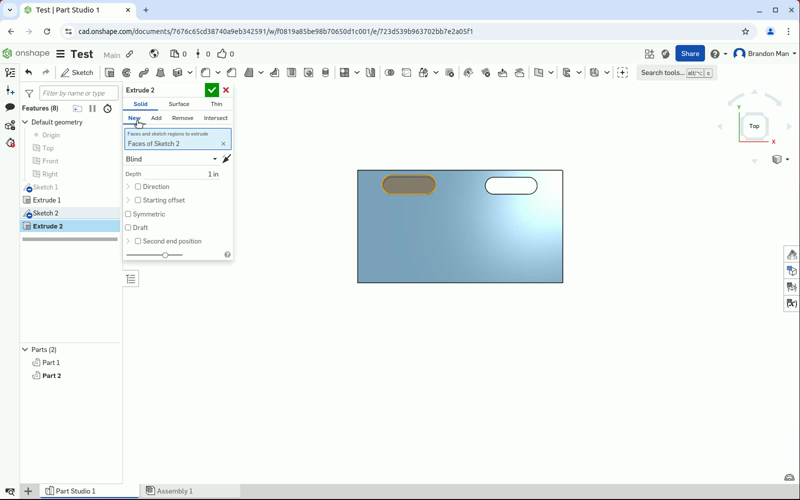
key(tab, 4)
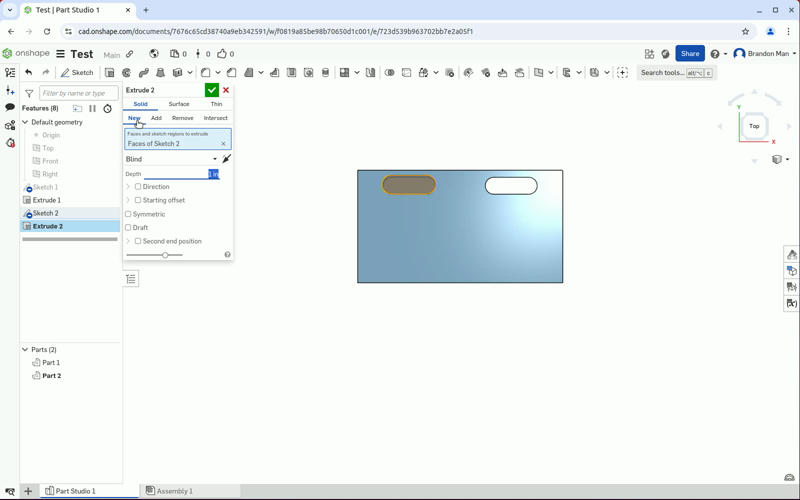
text(0.722)
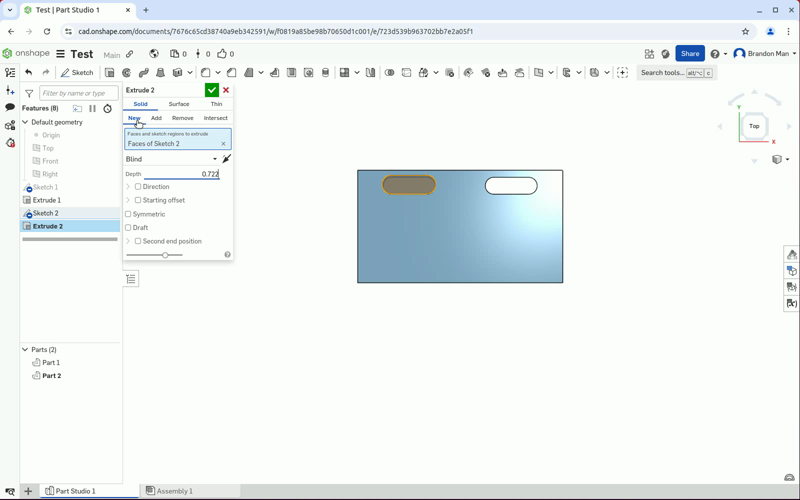
key(enter)
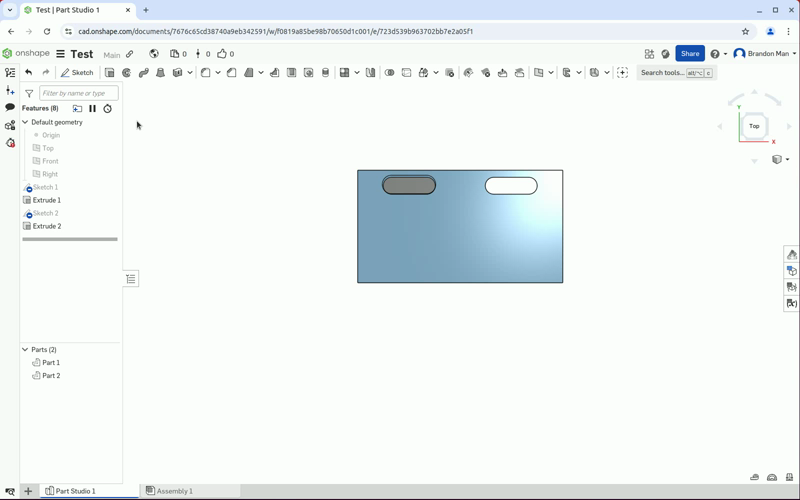
key(shift+h)
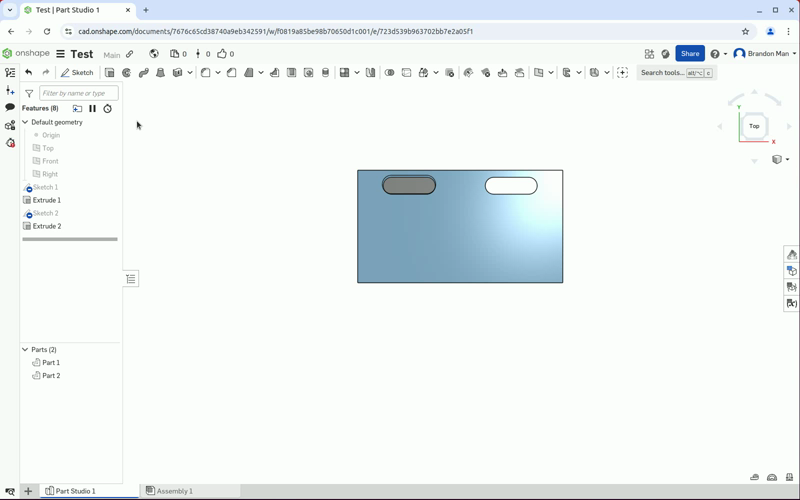
key(shift+h)
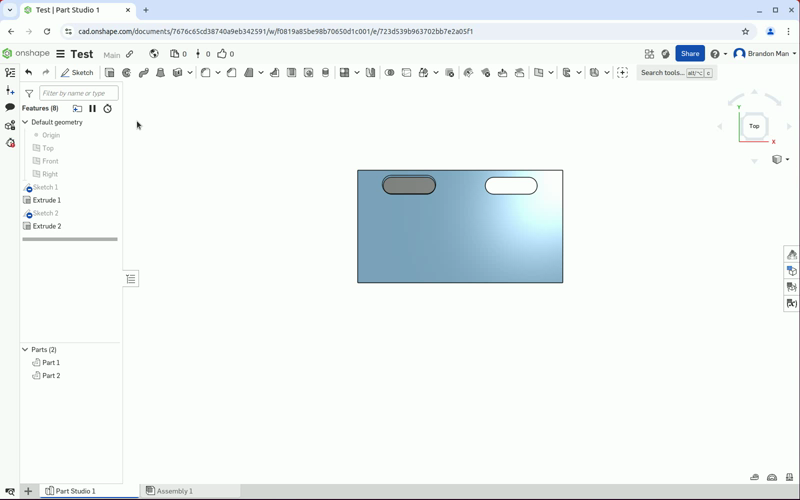
mouse_move(73, 189)
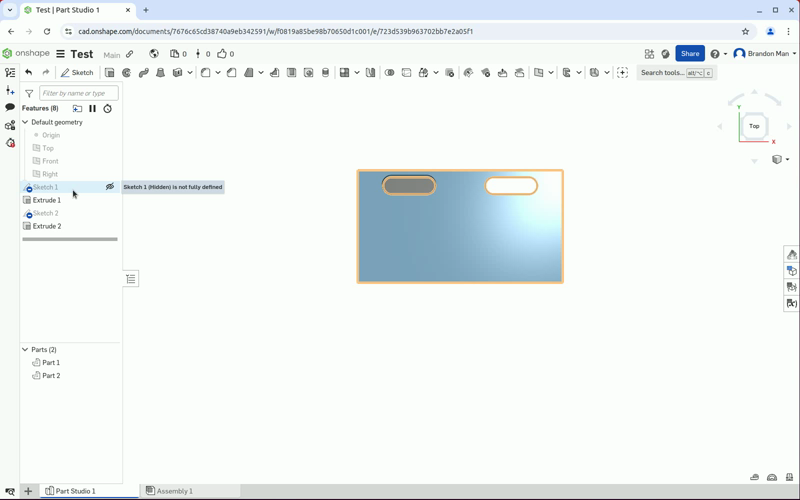
click(73, 189)
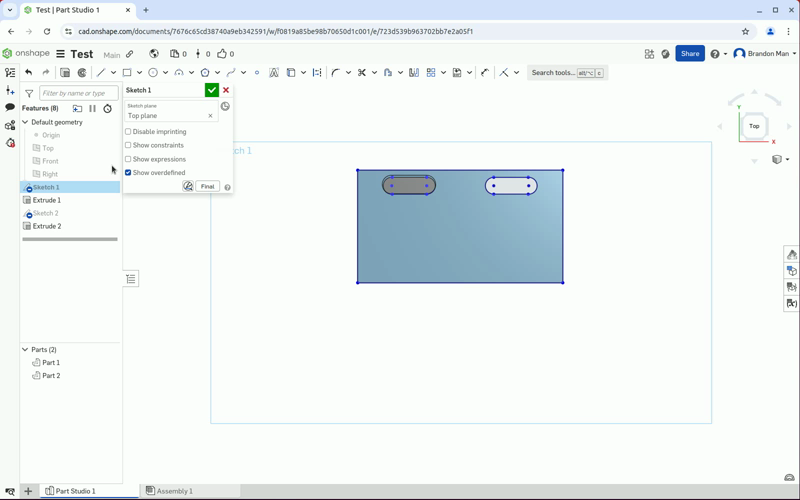
mouse_move(229, 92)
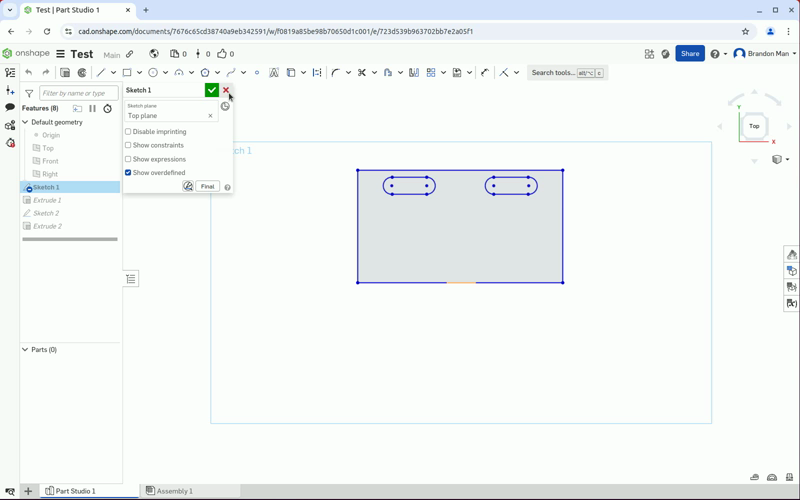
click(229, 92)
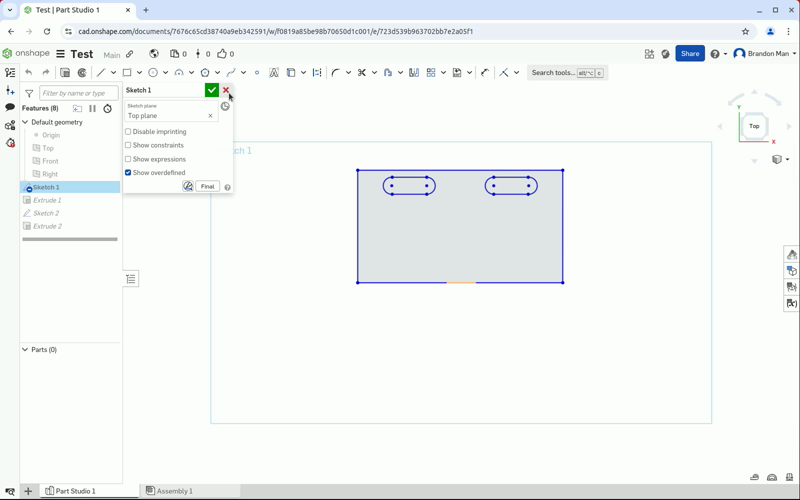
key(shift+s)
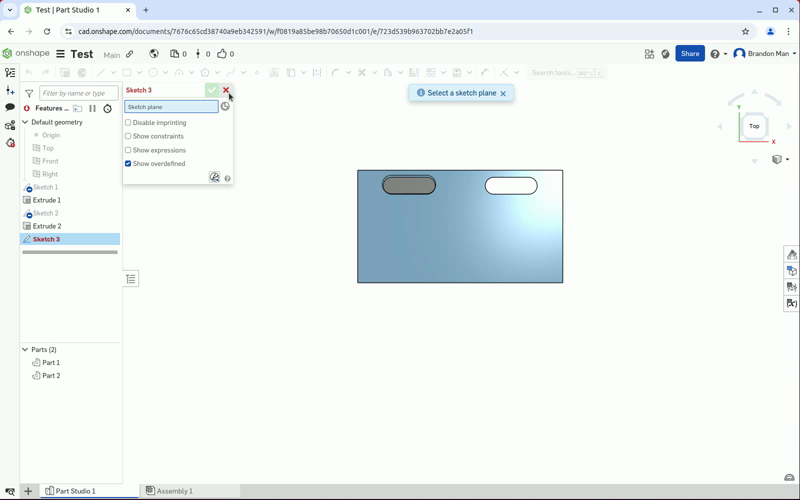
mouse_move(73, 150)
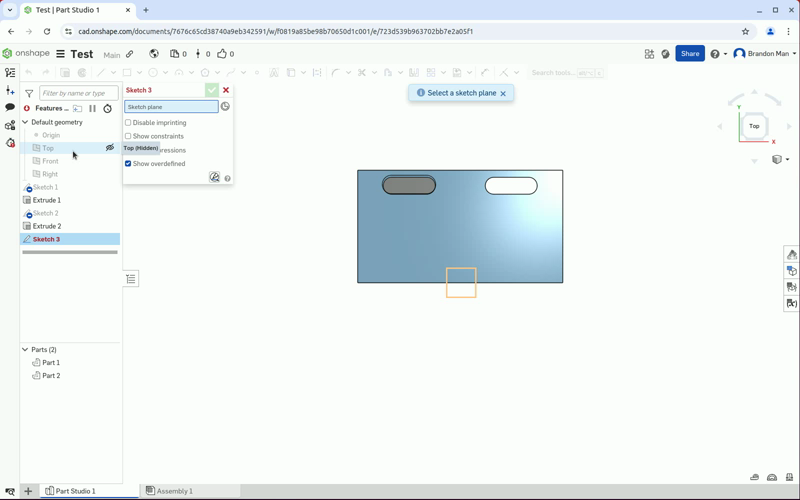
click(73, 150)
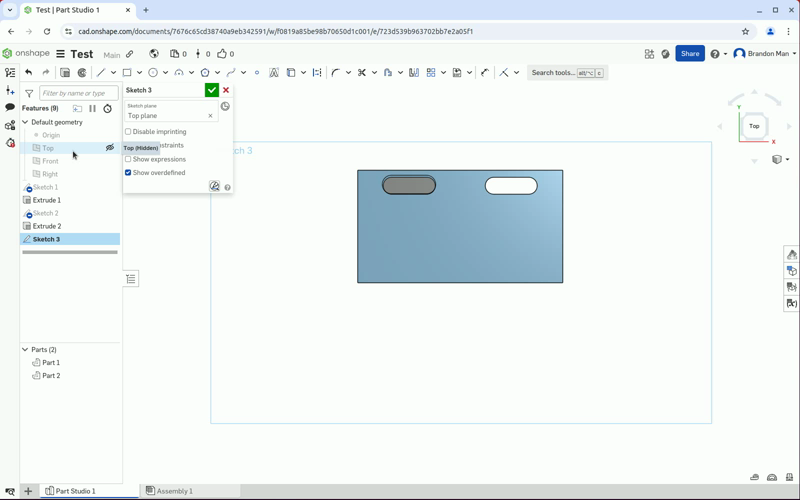
mouse_move(73, 352)
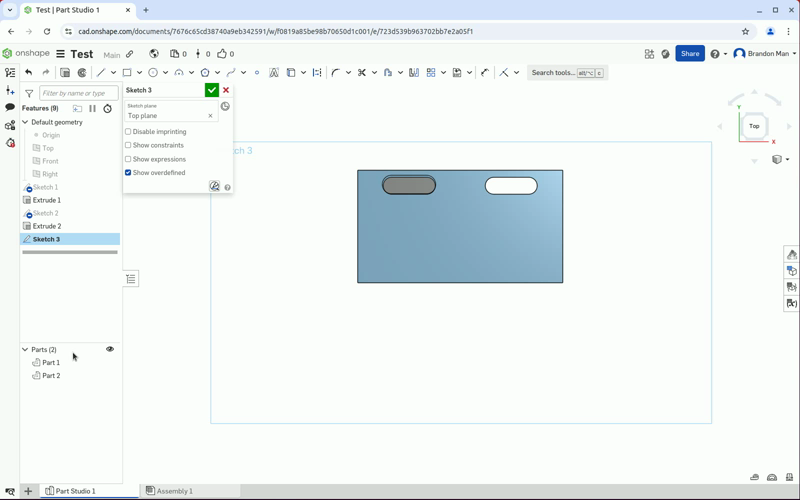
key(y)
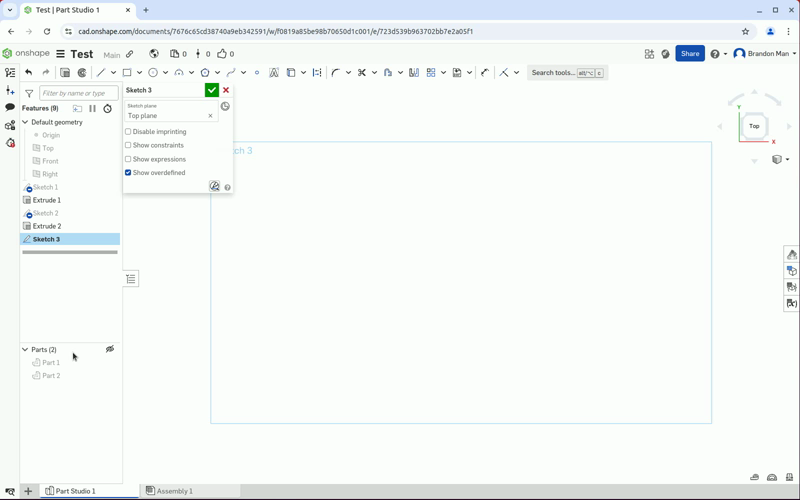
key(l)
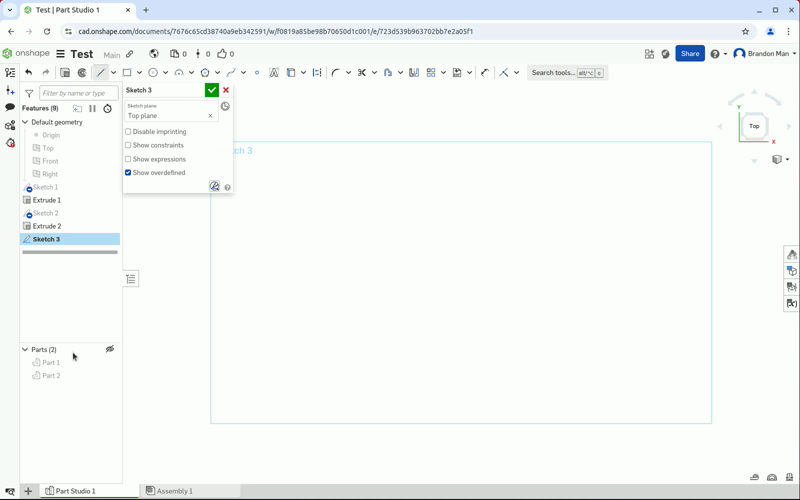
key_down(shift)
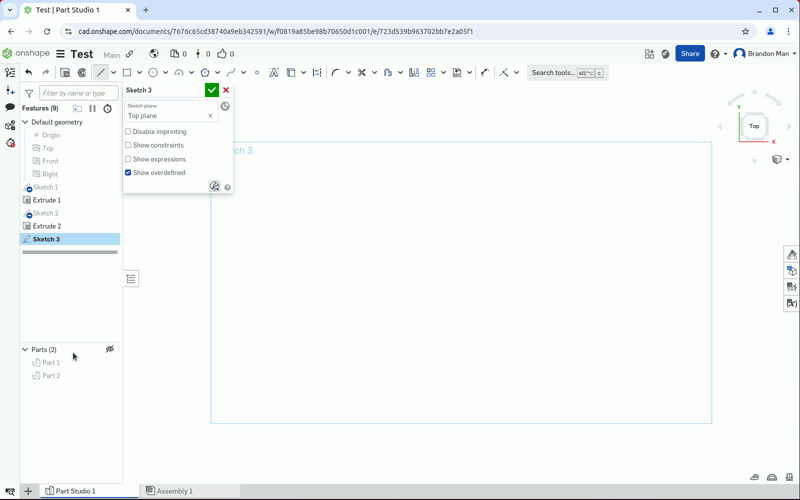
mouse_move(494, 193)
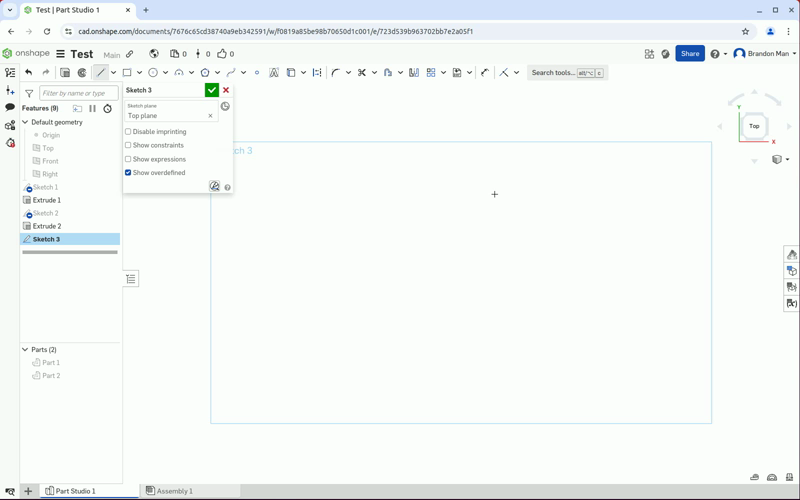
click(494, 193)
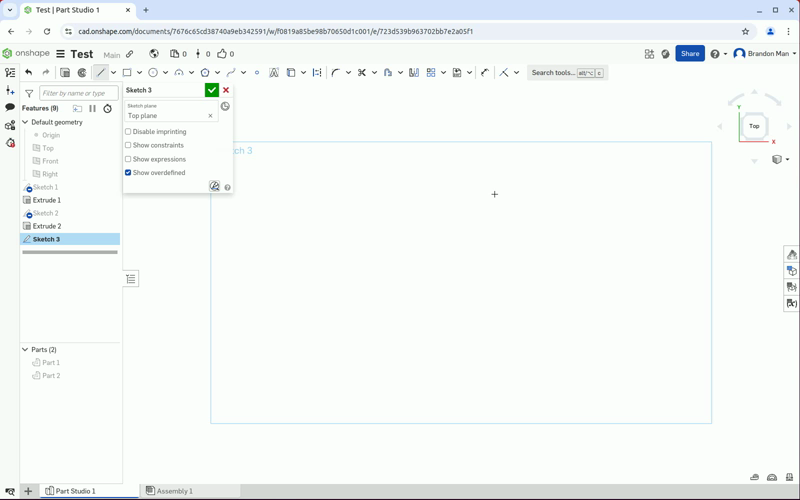
key_up(shift)
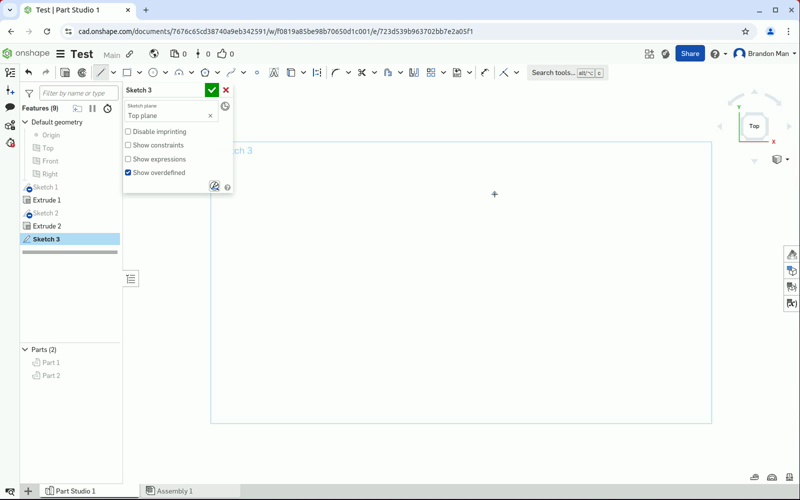
key_down(shift)
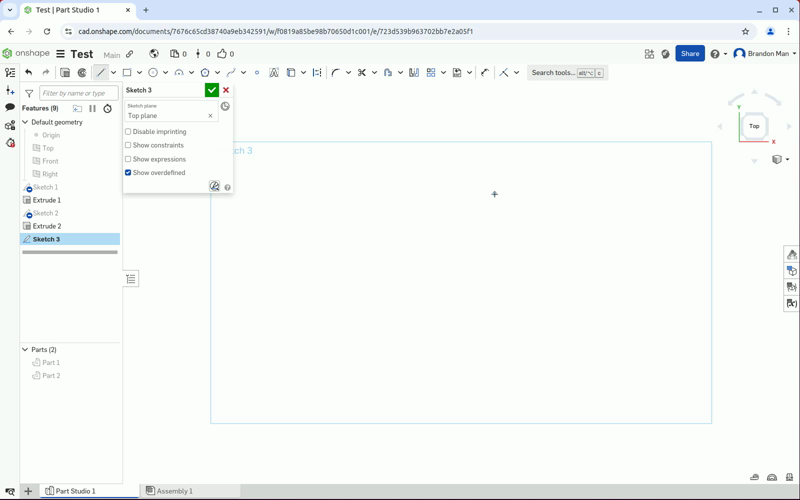
mouse_move(524, 193)
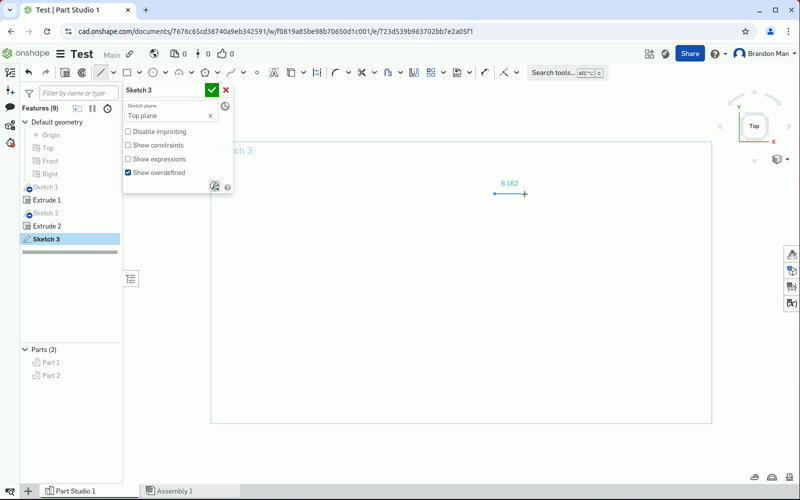
mouse_move(529, 193)
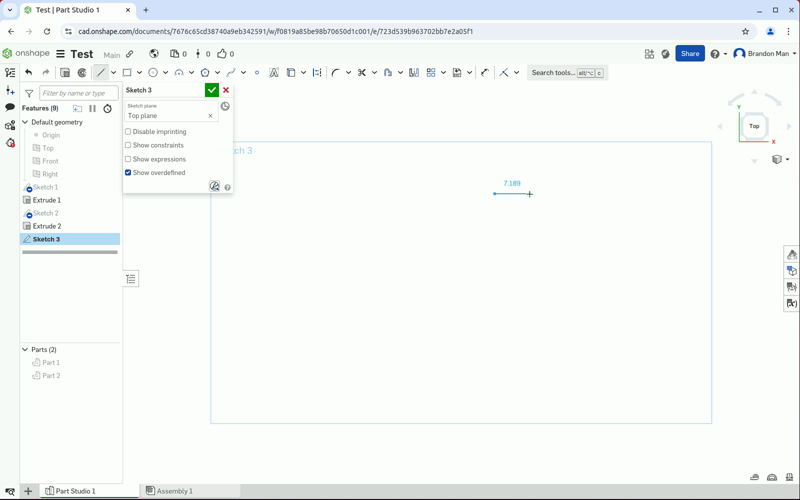
click(529, 193)
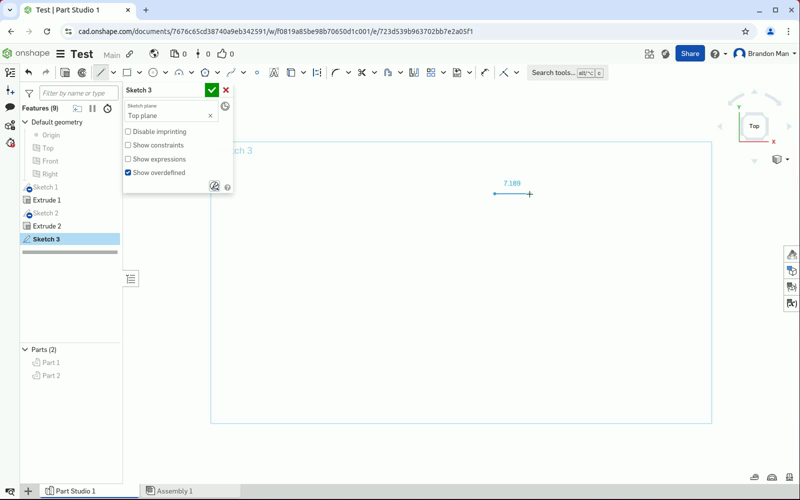
key_up(shift)
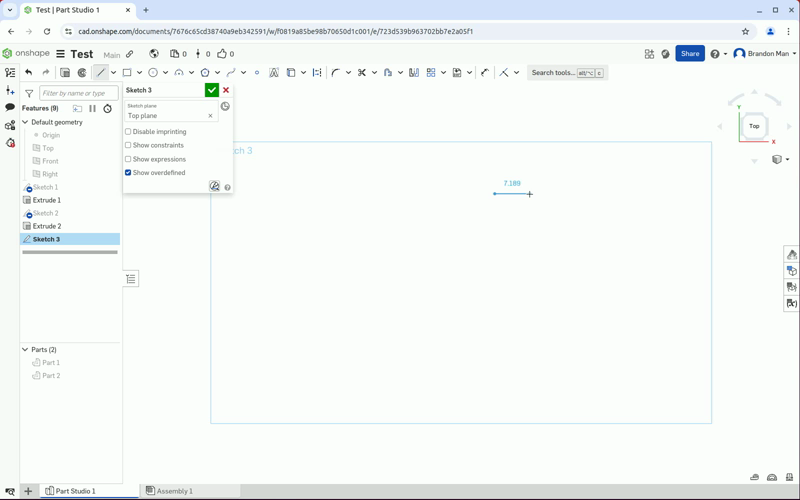
key(esc)
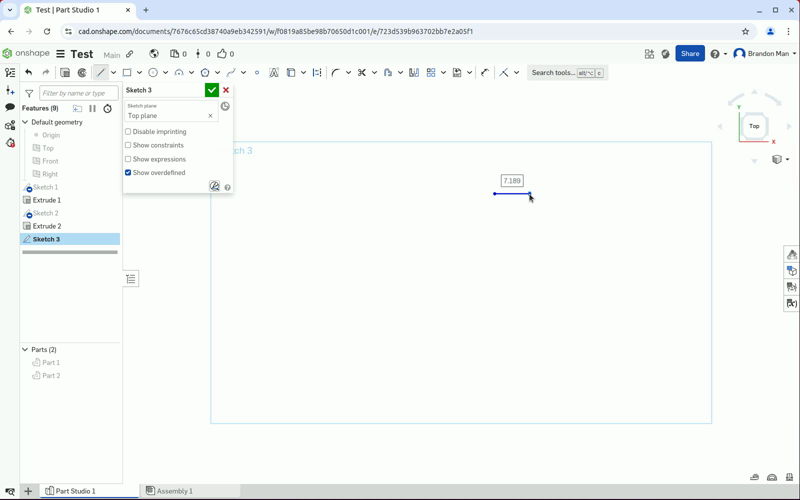
key(a)
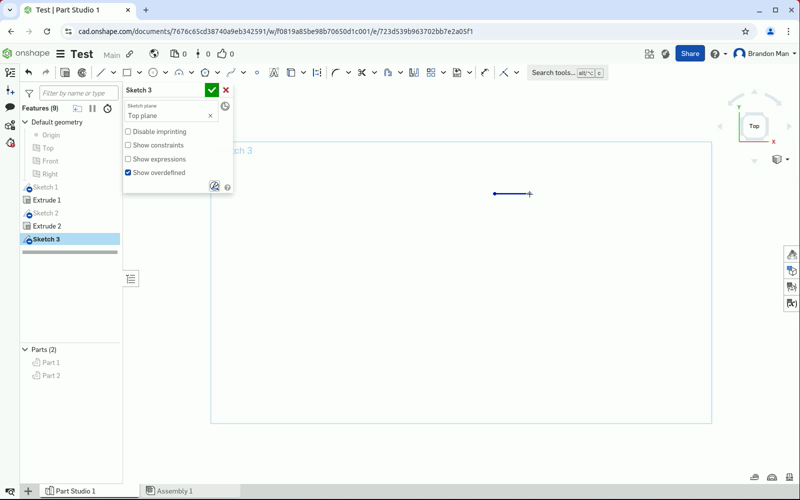
mouse_move(529, 193)
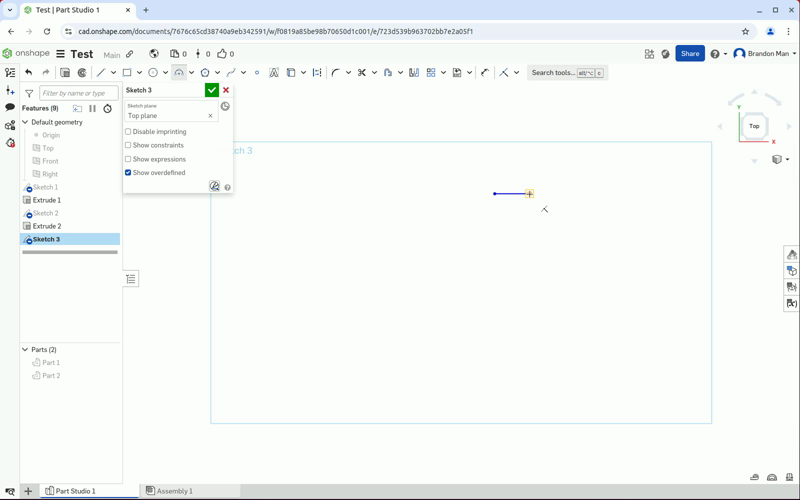
click(529, 193)
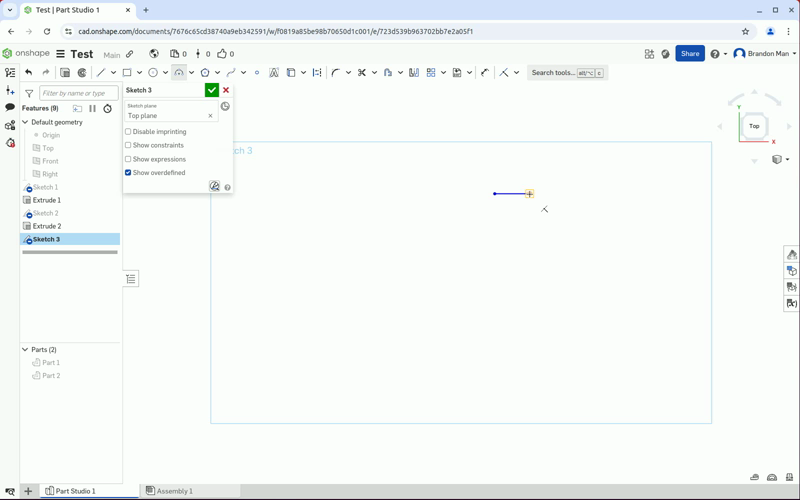
key_down(shift)
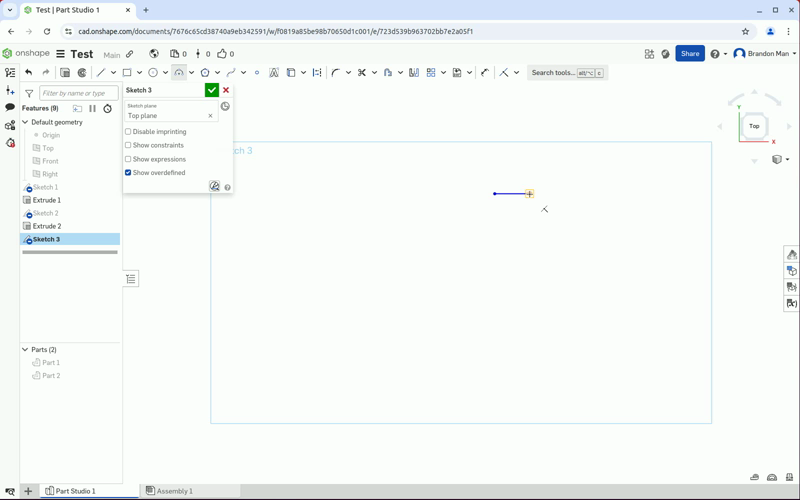
mouse_move(529, 175)
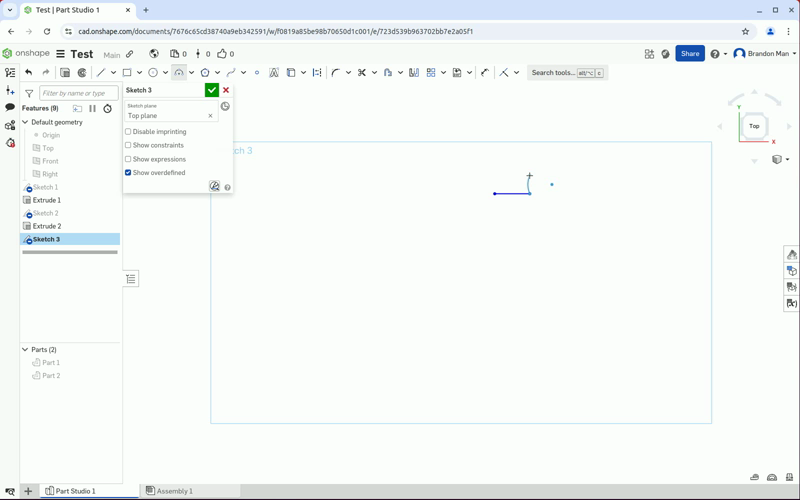
click(529, 175)
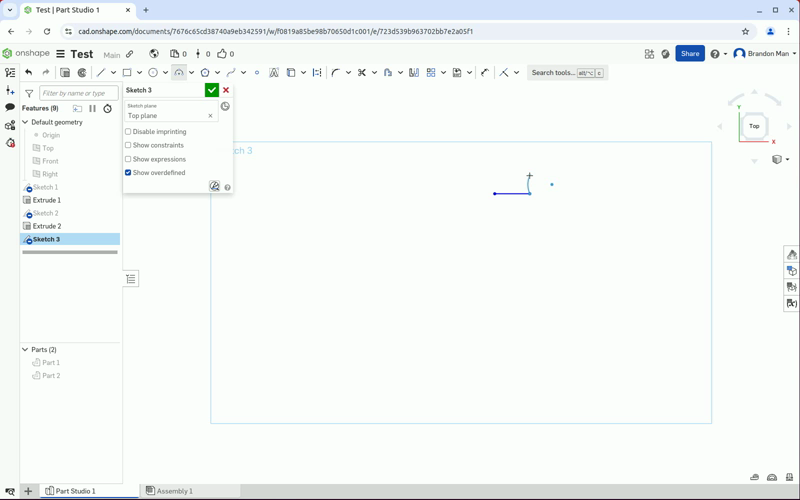
mouse_move(538, 184)
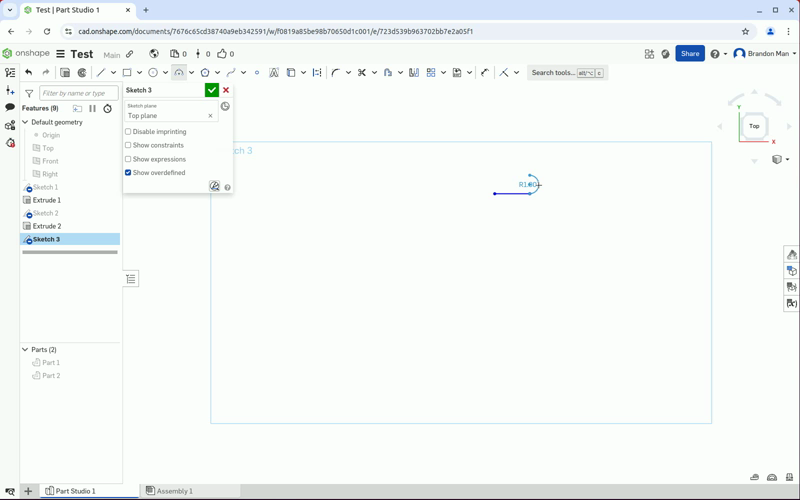
click(538, 184)
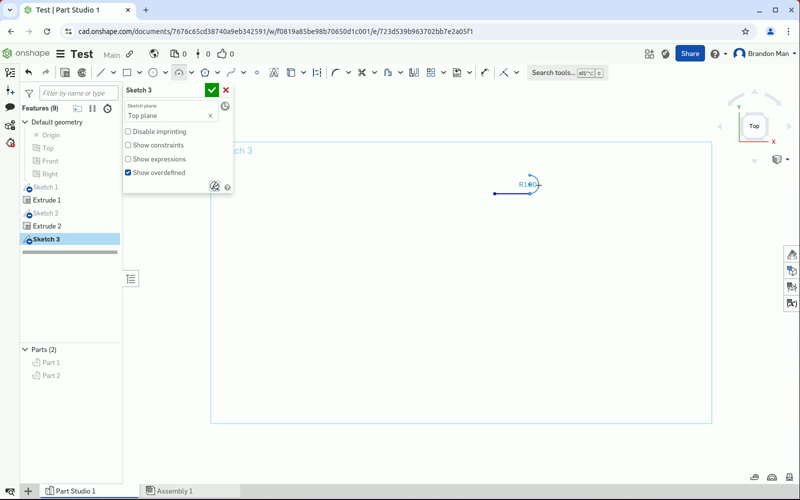
key_up(shift)
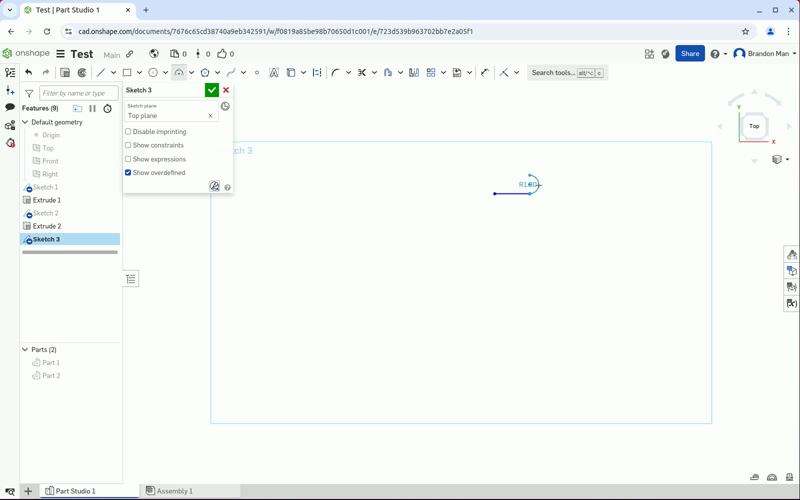
key(esc)
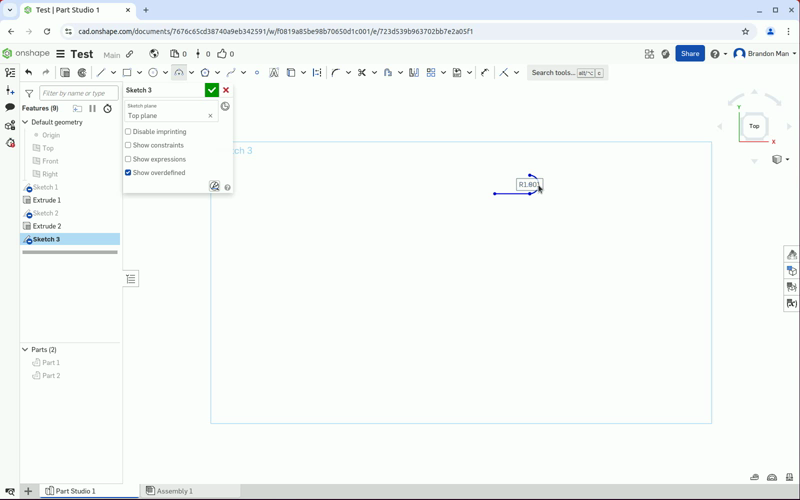
key(l)
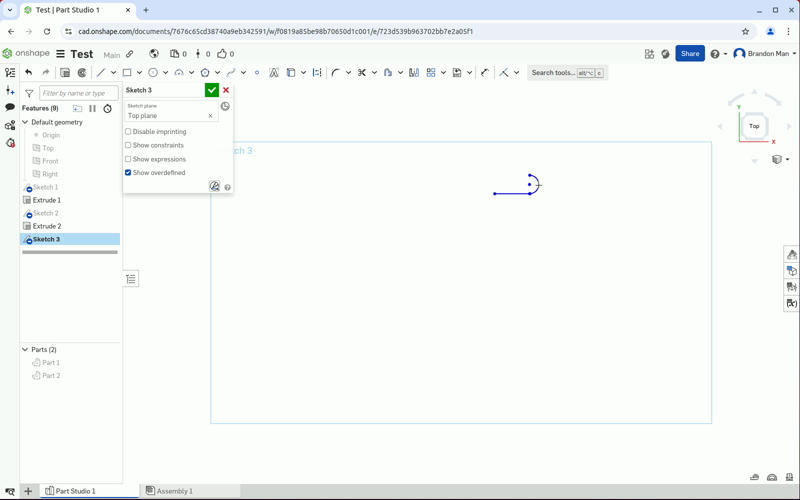
mouse_move(529, 175)
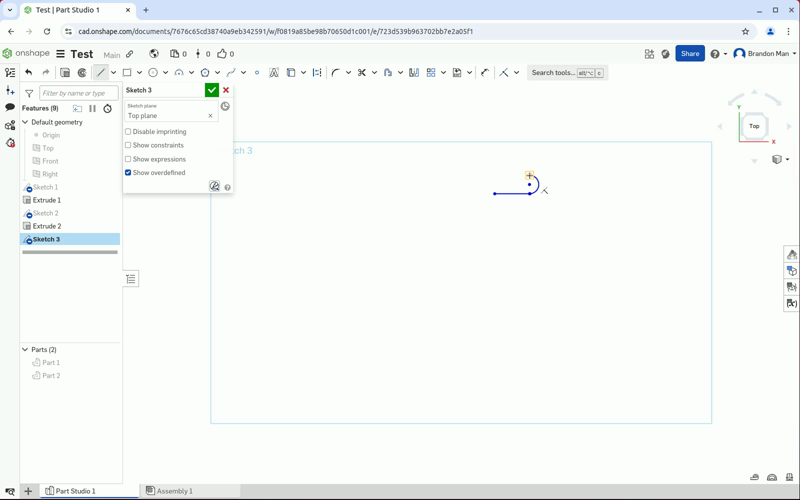
click(529, 175)
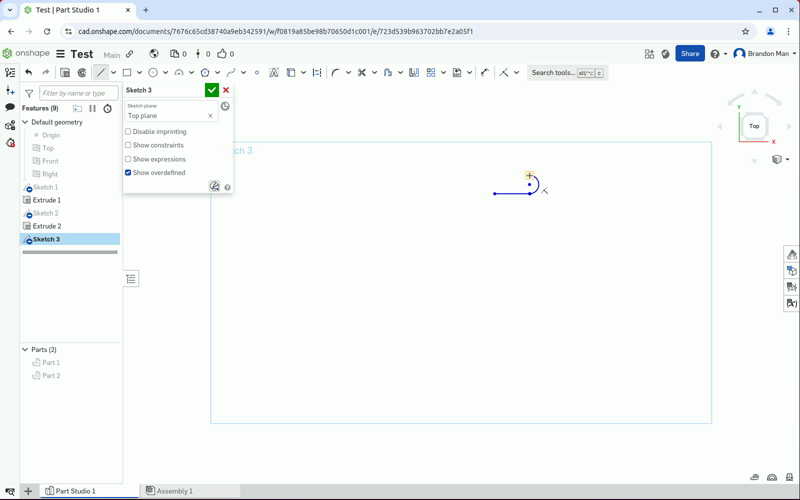
key_down(shift)
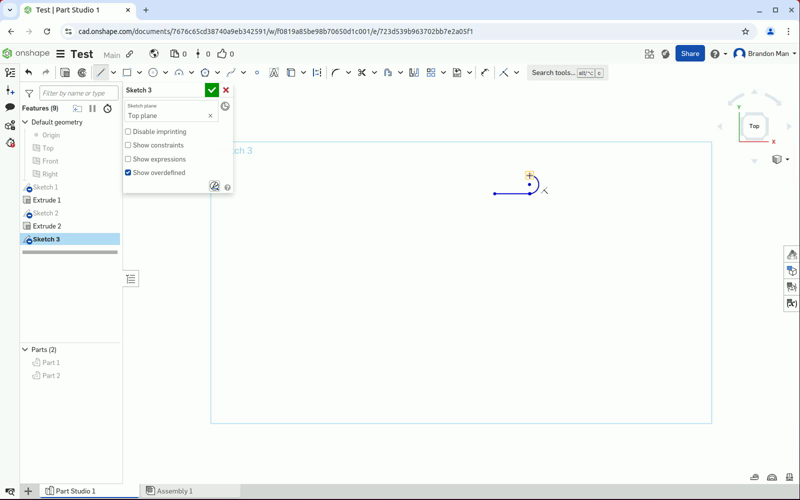
mouse_move(559, 175)
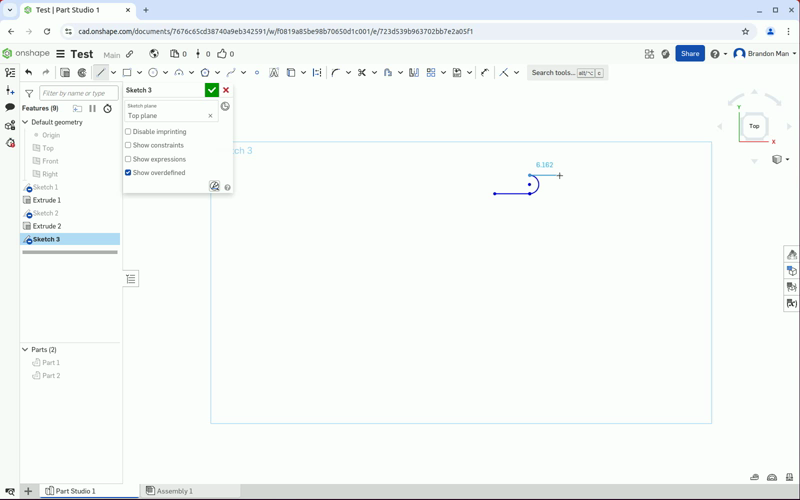
mouse_move(494, 175)
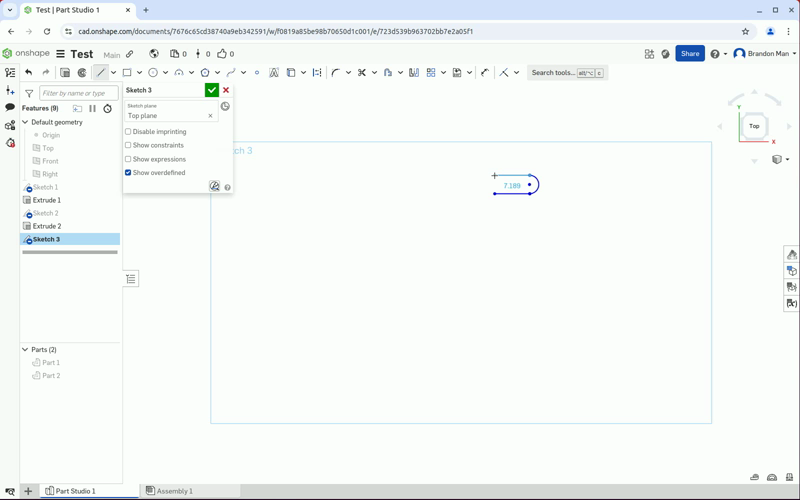
click(494, 175)
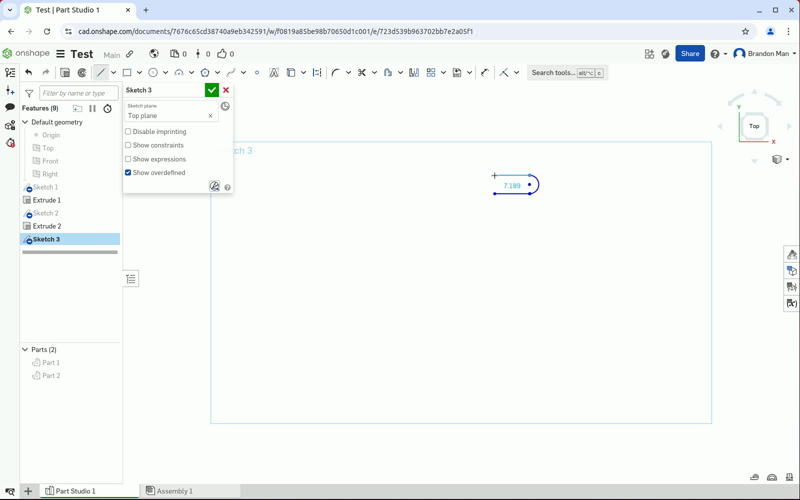
key_up(shift)
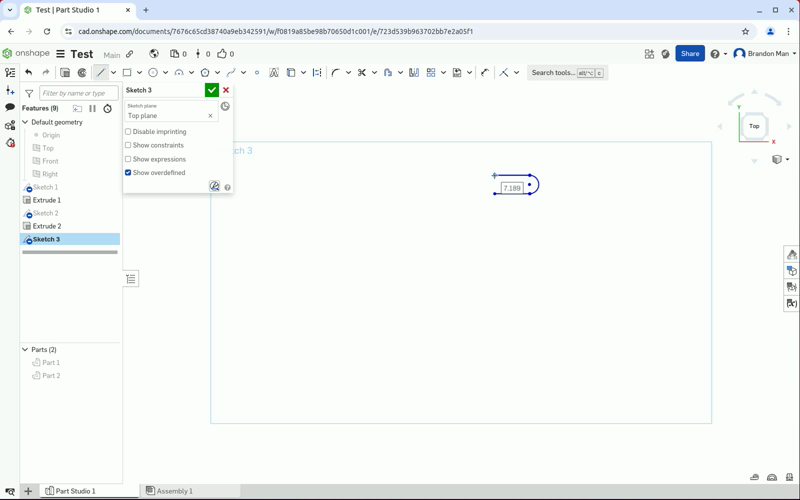
key(esc)
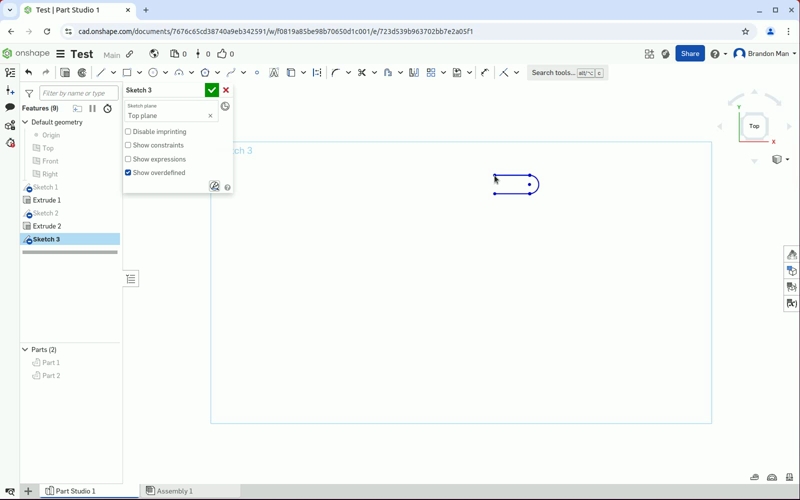
key(a)
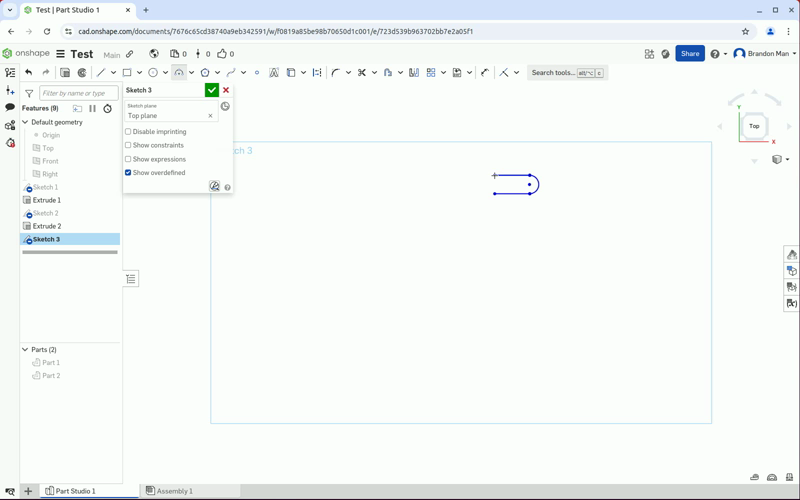
mouse_move(494, 175)
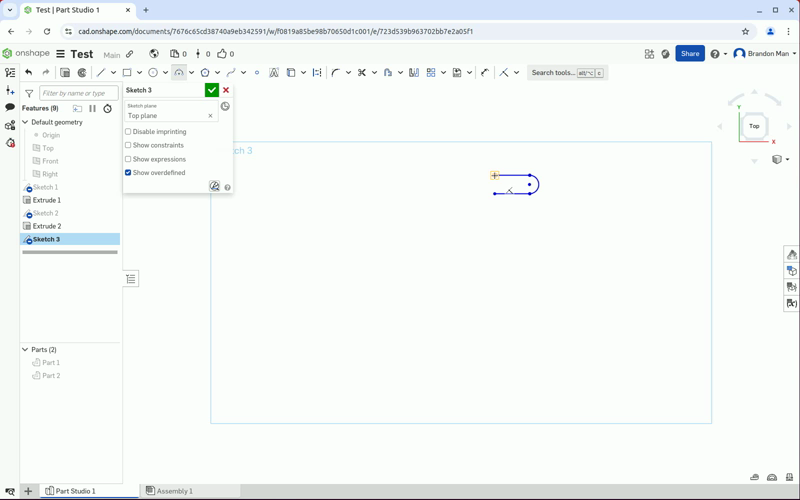
click(494, 175)
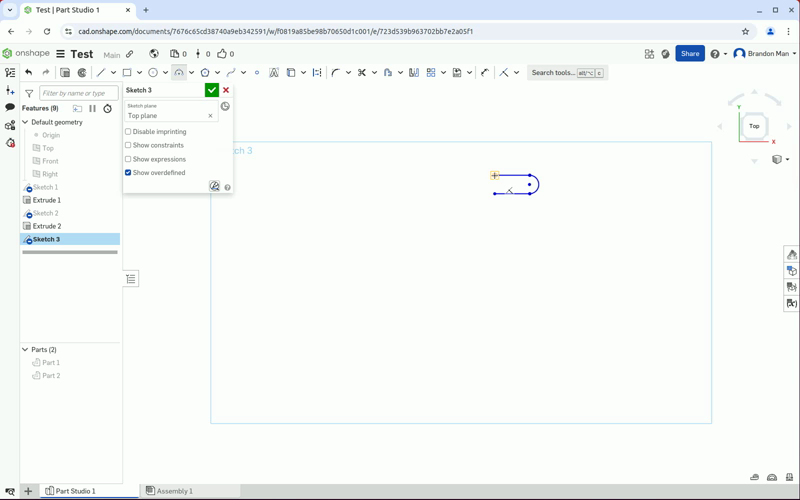
mouse_move(494, 193)
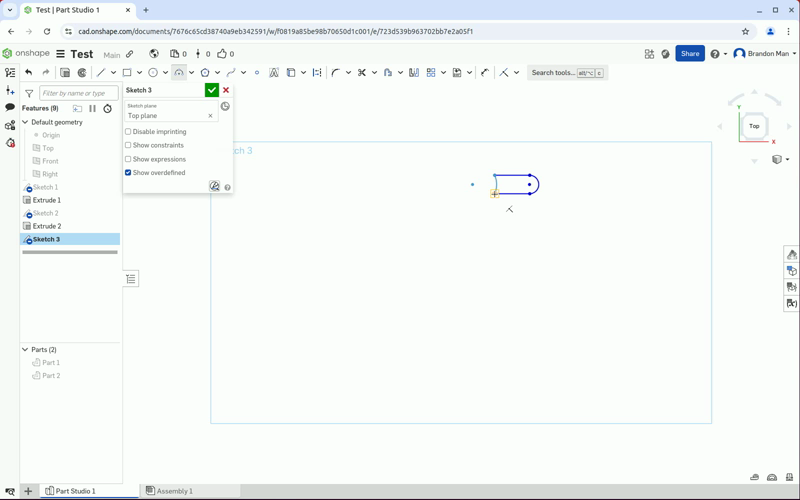
click(494, 193)
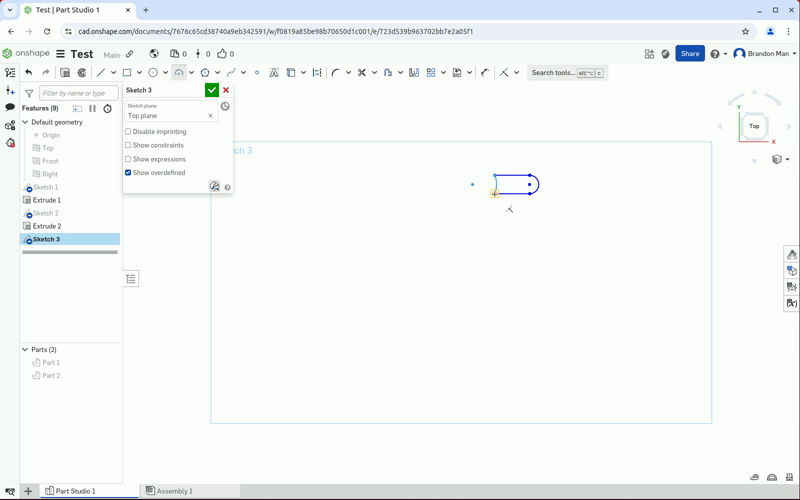
key_down(shift)
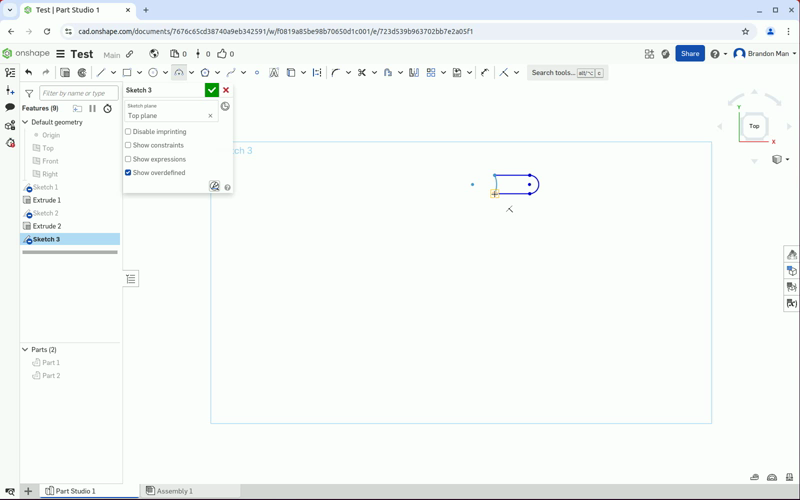
mouse_move(485, 184)
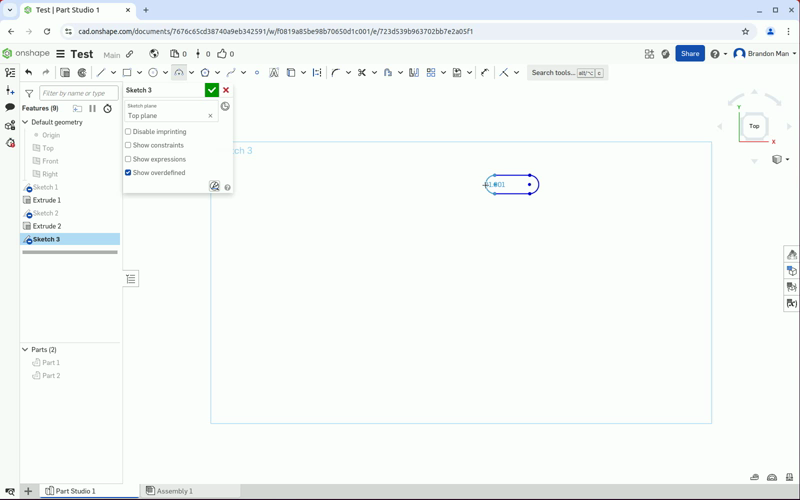
click(485, 184)
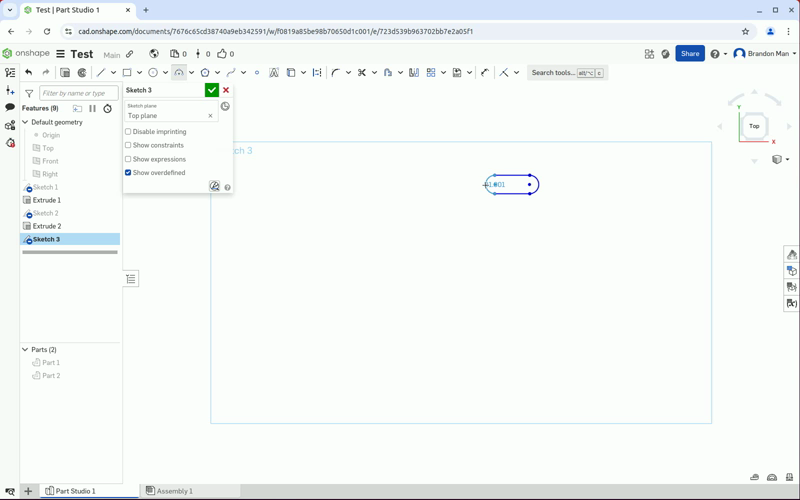
key_up(shift)
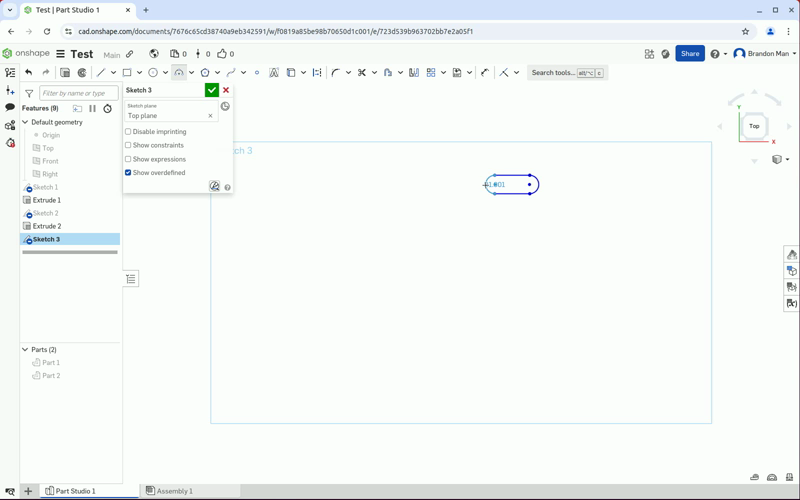
key(esc)
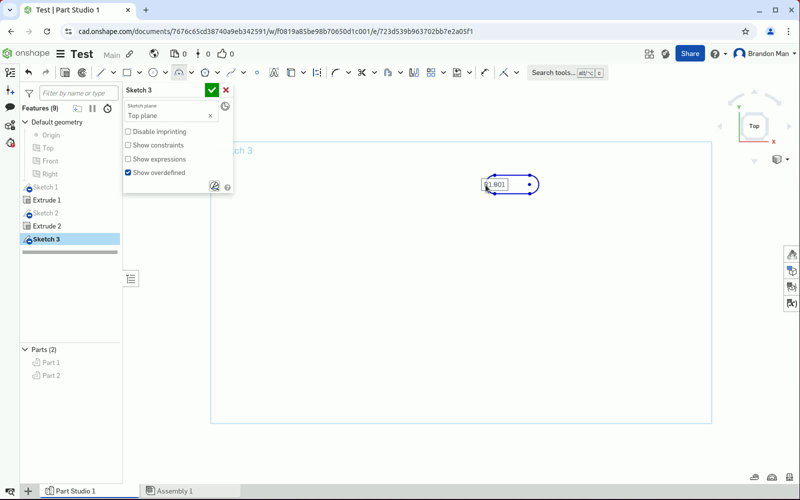
mouse_move(491, 187)
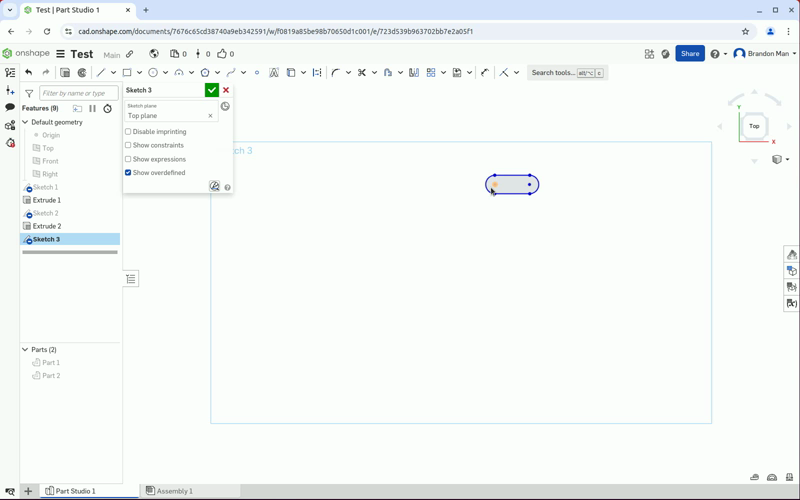
scroll(6)
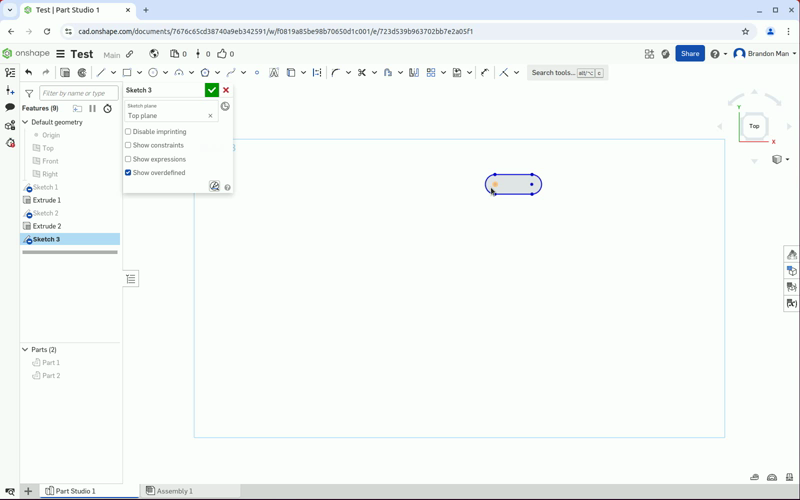
scroll(6)
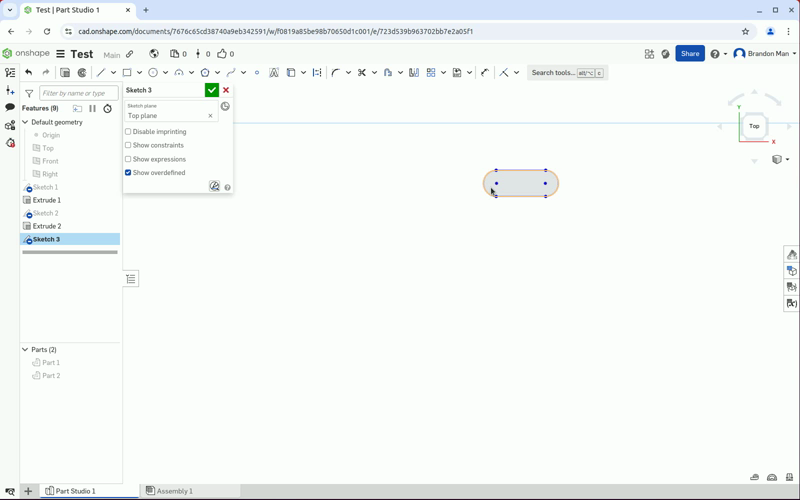
scroll(6)
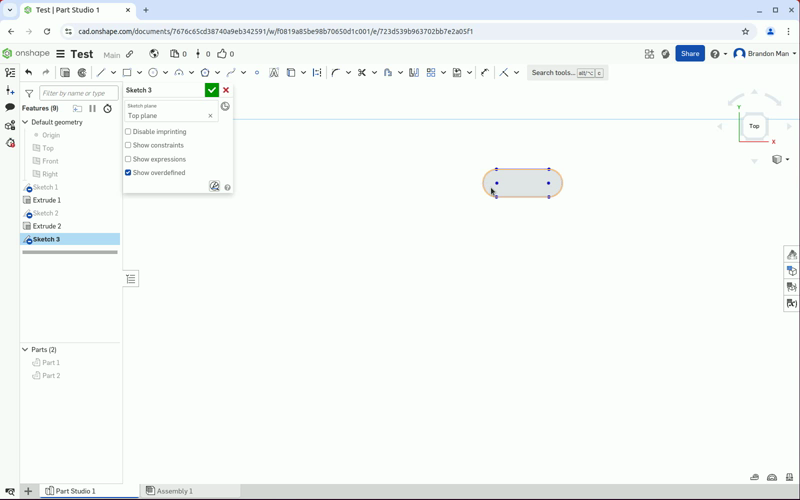
scroll(6)
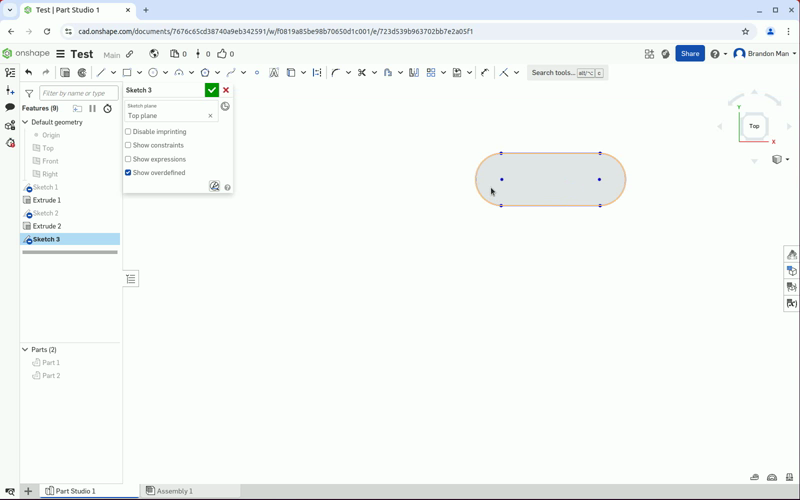
scroll(6)
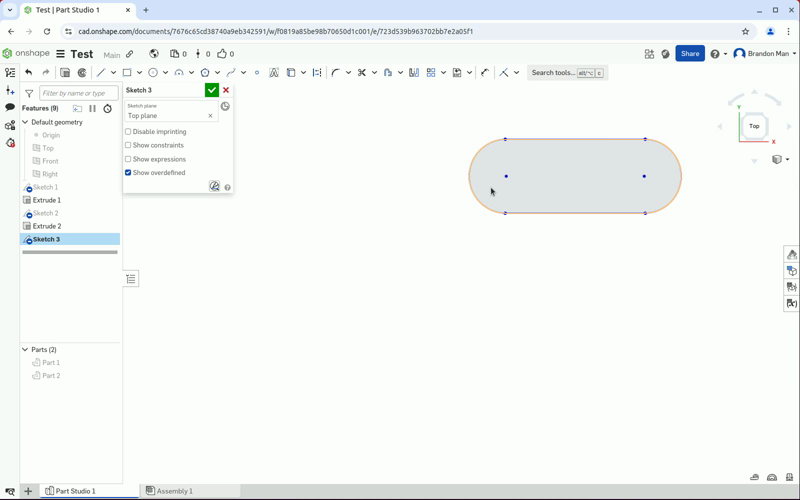
scroll(6)
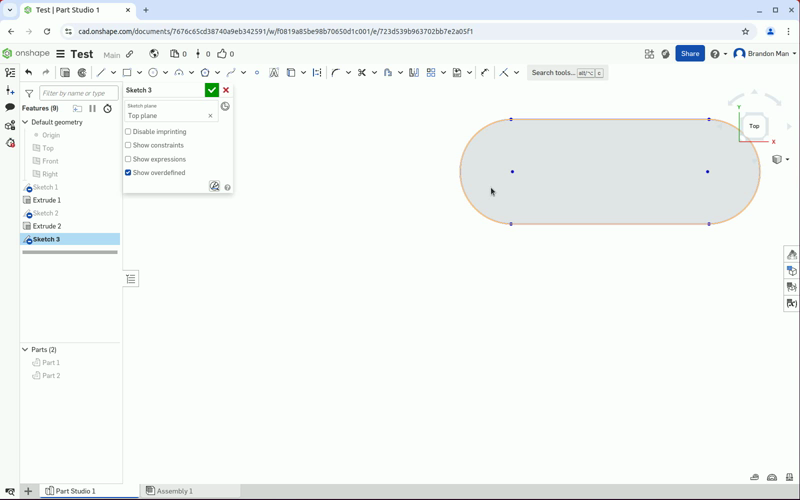
scroll(6)
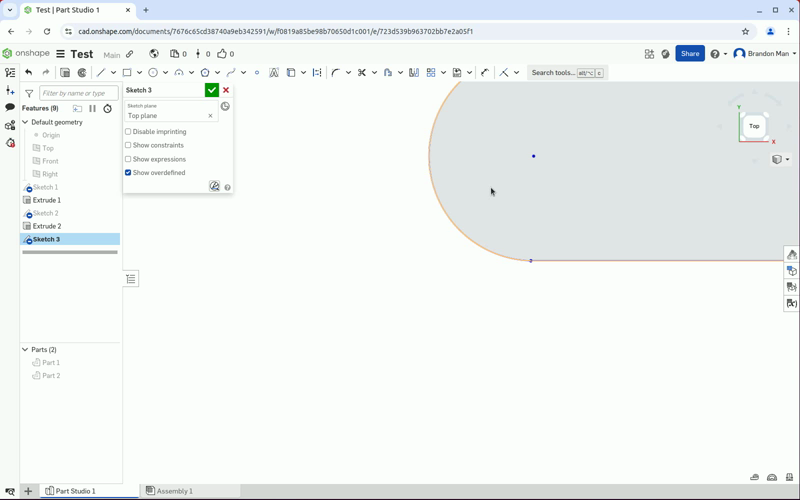
click(491, 187)
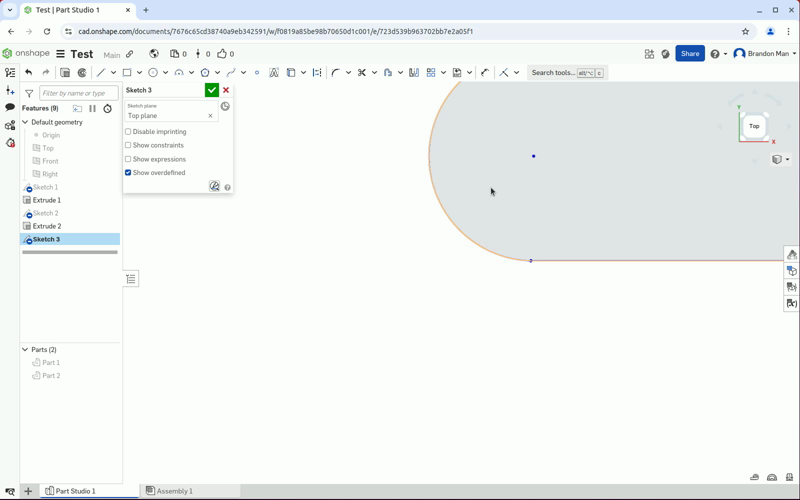
scroll(-6)
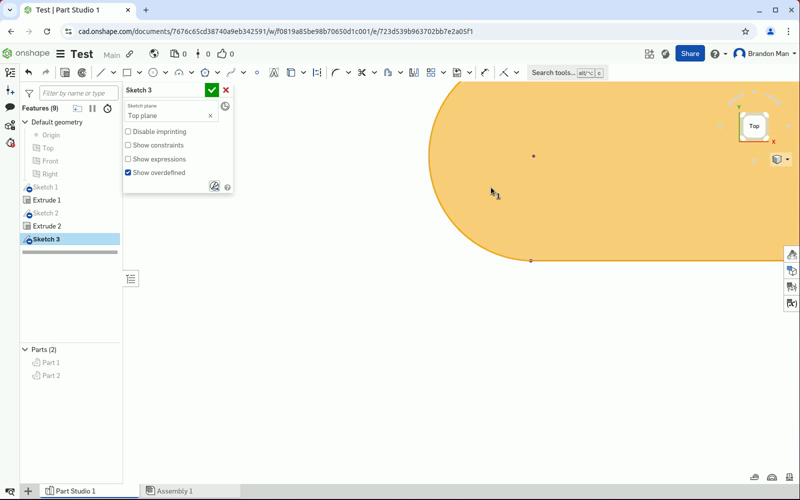
scroll(-6)
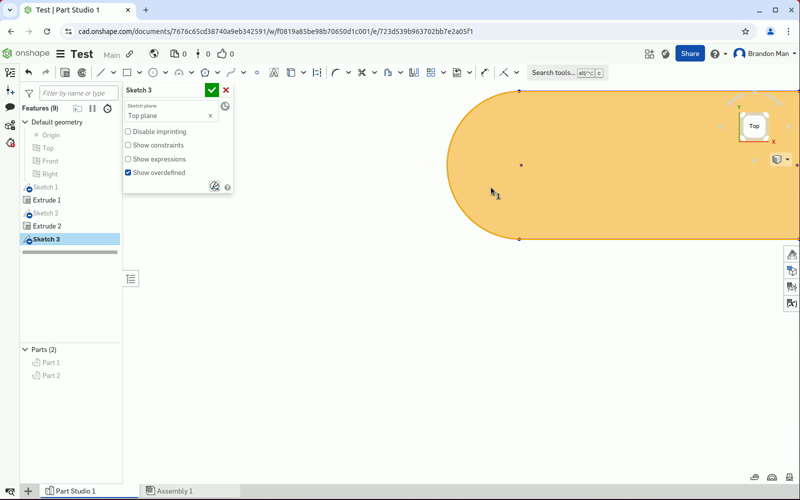
scroll(-6)
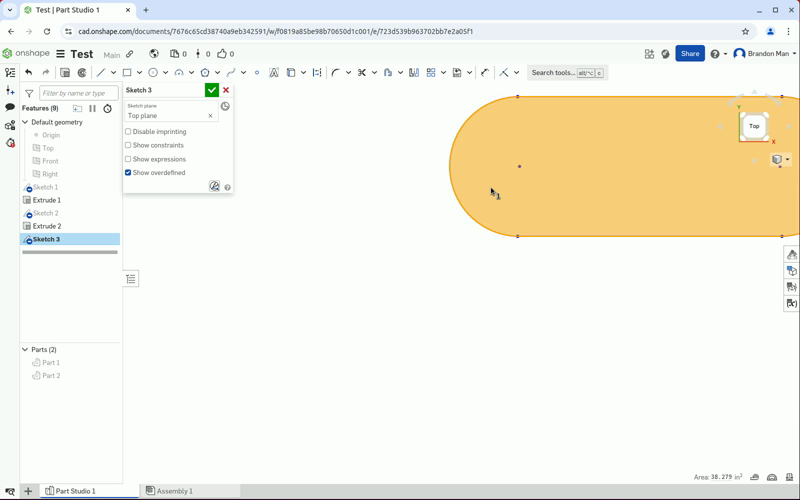
scroll(-6)
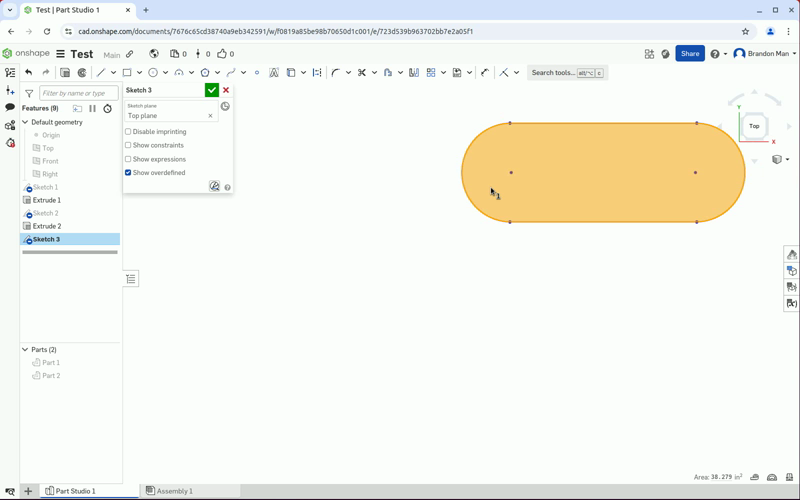
scroll(-6)
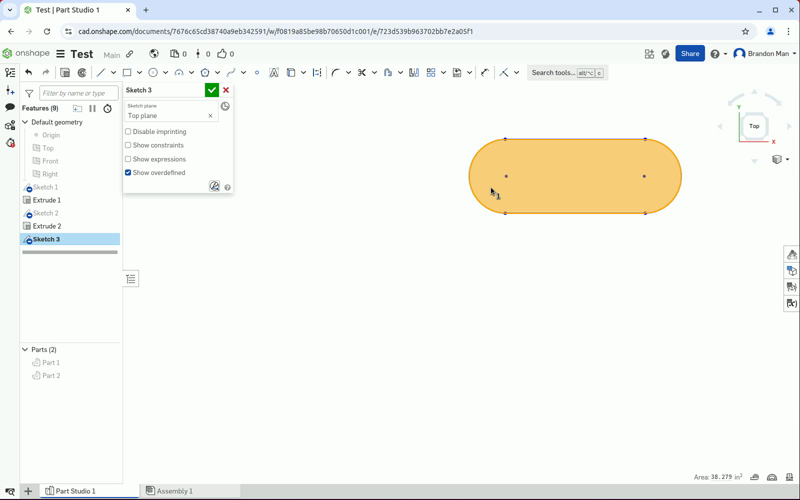
scroll(-6)
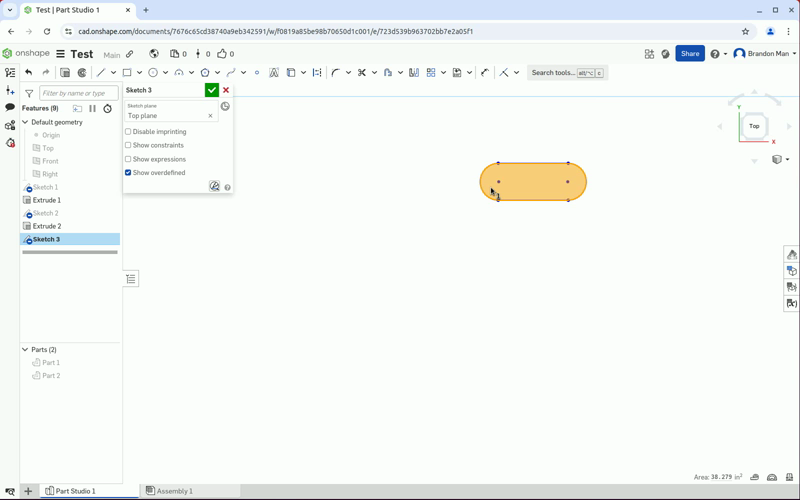
scroll(-6)
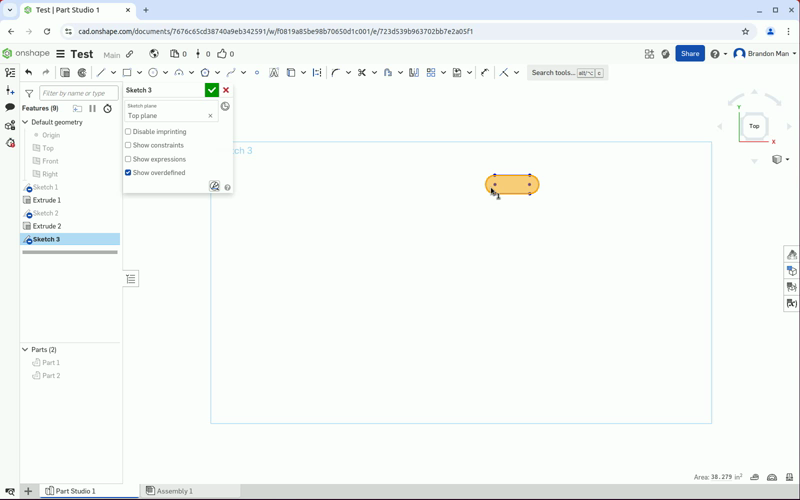
mouse_move(73, 352)
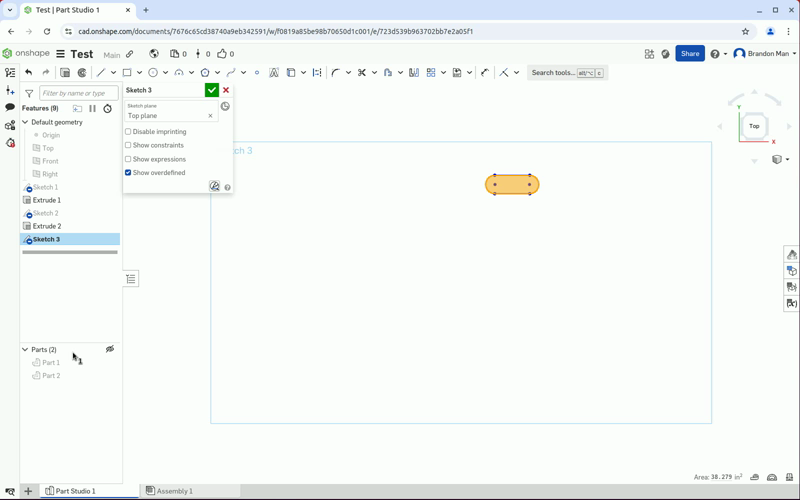
key(shift+y)
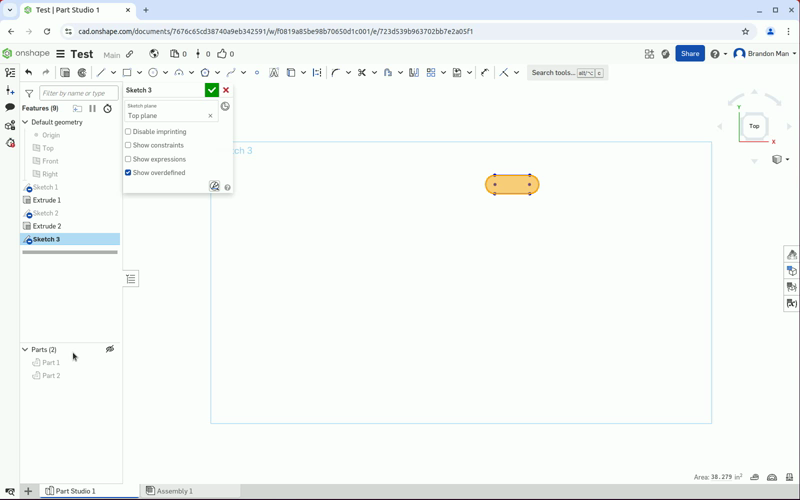
key(shift+e)
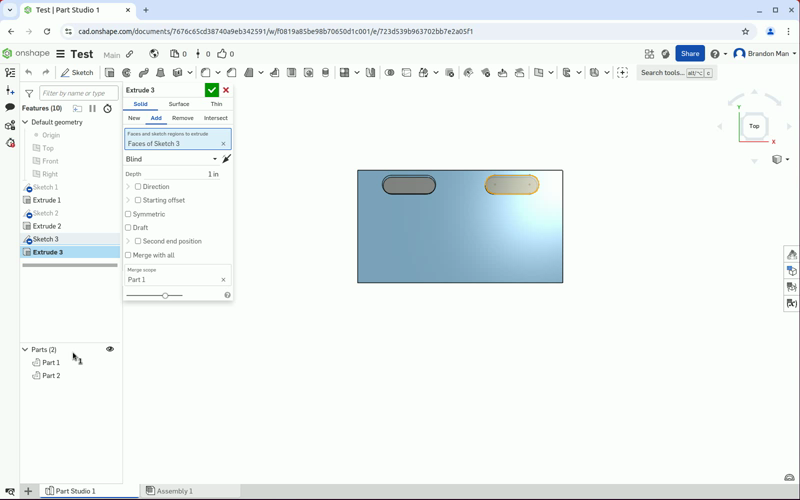
mouse_move(143, 106)
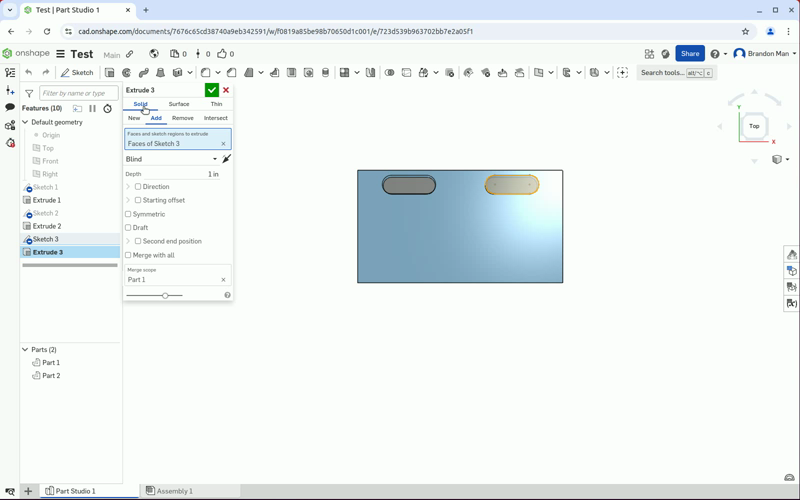
click(143, 106)
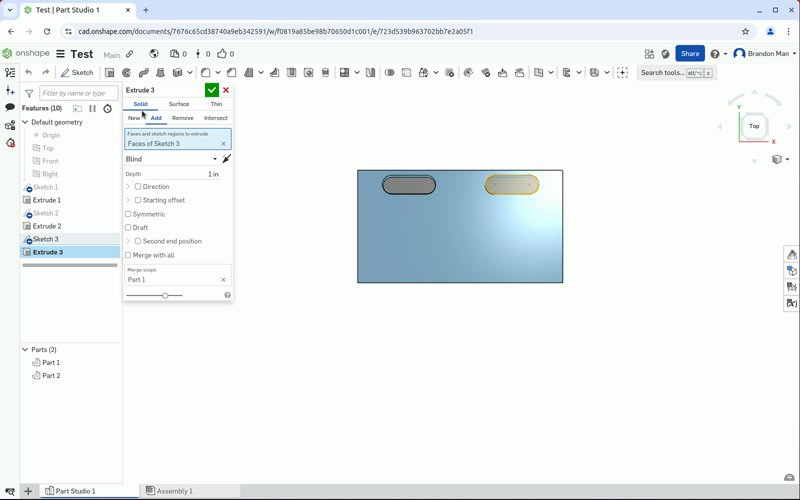
mouse_move(137, 120)
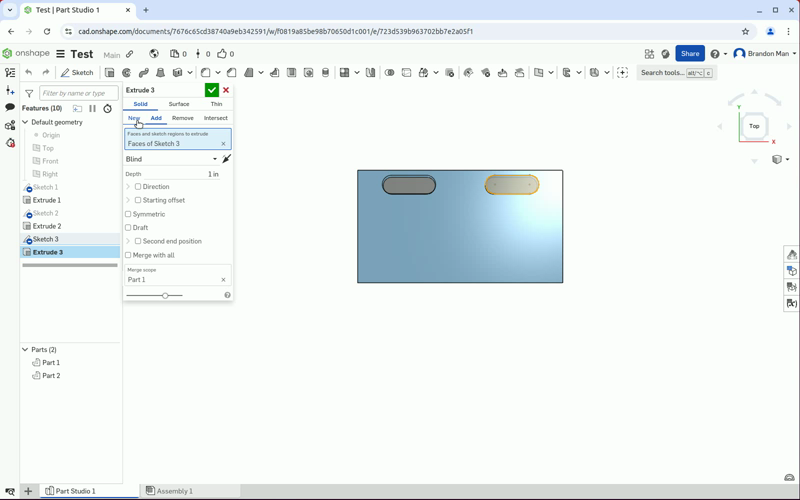
click(137, 120)
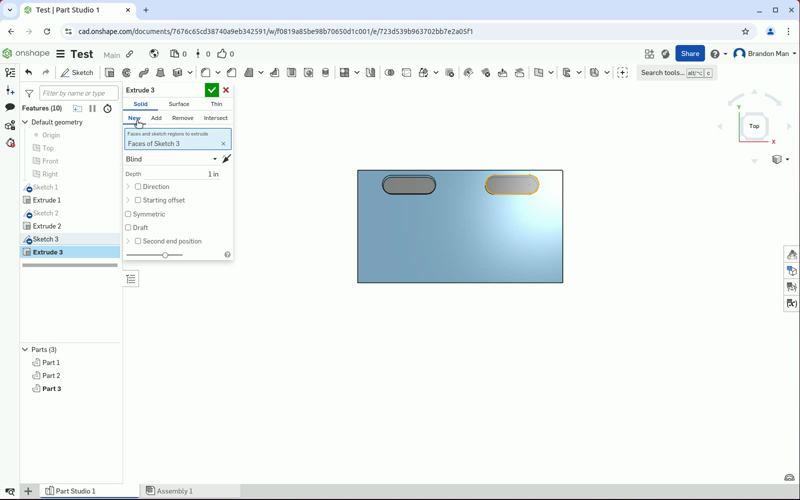
key(tab, 4)
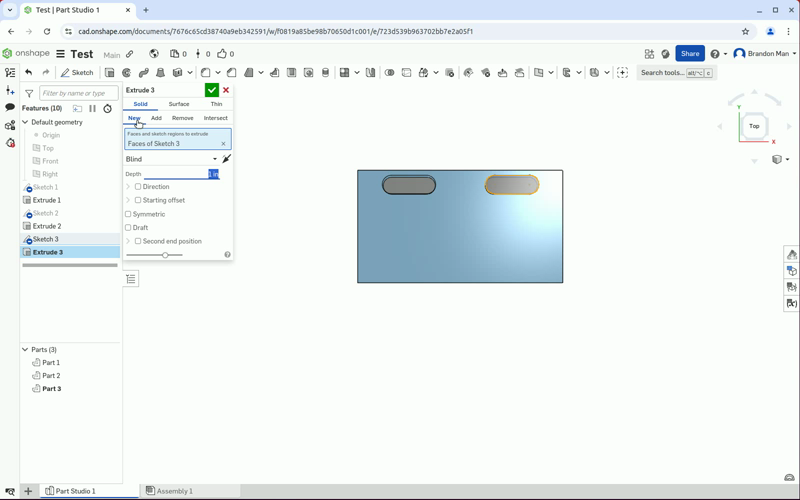
text(0.722)
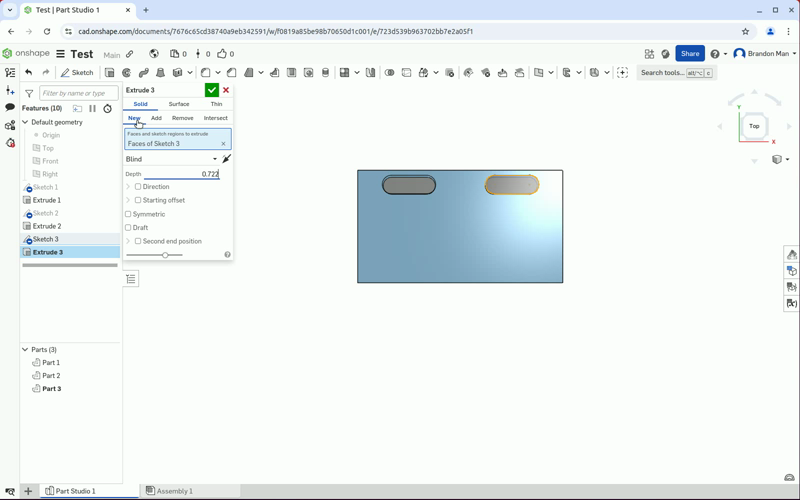
key(enter)
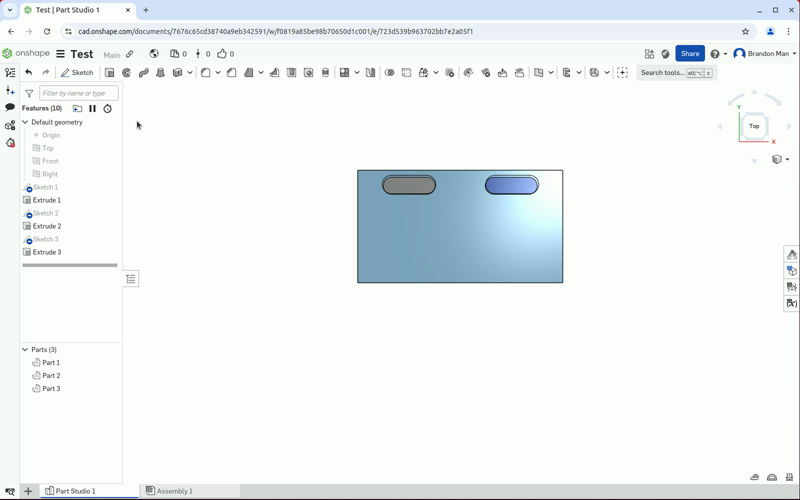
key(shift+h)
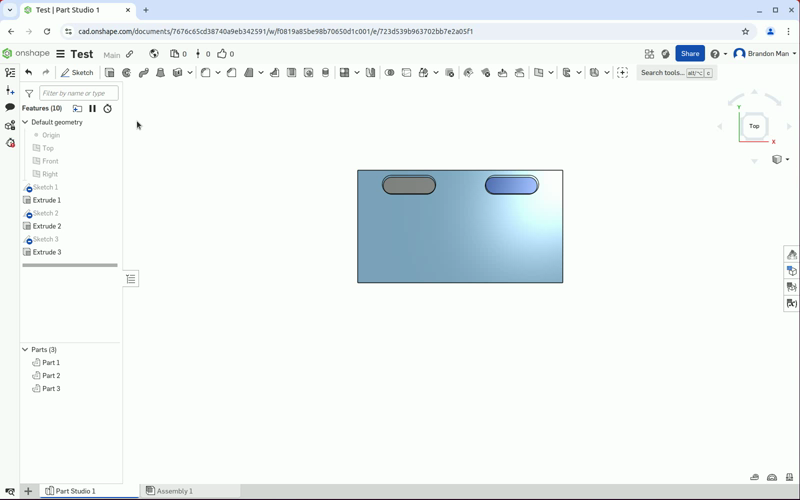
key(shift+h)
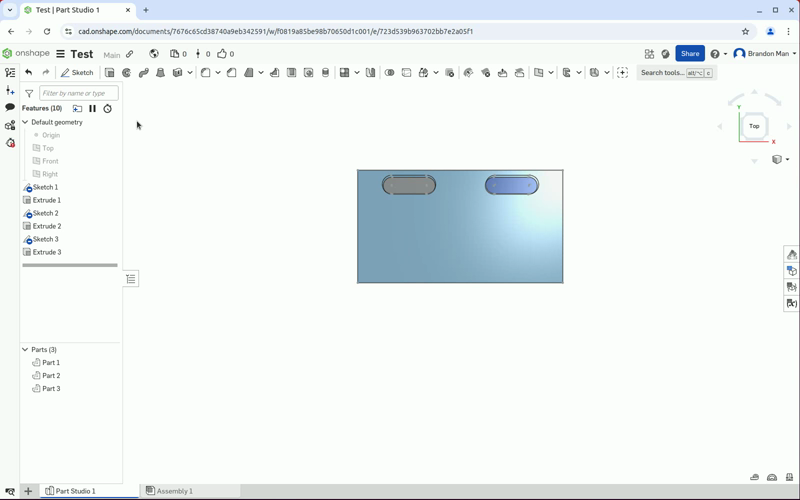
key(shift+7)
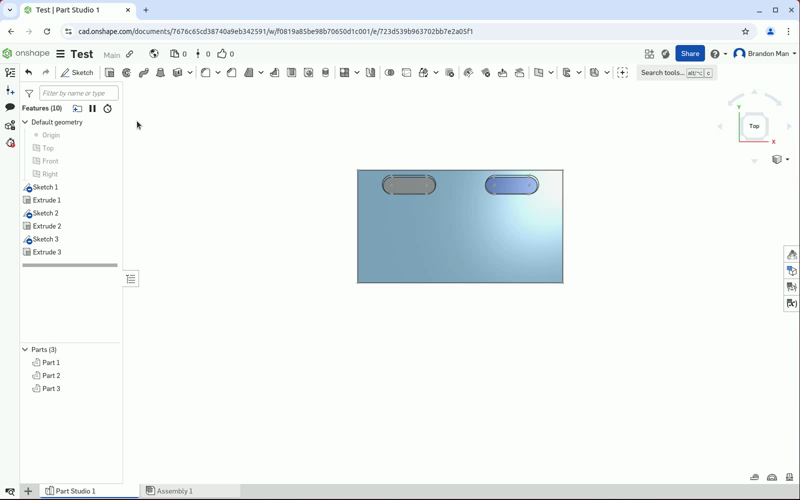
key(up, 3)
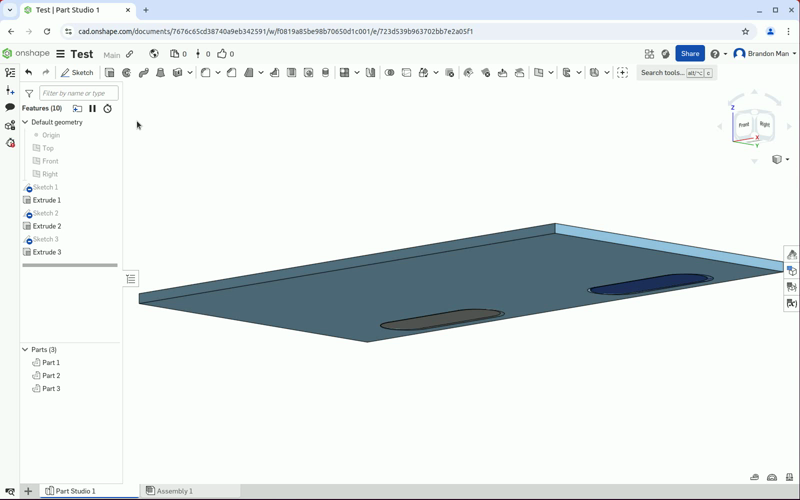
key(left, 3)
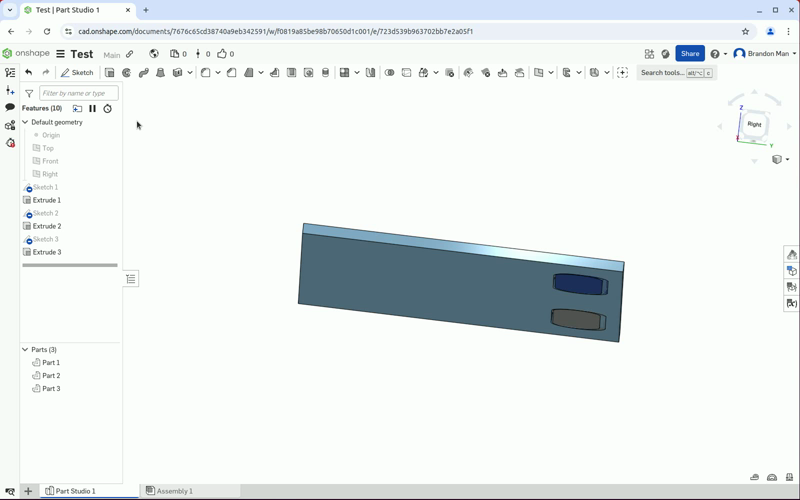
key(right, 3)
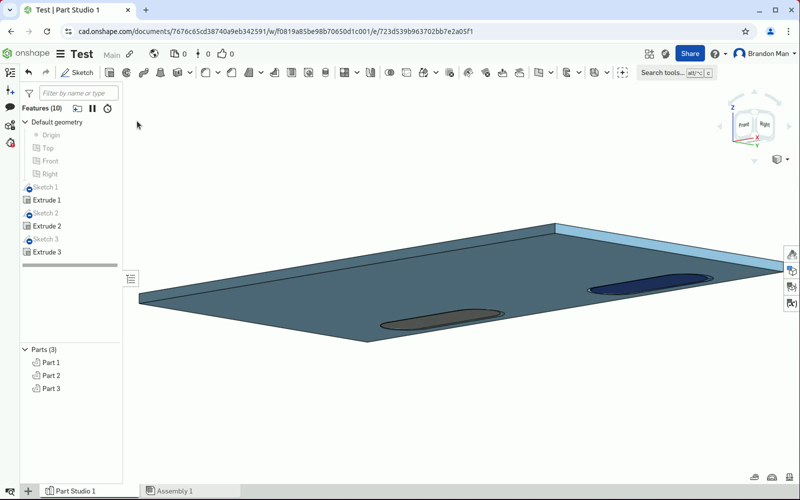
key(down, 3)
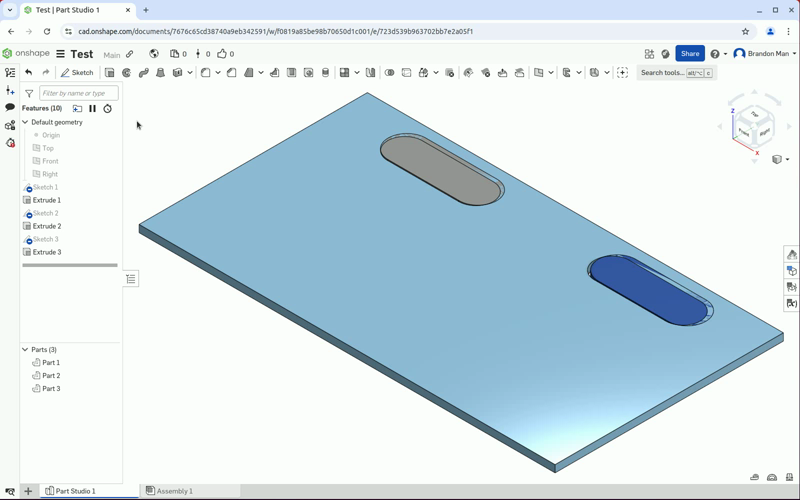
mouse_move(73, 189)
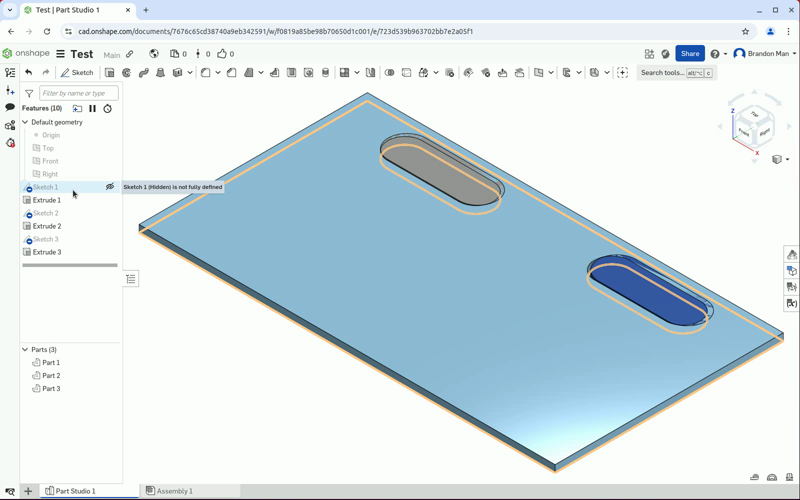
click(73, 189)